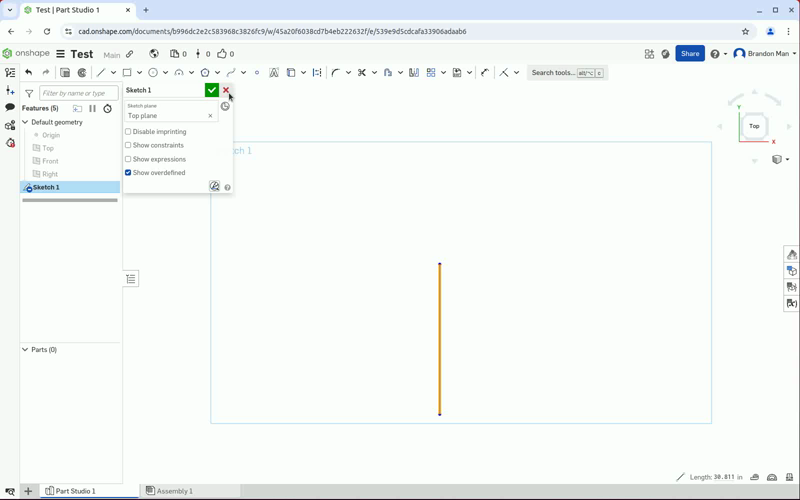
key(shift+h)
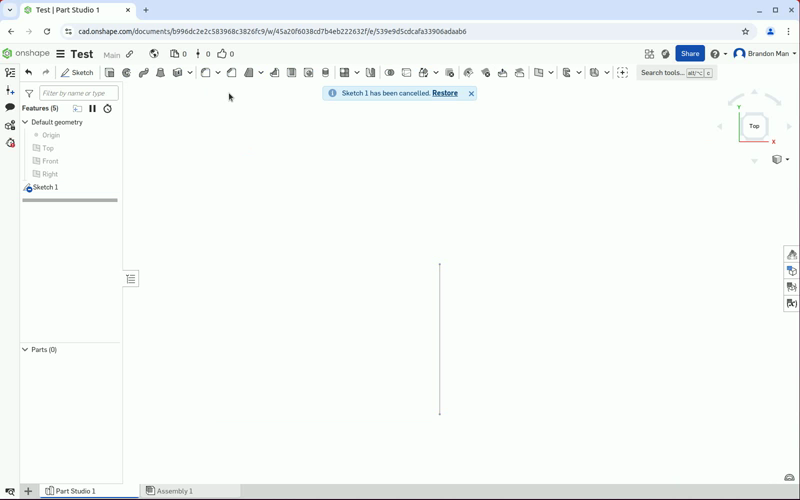
key(shift+s)
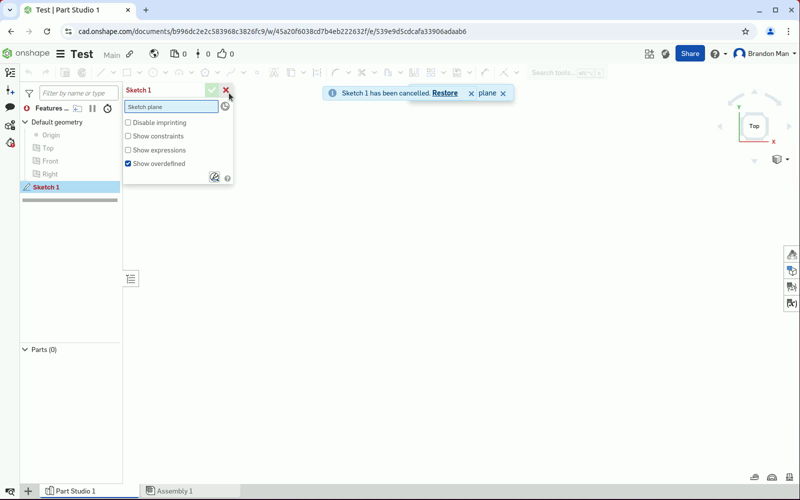
mouse_move(73, 150)
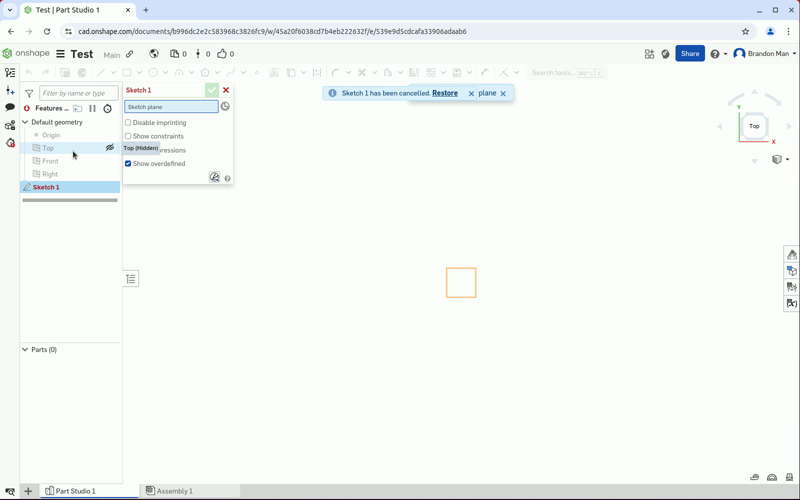
click(73, 150)
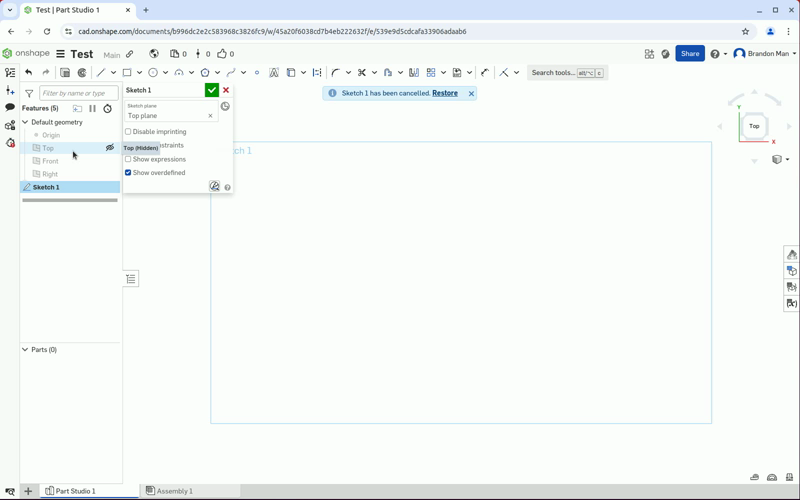
mouse_move(73, 352)
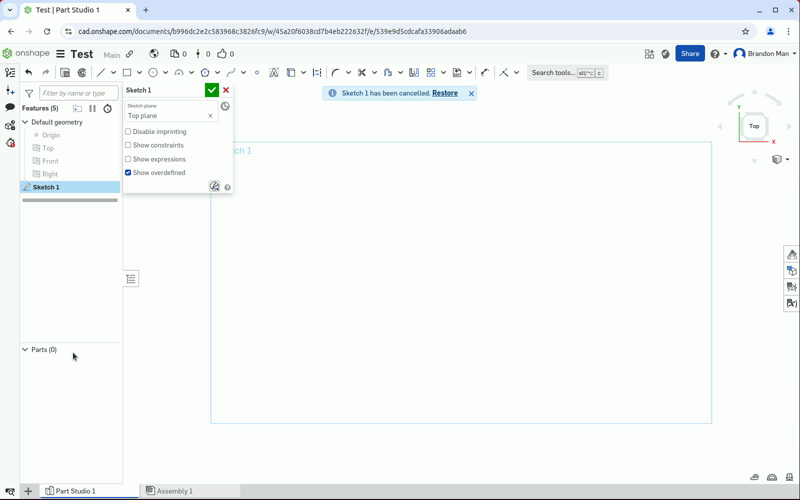
key(y)
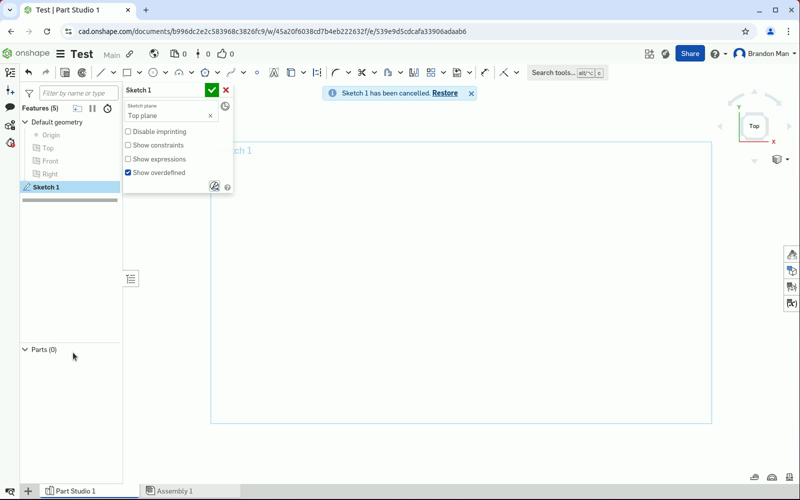
key(l)
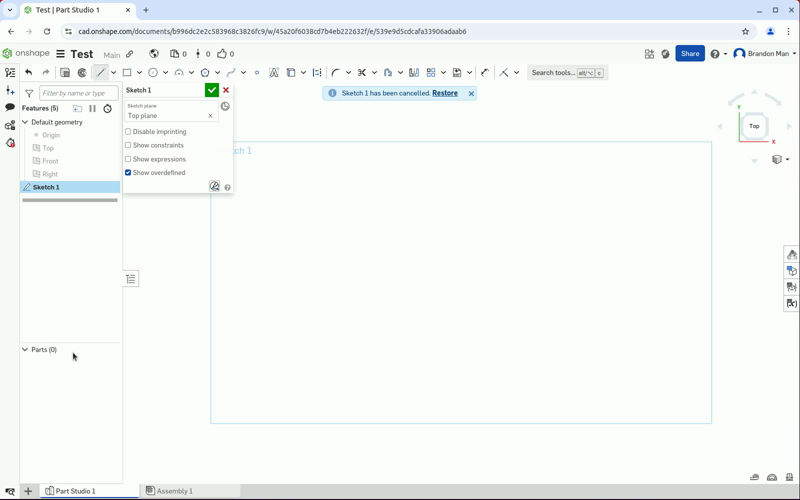
key_down(shift)
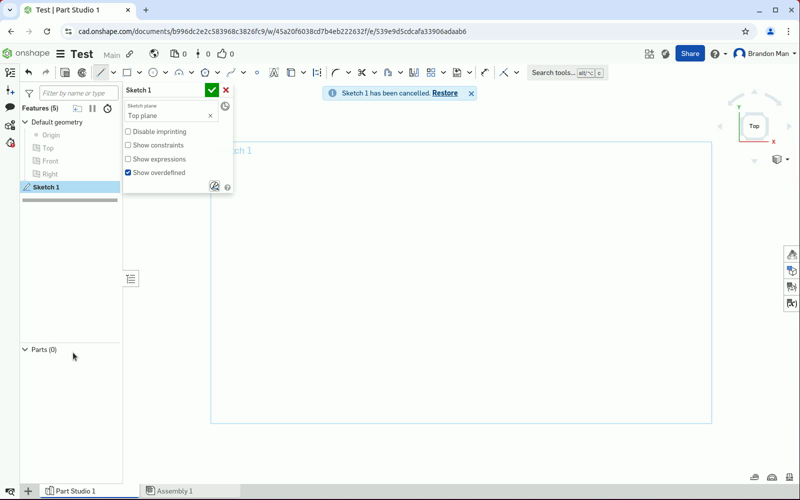
mouse_move(480, 282)
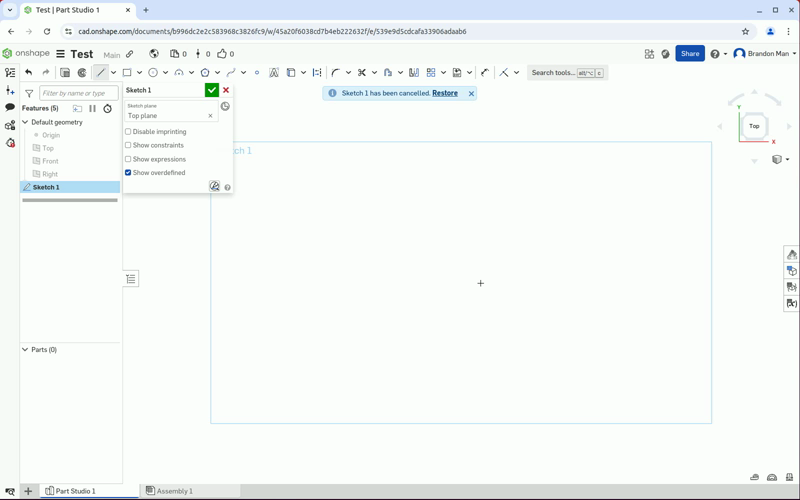
click(480, 282)
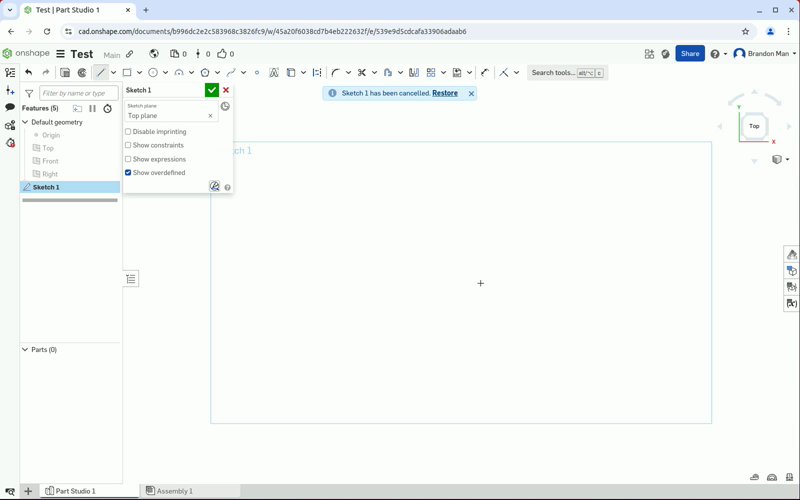
key_up(shift)
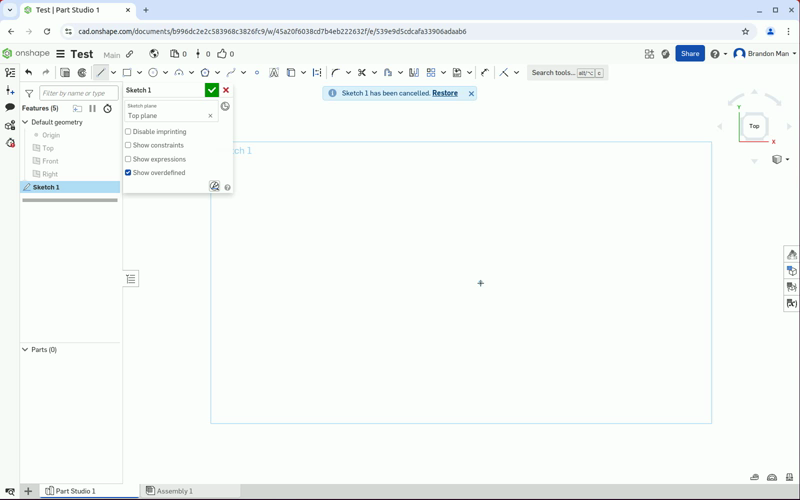
key_down(shift)
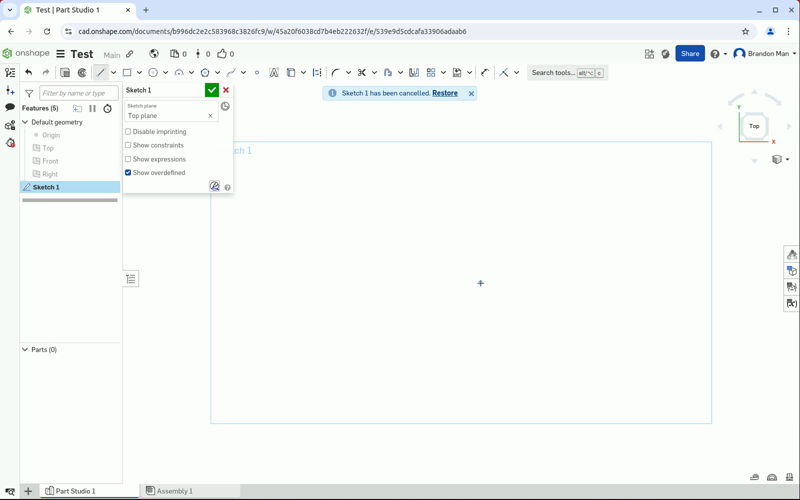
mouse_move(554, 282)
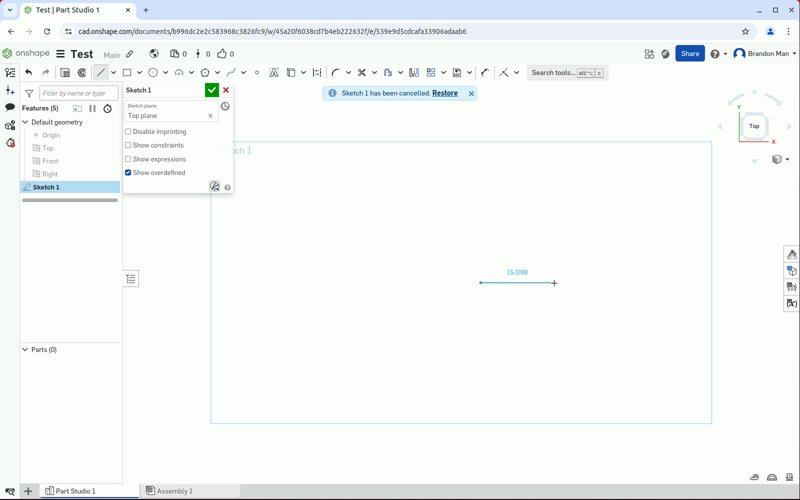
click(554, 282)
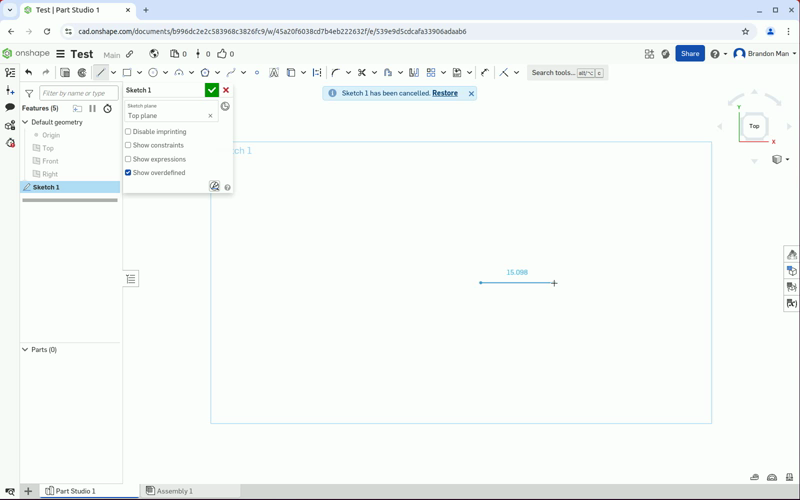
key_up(shift)
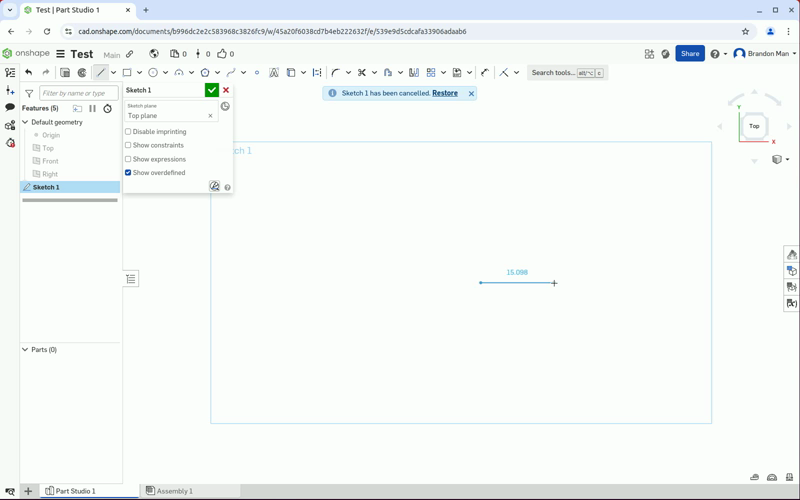
key(esc)
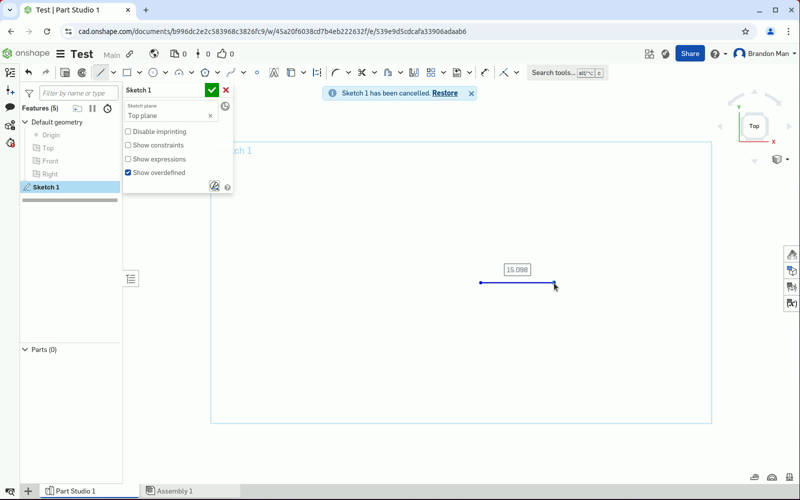
key(a)
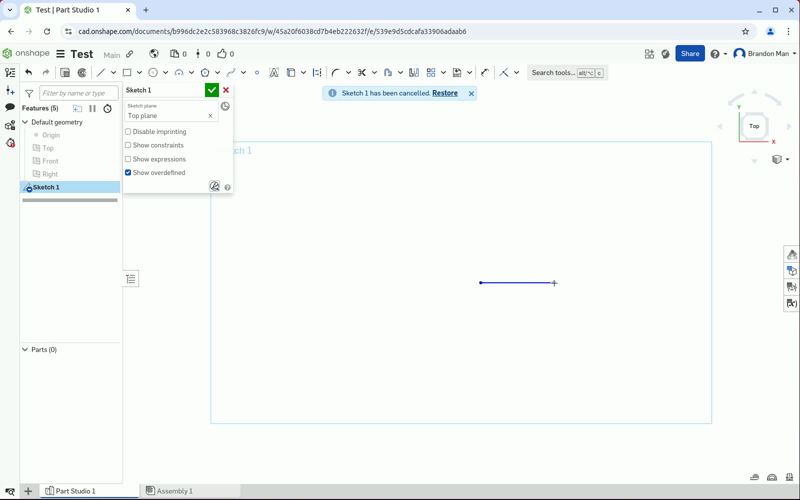
mouse_move(554, 282)
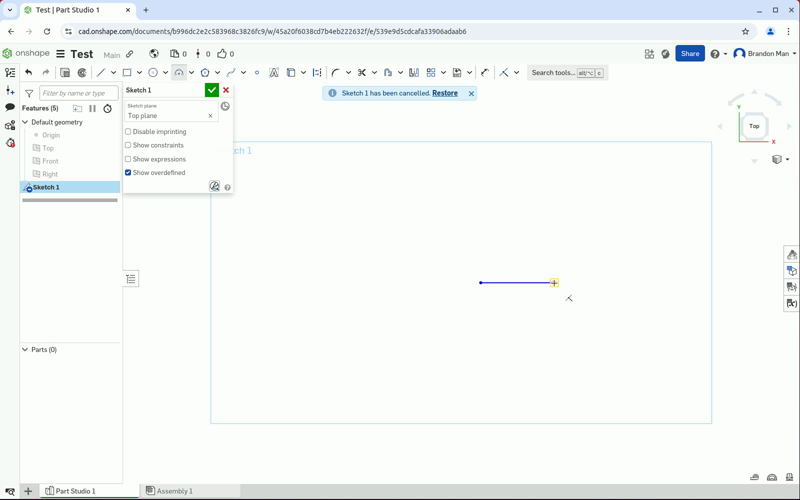
click(554, 282)
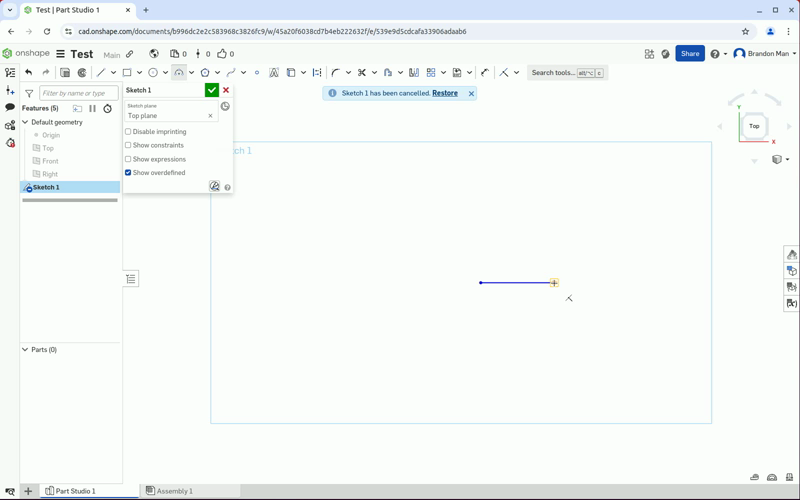
key_down(shift)
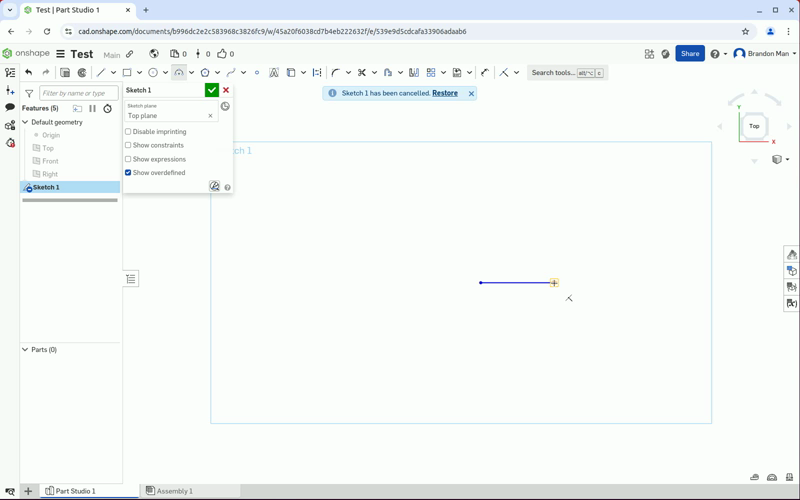
mouse_move(554, 243)
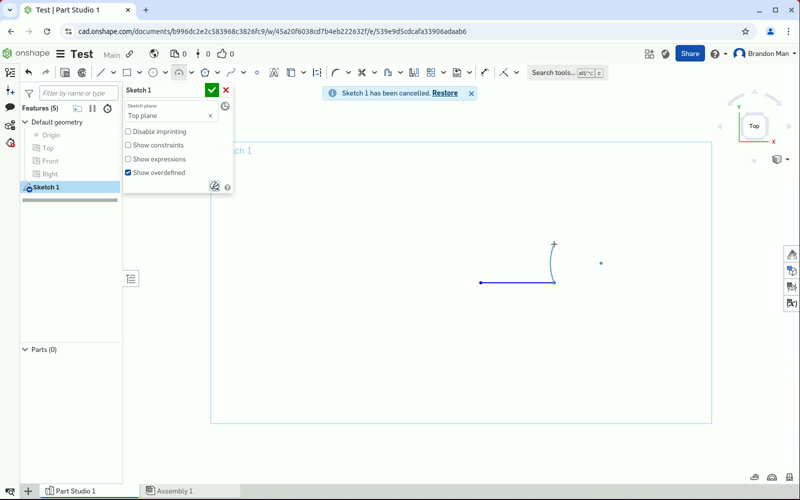
click(554, 243)
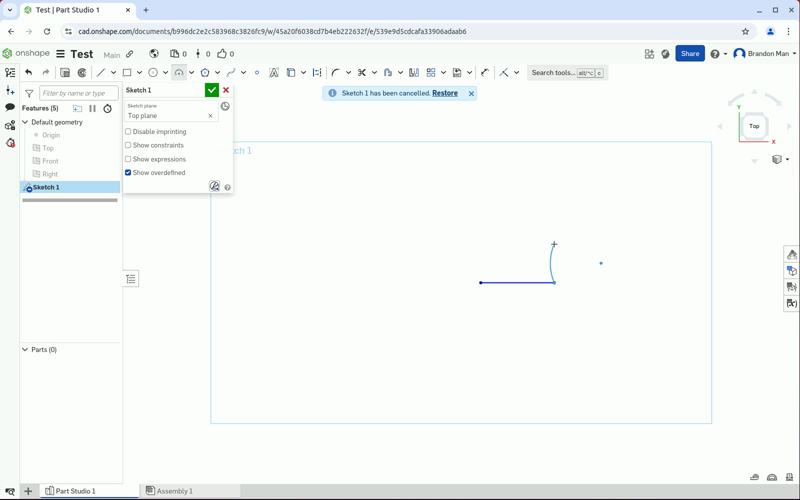
mouse_move(573, 263)
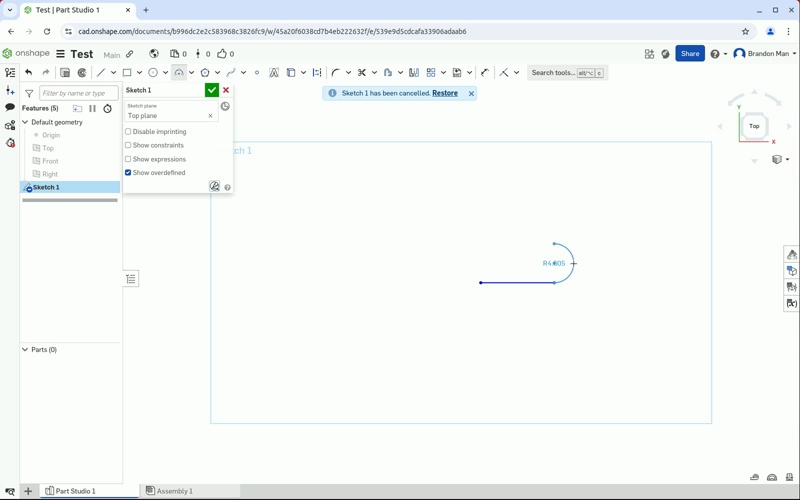
click(573, 263)
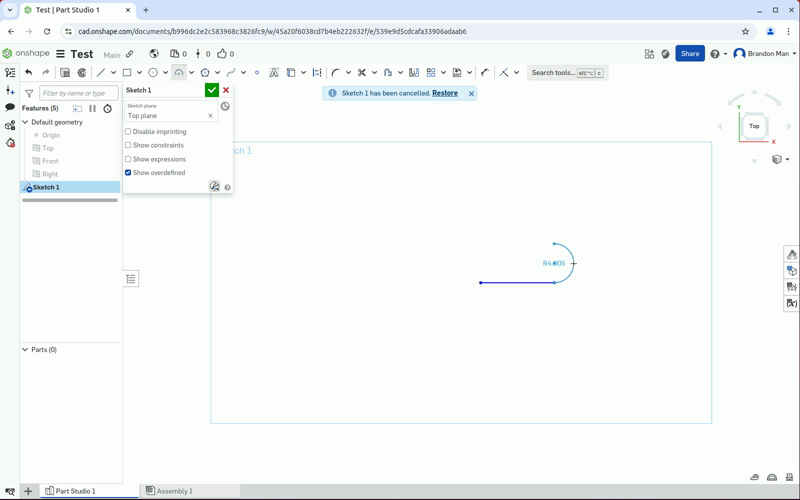
key_up(shift)
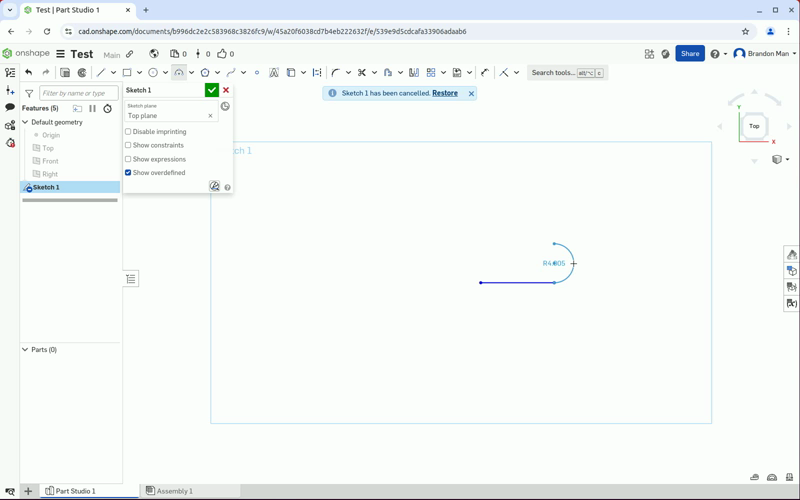
key(esc)
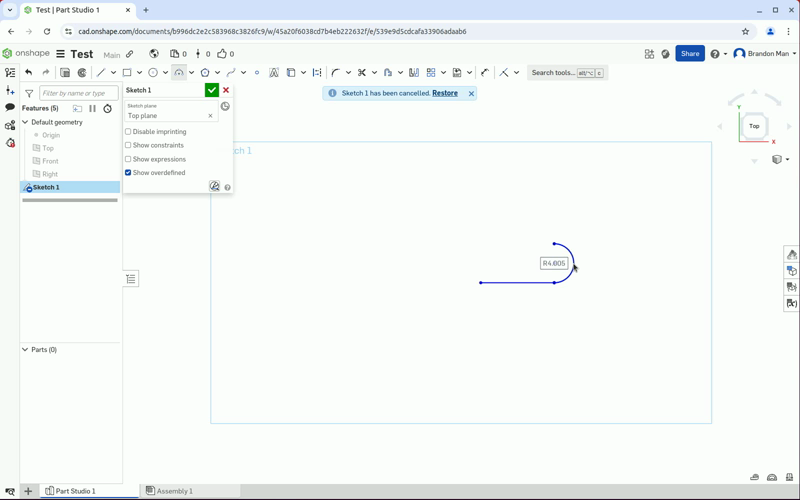
key(l)
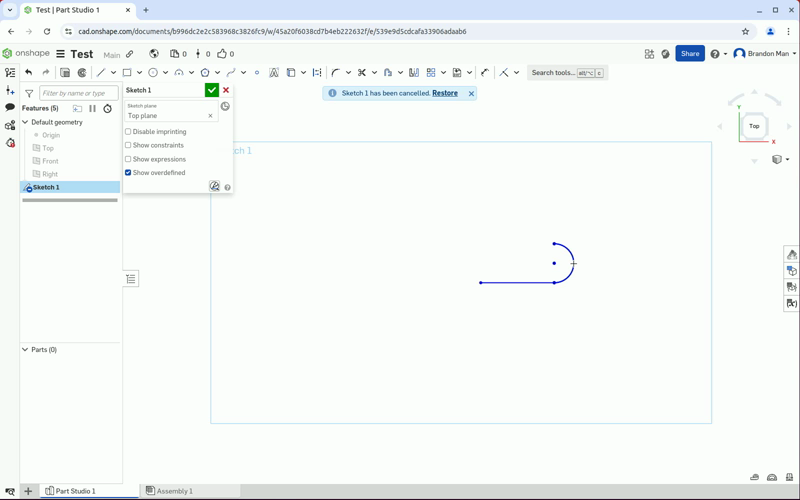
mouse_move(554, 243)
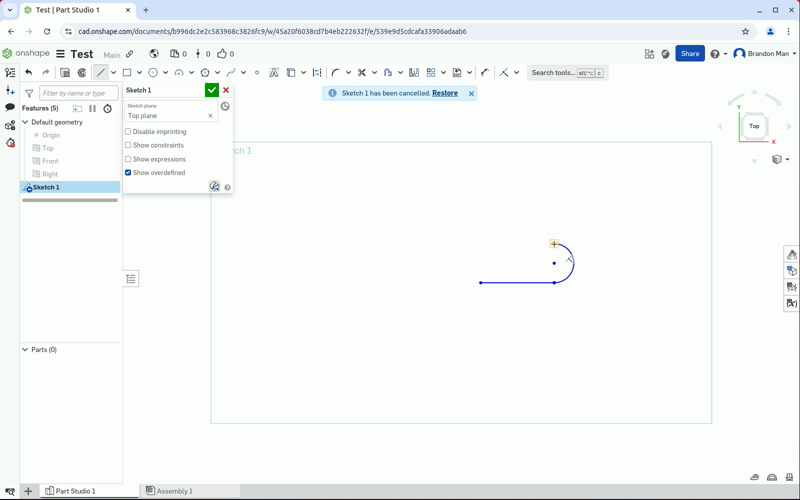
click(554, 243)
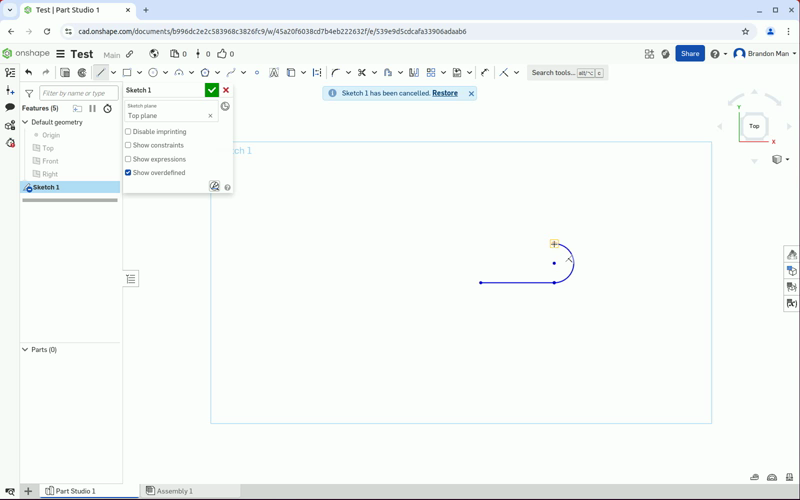
key_down(shift)
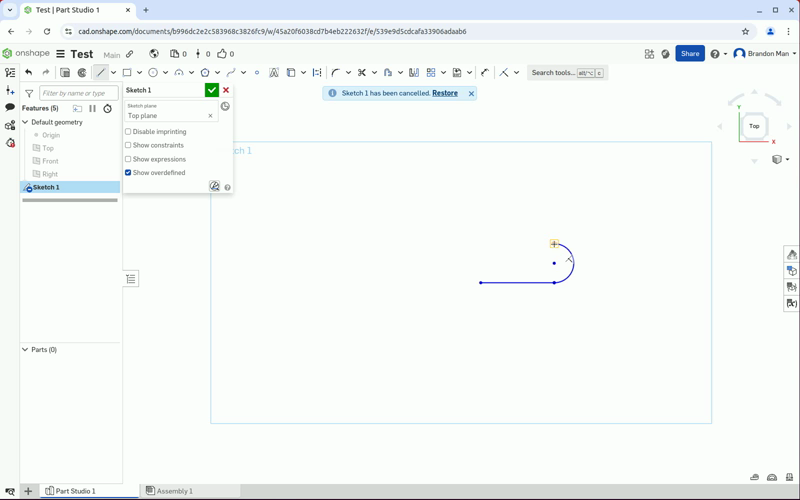
mouse_move(480, 243)
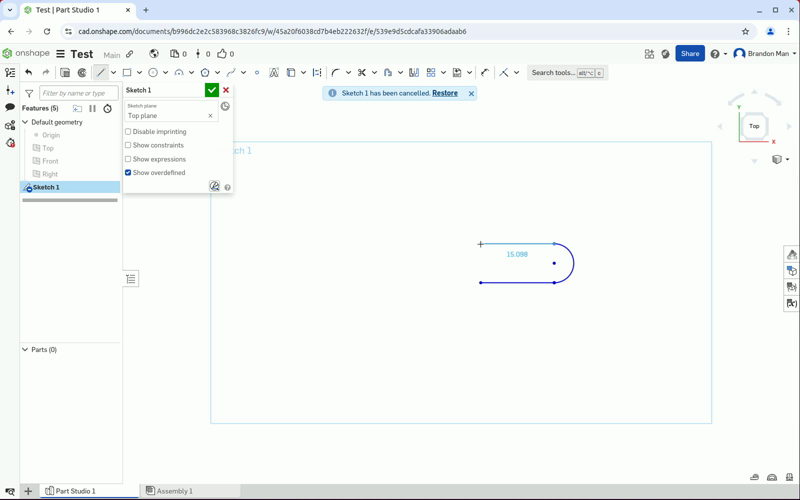
click(480, 243)
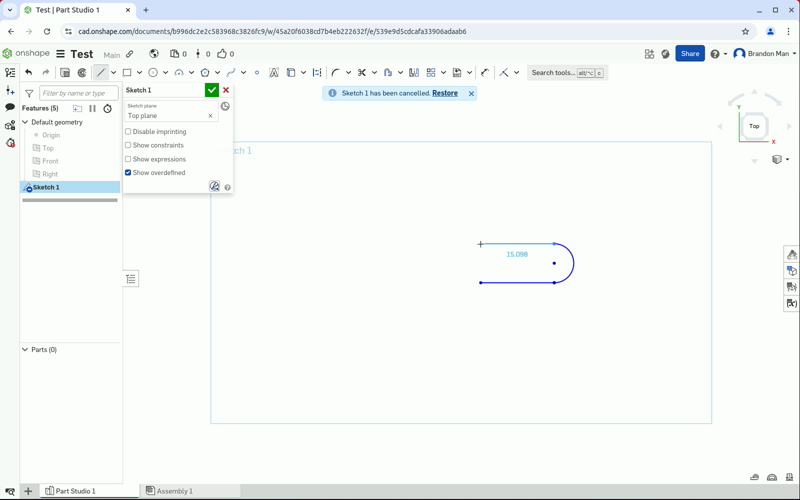
key_up(shift)
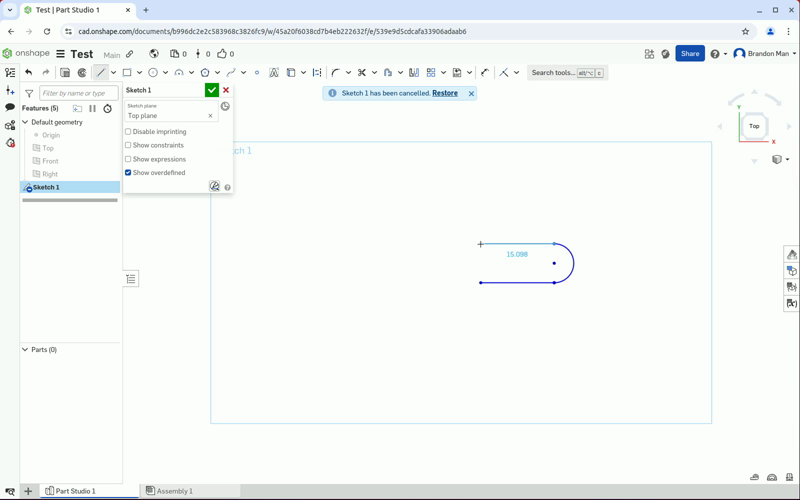
key(esc)
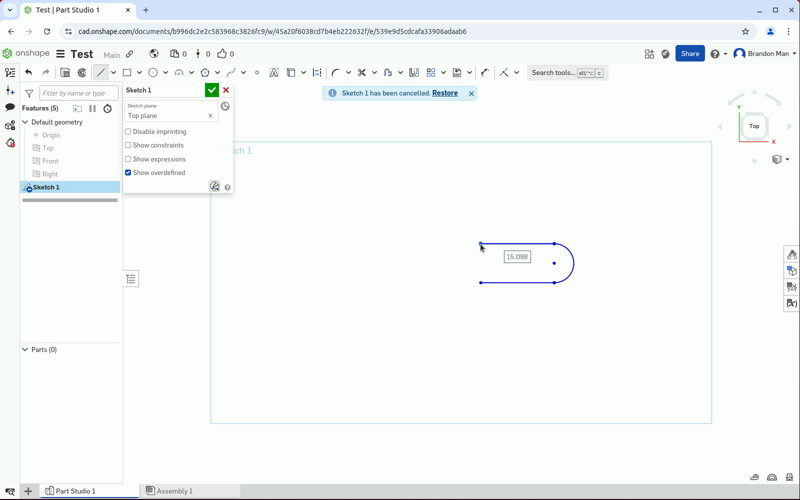
key(a)
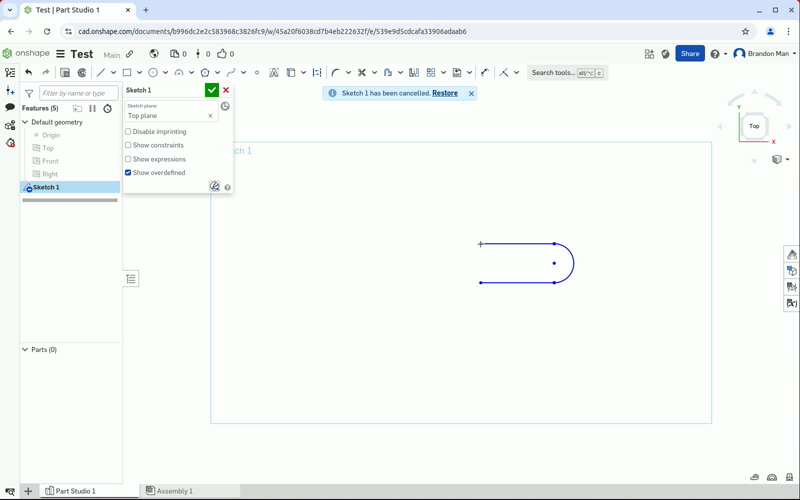
mouse_move(480, 243)
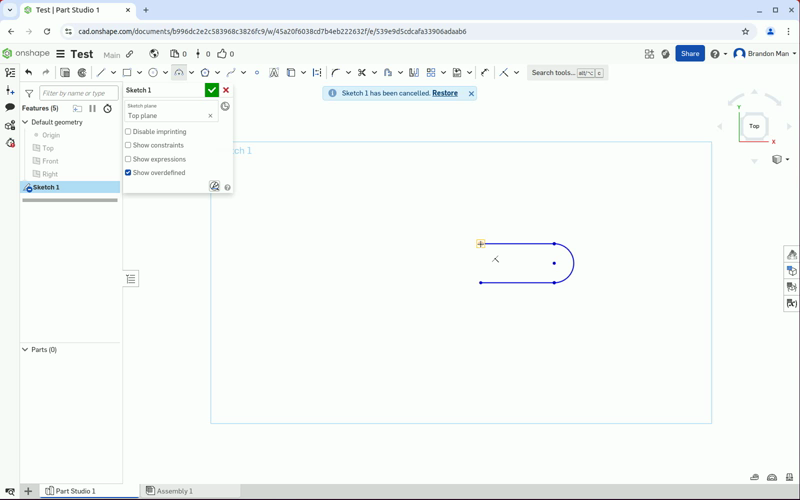
click(480, 243)
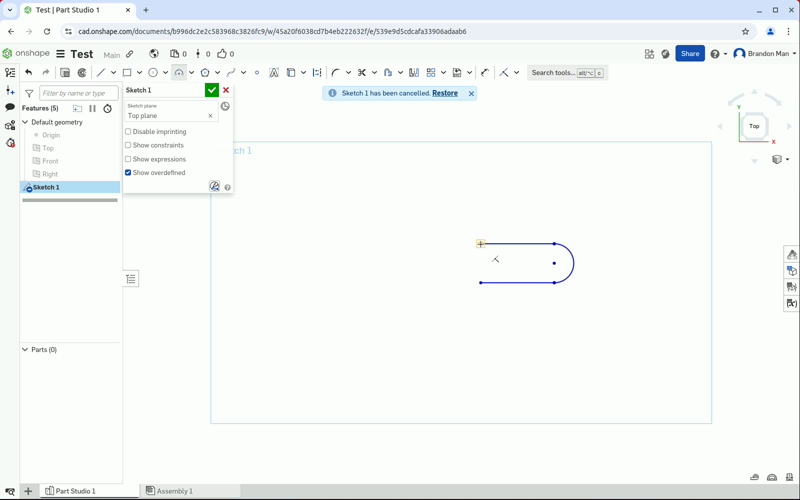
mouse_move(480, 282)
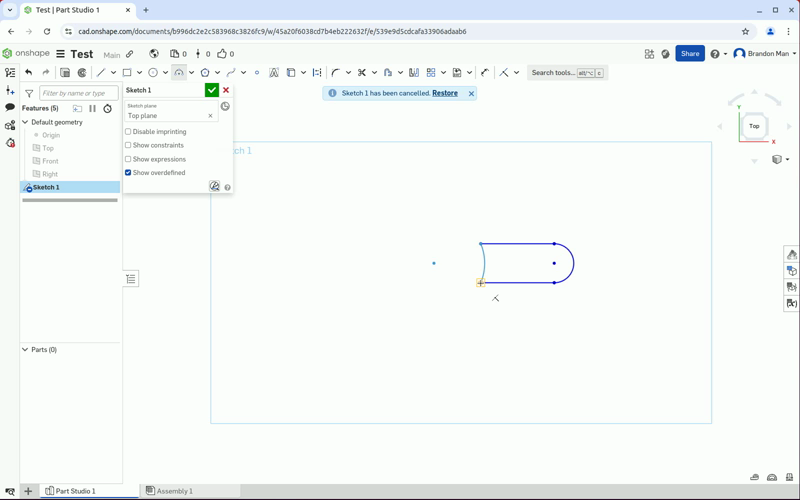
click(480, 282)
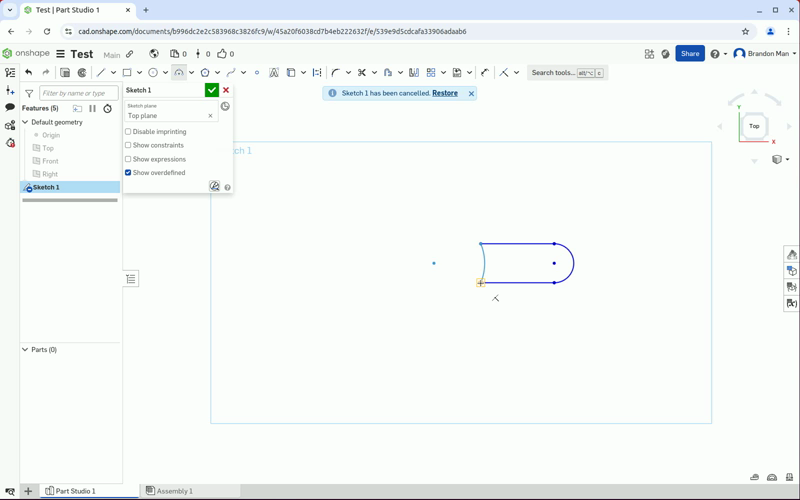
key_down(shift)
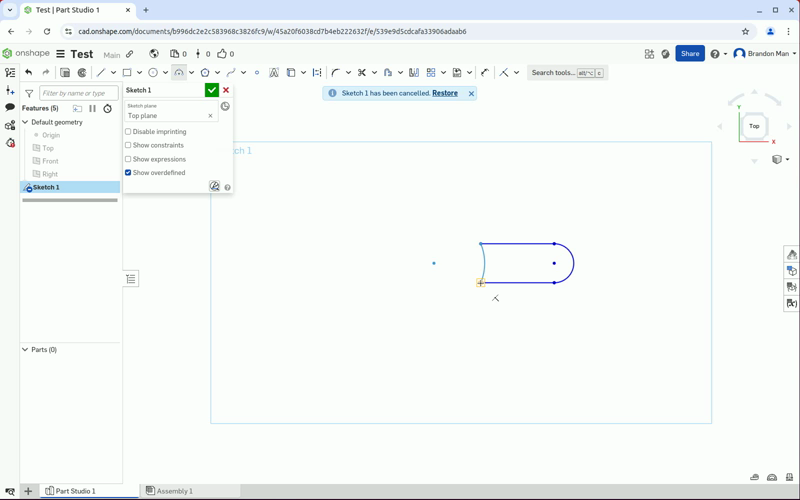
mouse_move(461, 263)
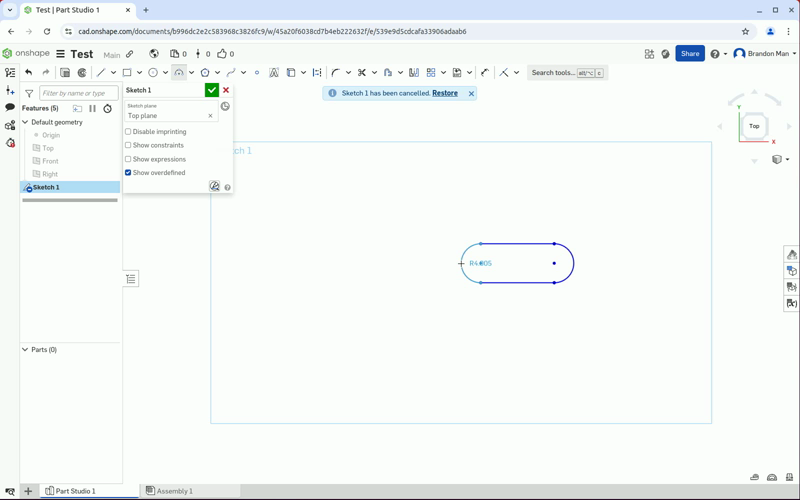
click(461, 263)
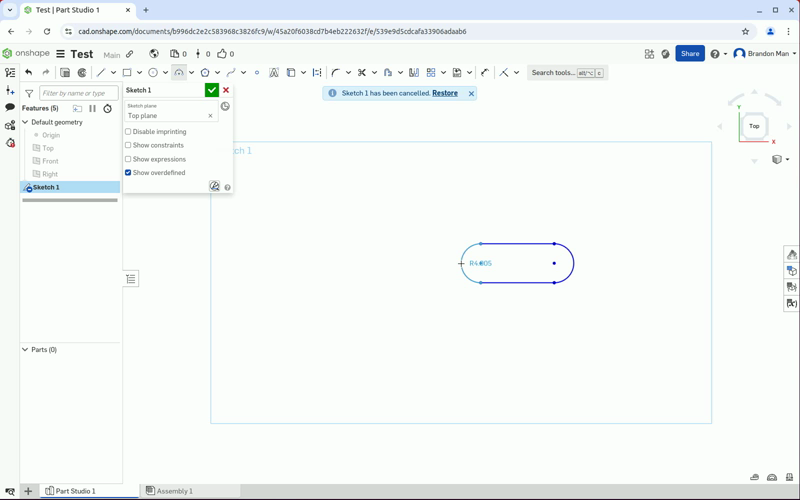
key_up(shift)
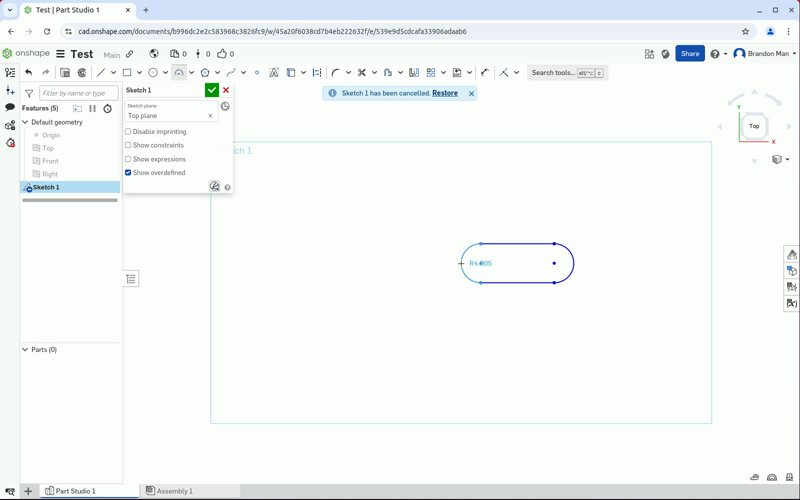
key(esc)
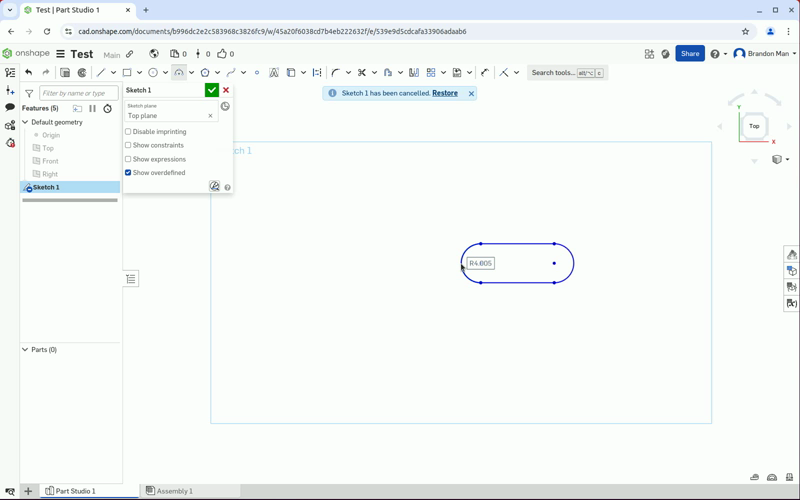
mouse_move(496, 277)
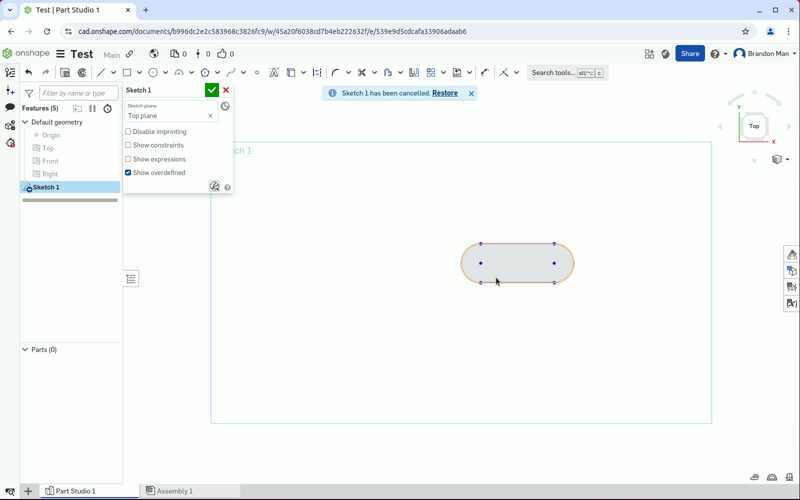
click(496, 277)
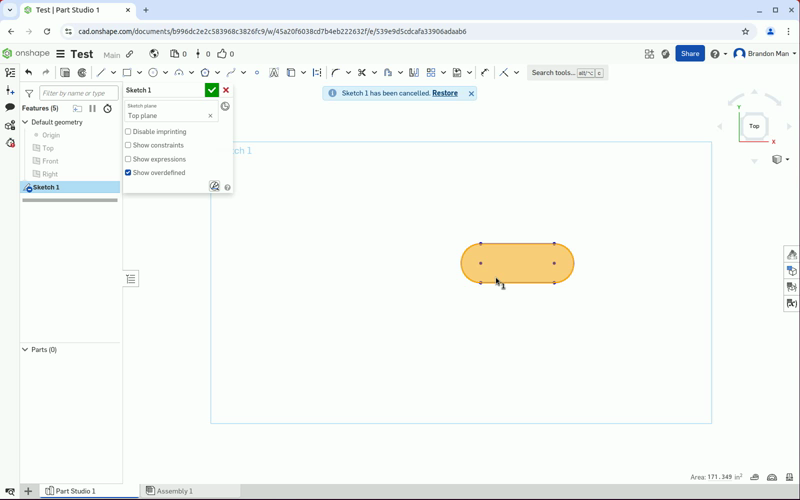
mouse_move(73, 352)
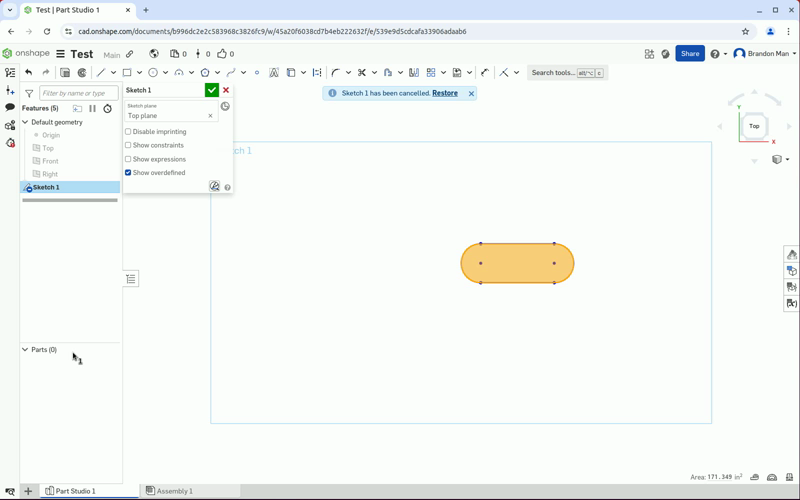
key(shift+y)
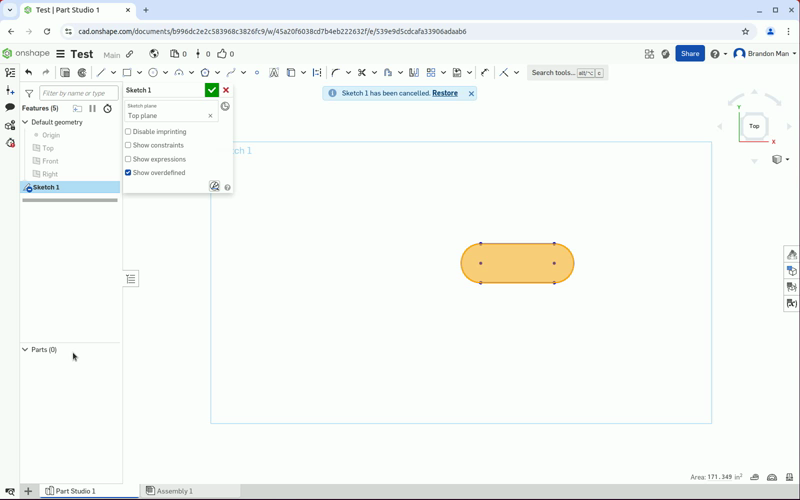
key(shift+e)
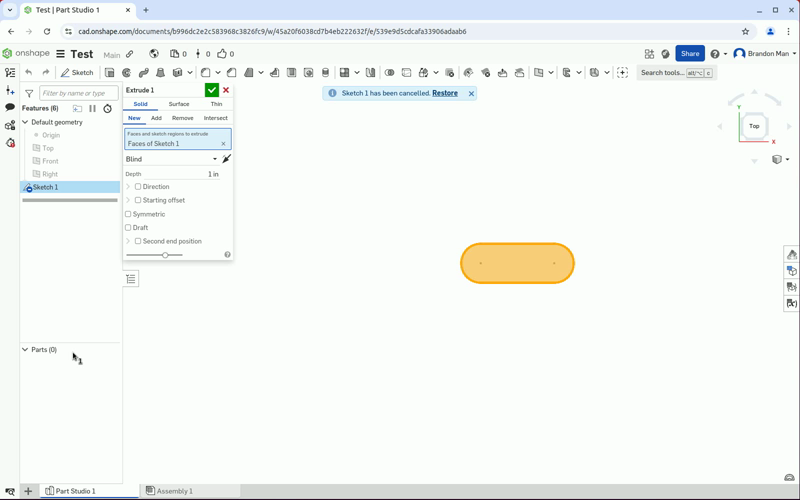
mouse_move(143, 106)
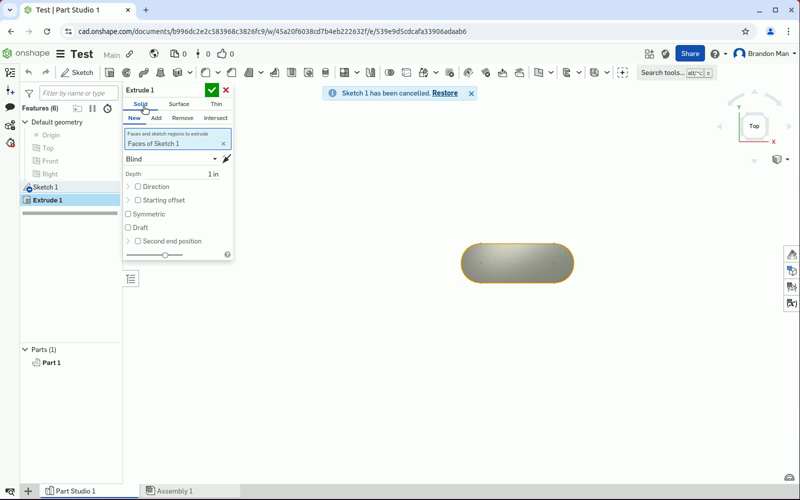
click(143, 106)
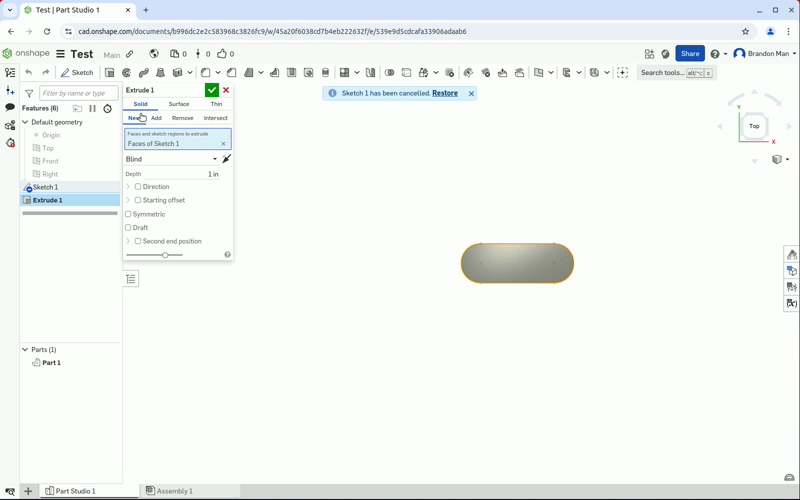
mouse_move(137, 120)
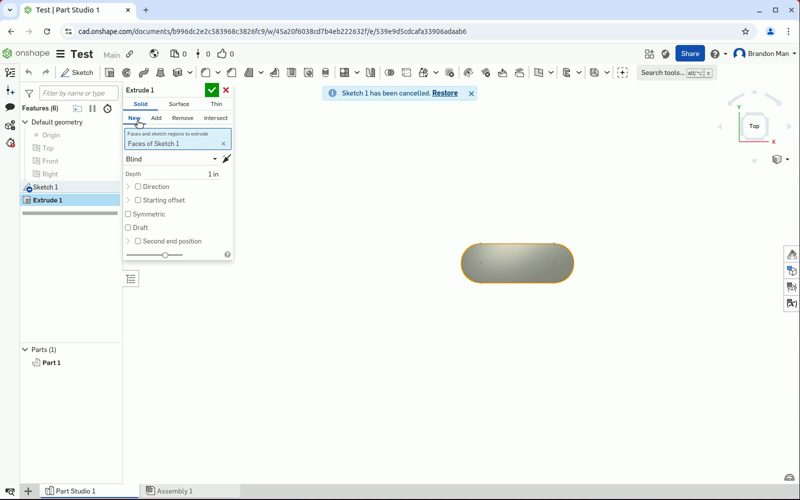
click(137, 120)
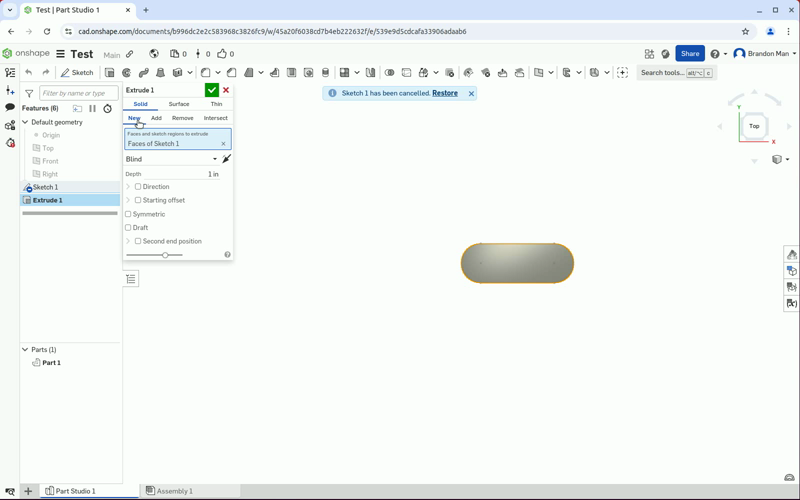
key(tab, 4)
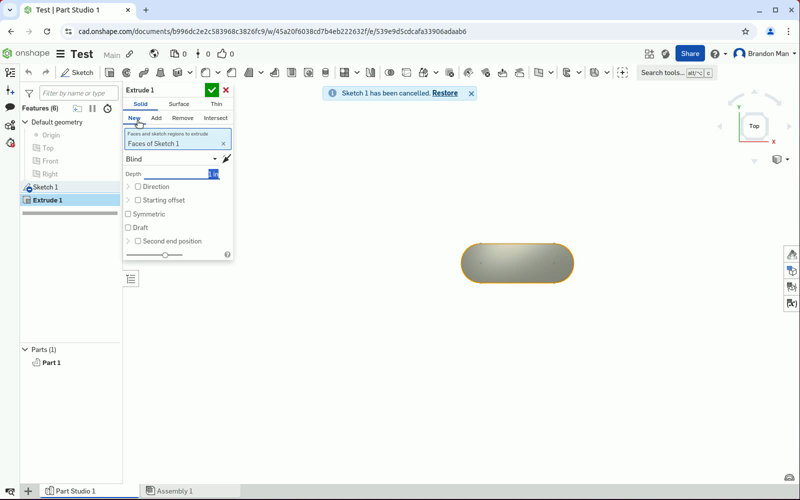
text(1.204)
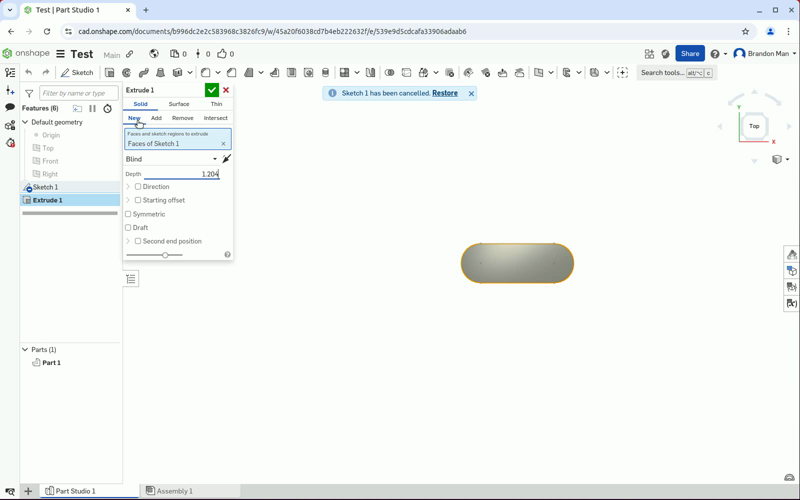
key(enter)
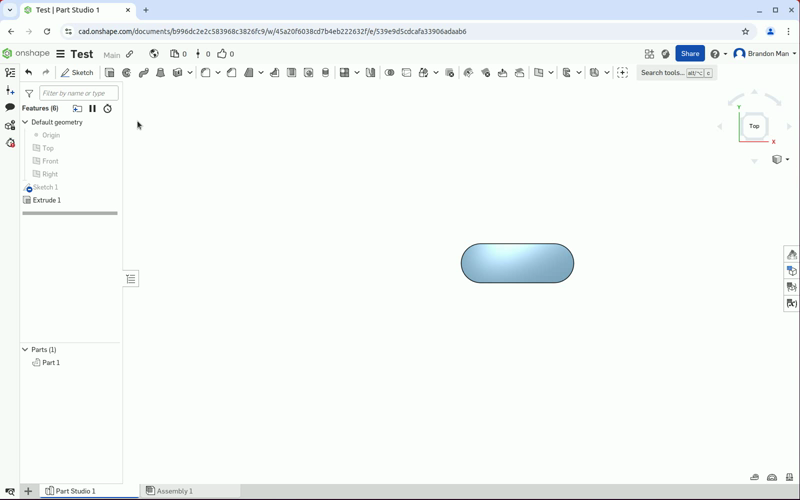
key(shift+h)
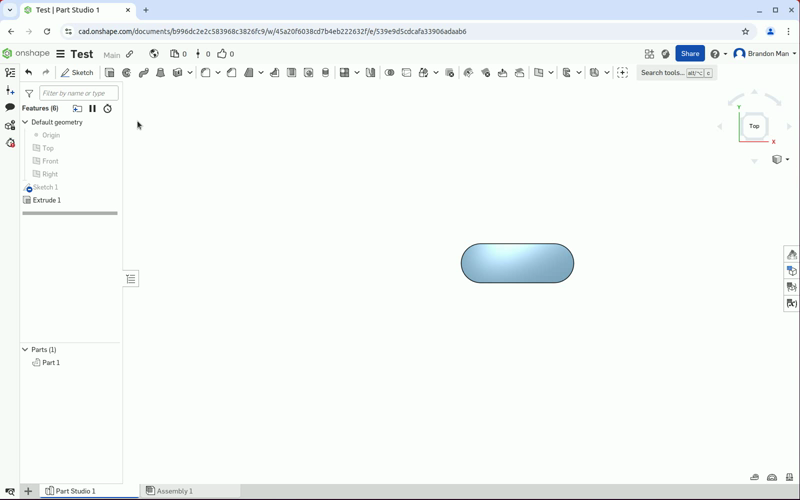
key(shift+h)
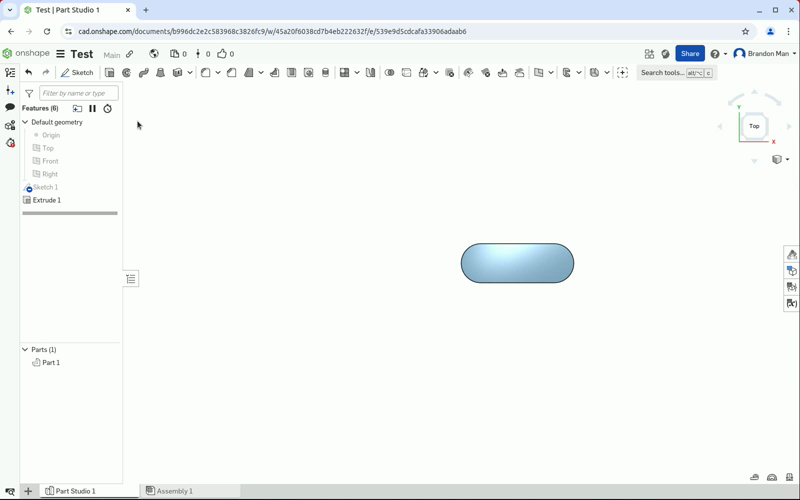
mouse_move(73, 189)
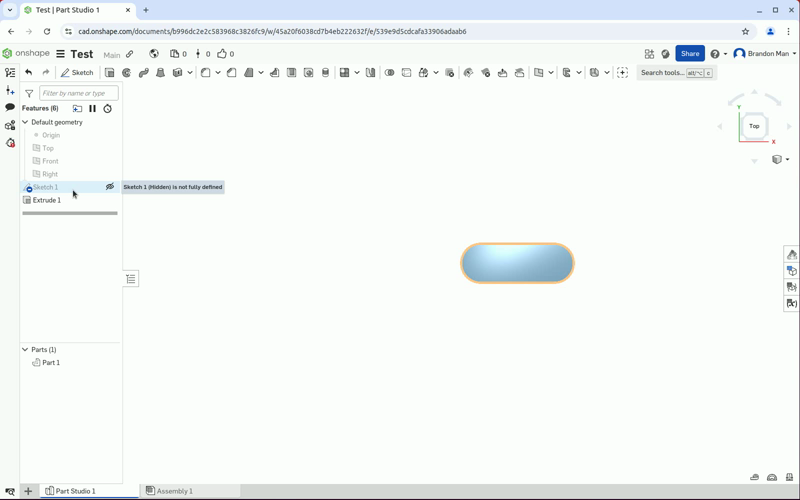
click(73, 189)
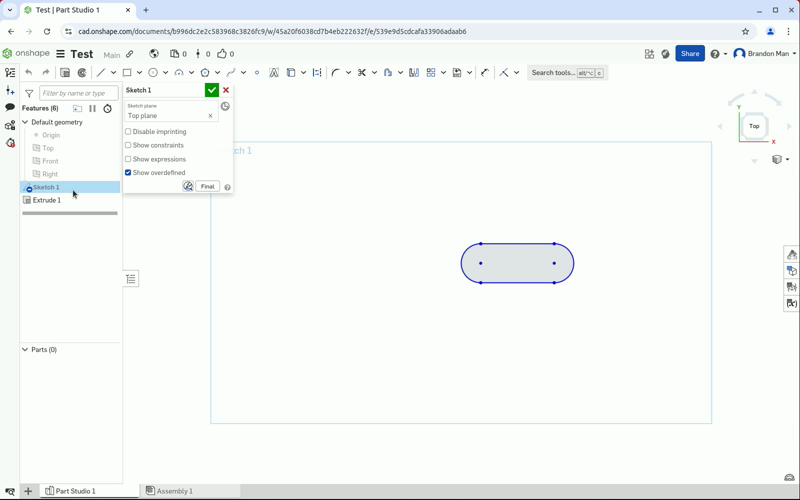
mouse_move(229, 92)
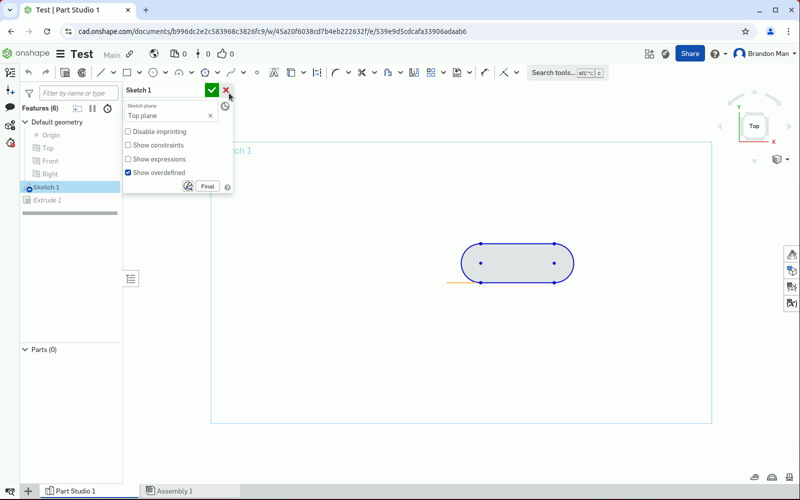
click(229, 92)
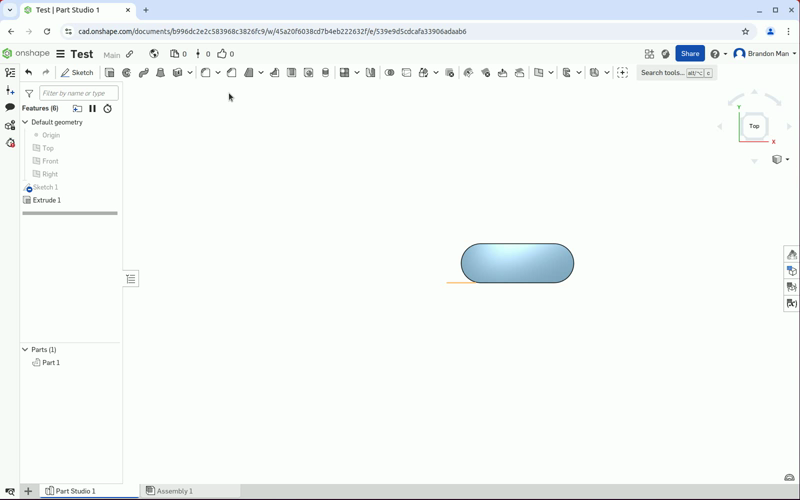
mouse_move(541, 75)
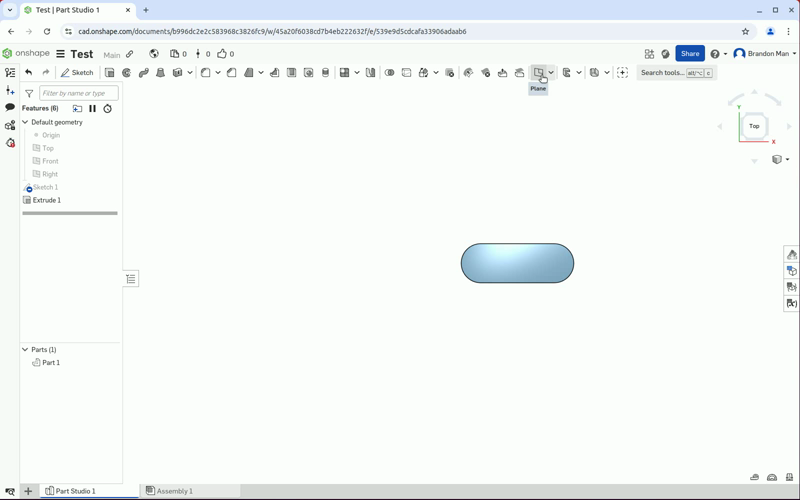
click(541, 75)
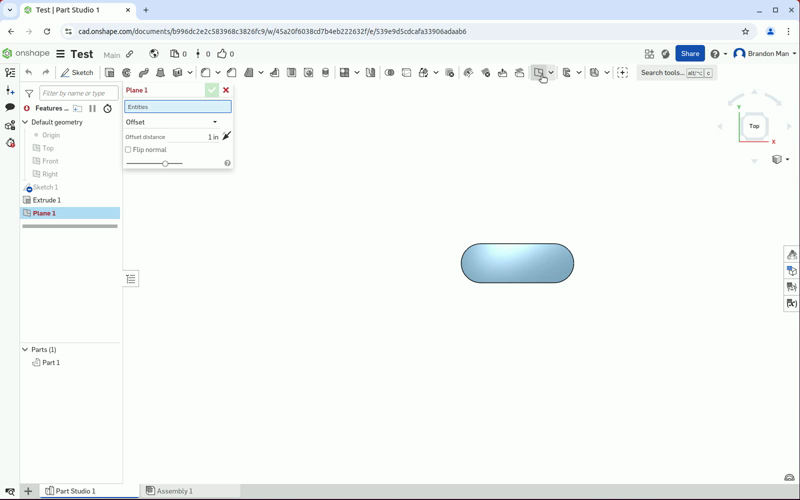
mouse_move(73, 150)
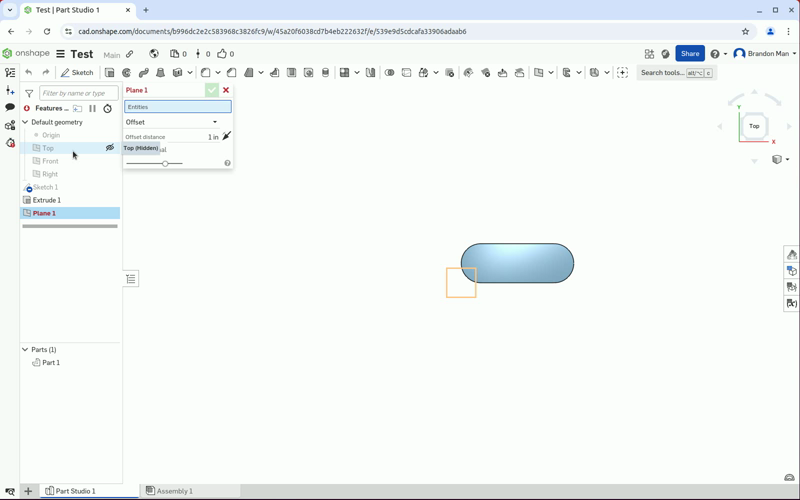
click(73, 150)
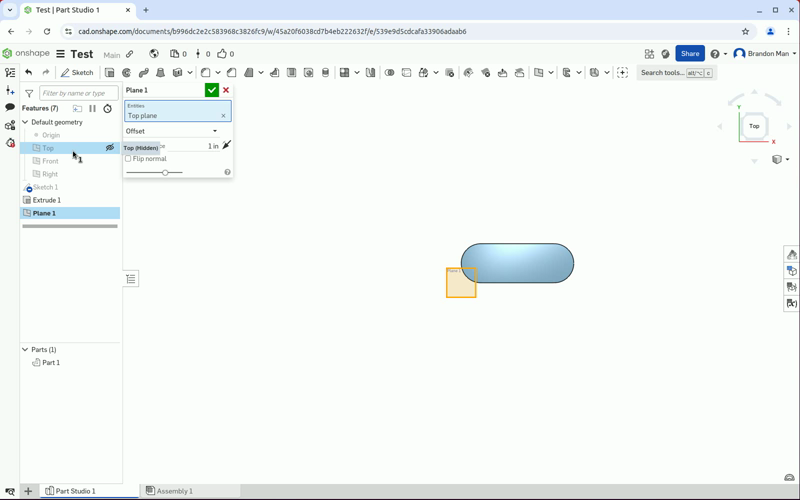
key(tab, 2)
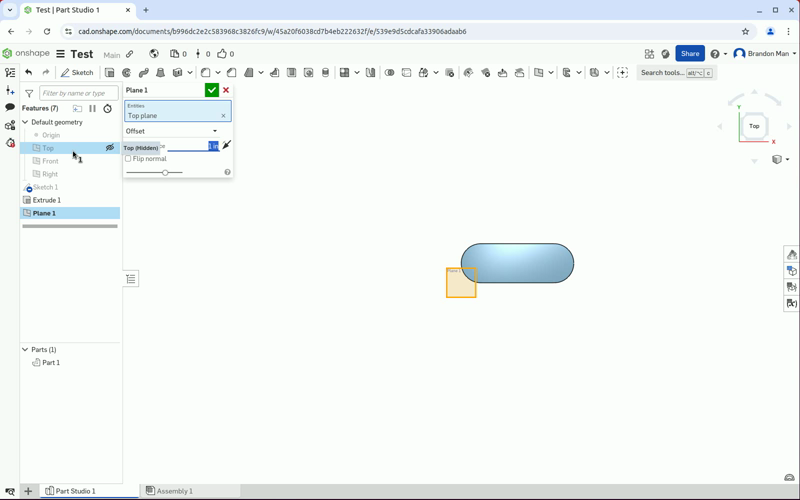
text(1.202)
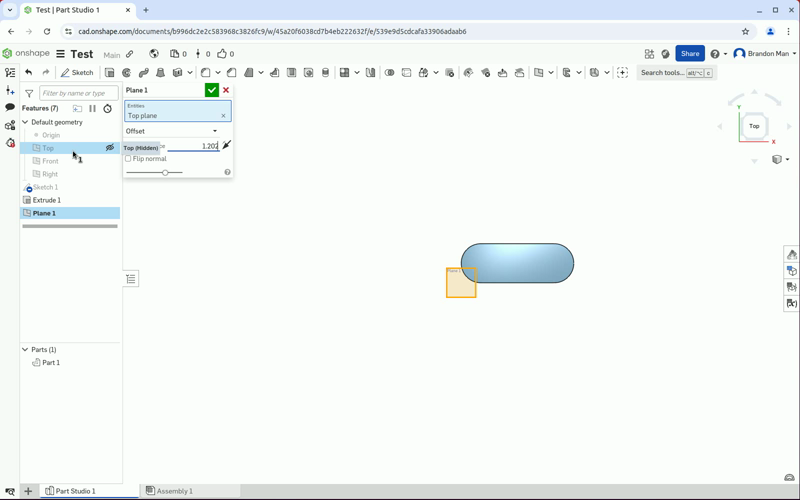
key(enter, 2)
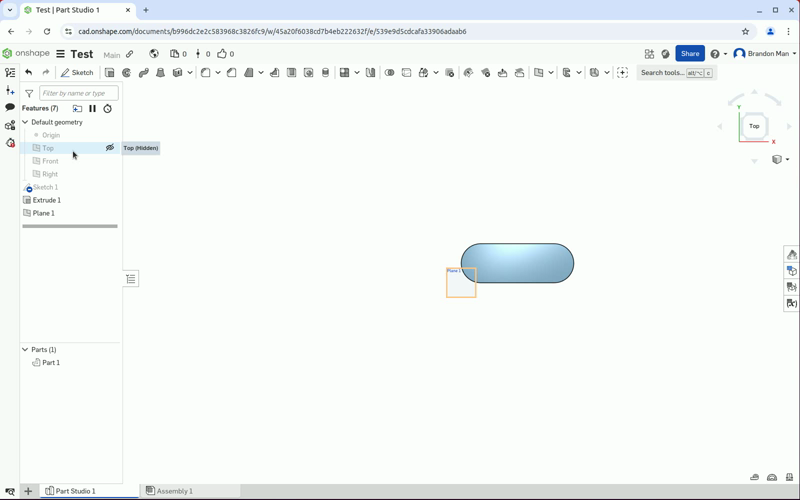
key(shift+s)
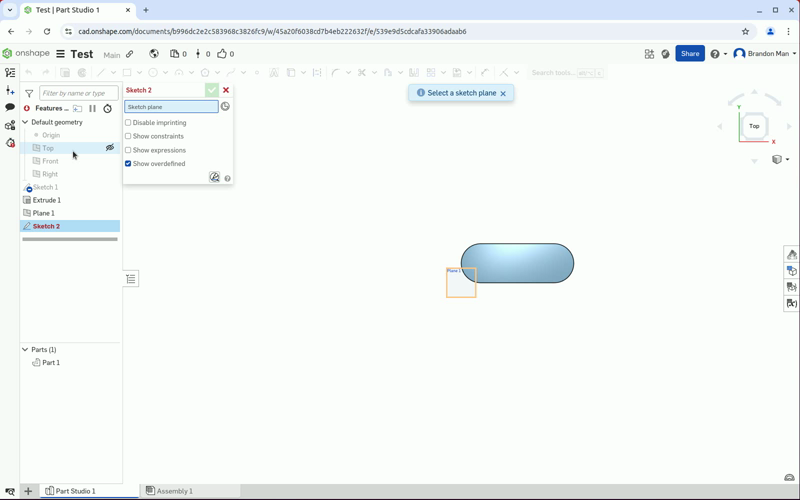
mouse_move(73, 215)
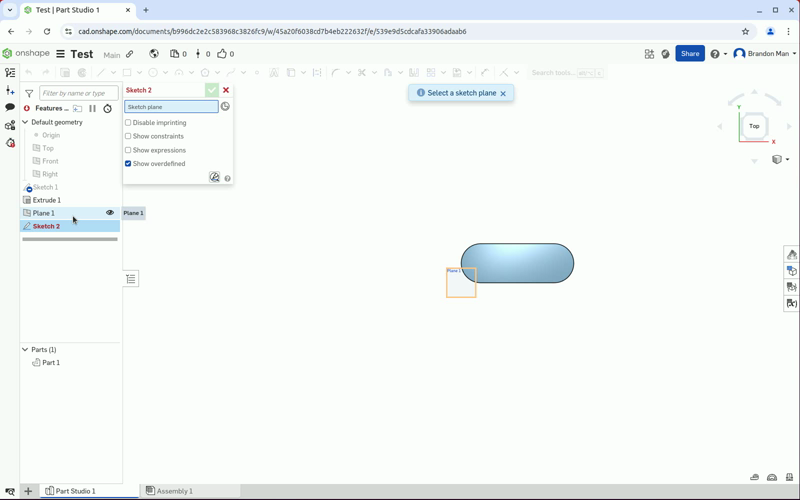
click(73, 215)
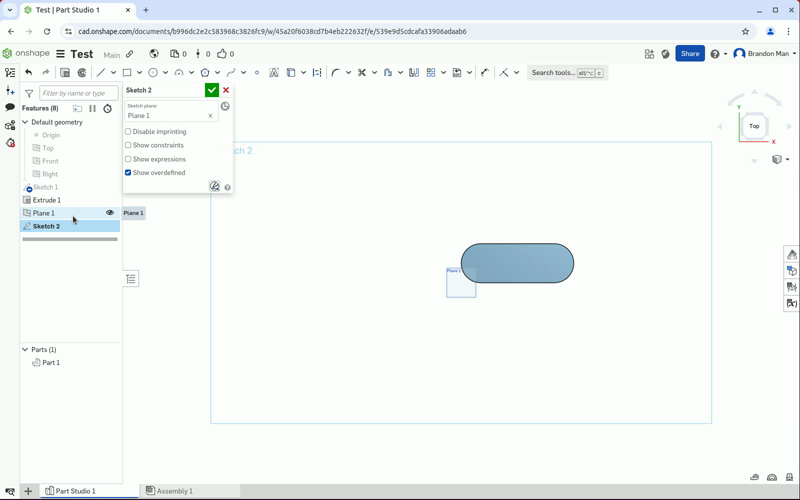
mouse_move(73, 352)
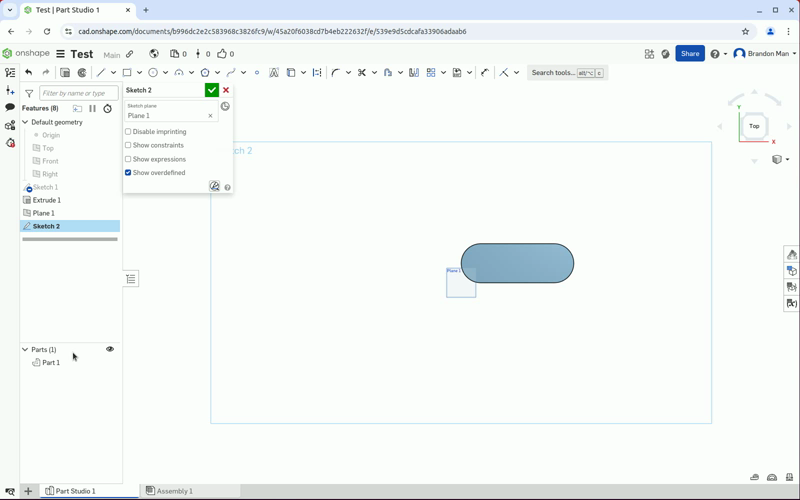
key(y)
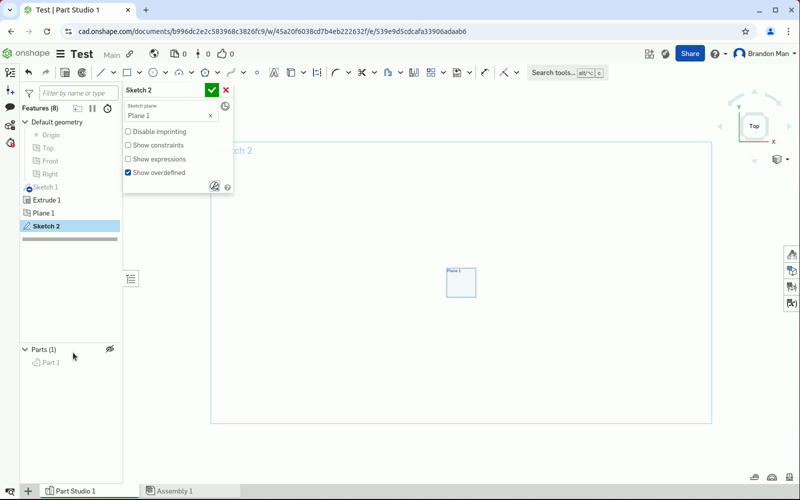
key(l)
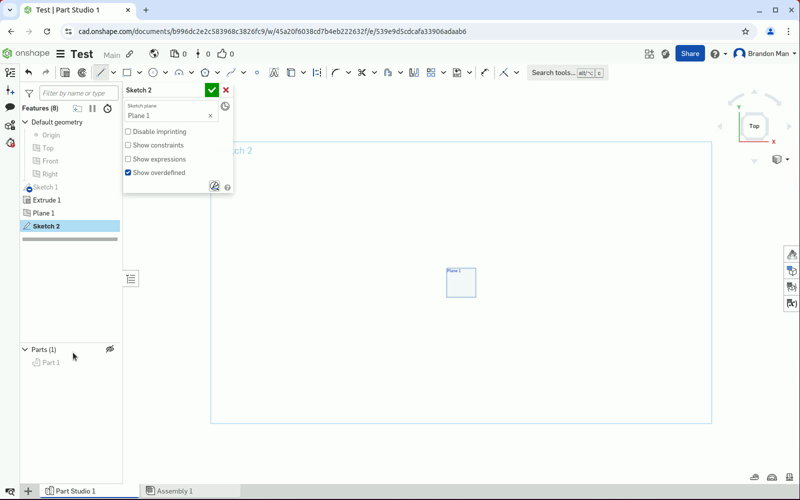
key_down(shift)
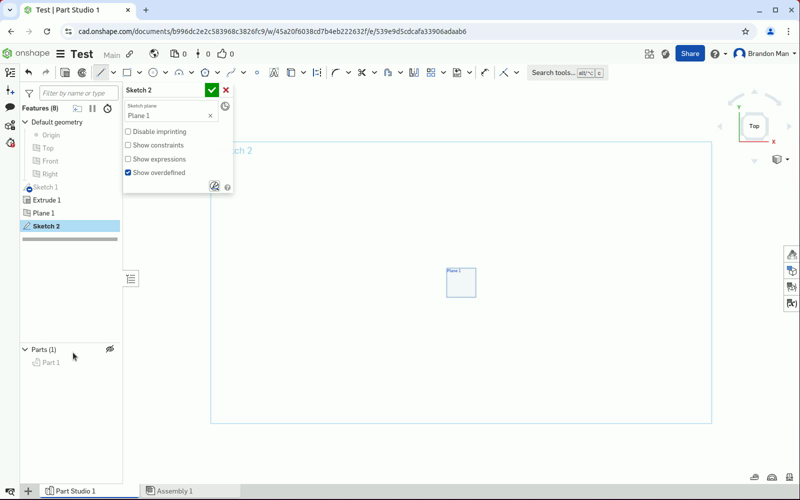
mouse_move(480, 279)
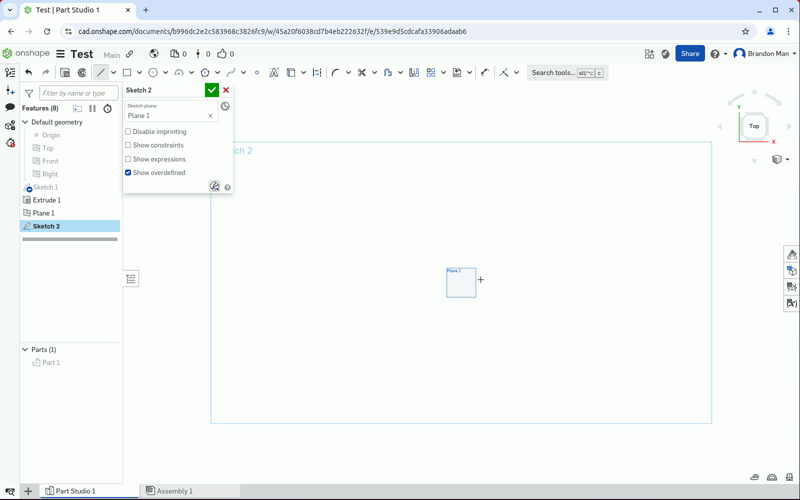
click(480, 279)
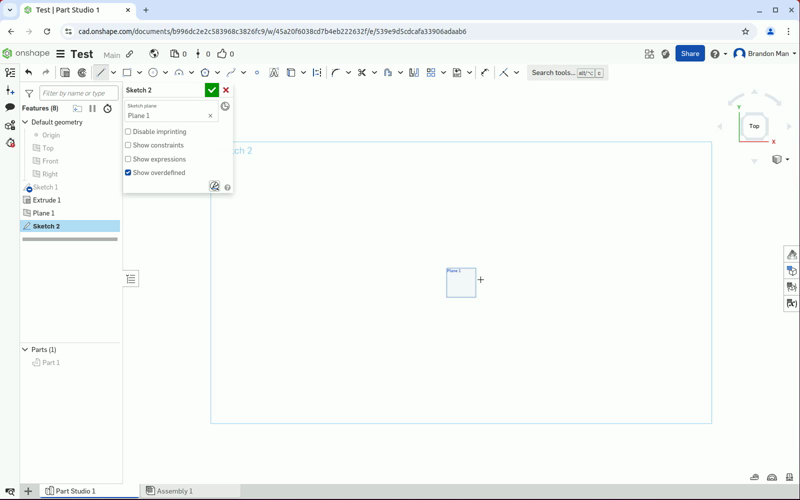
key_up(shift)
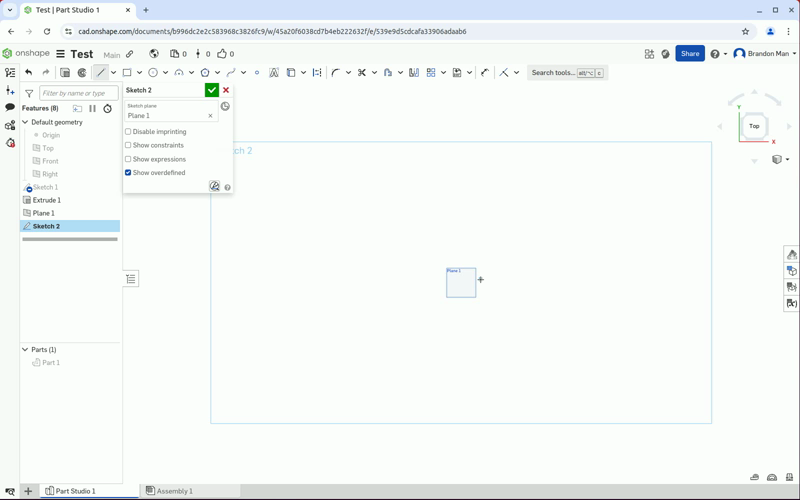
key_down(shift)
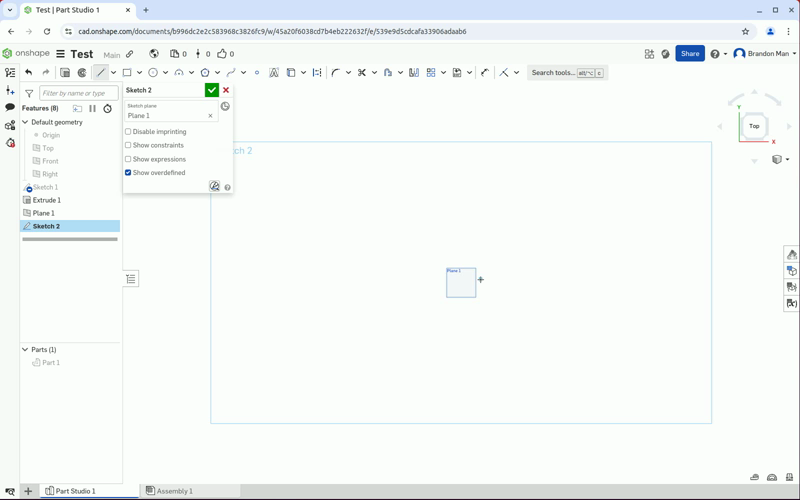
mouse_move(554, 279)
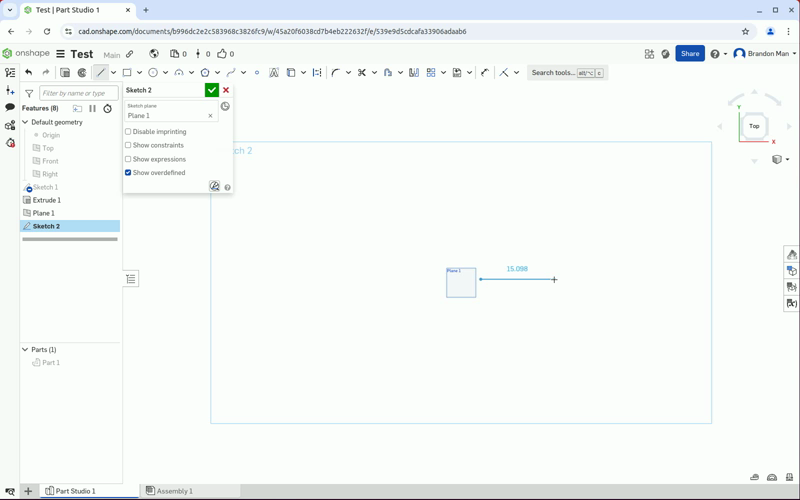
click(554, 279)
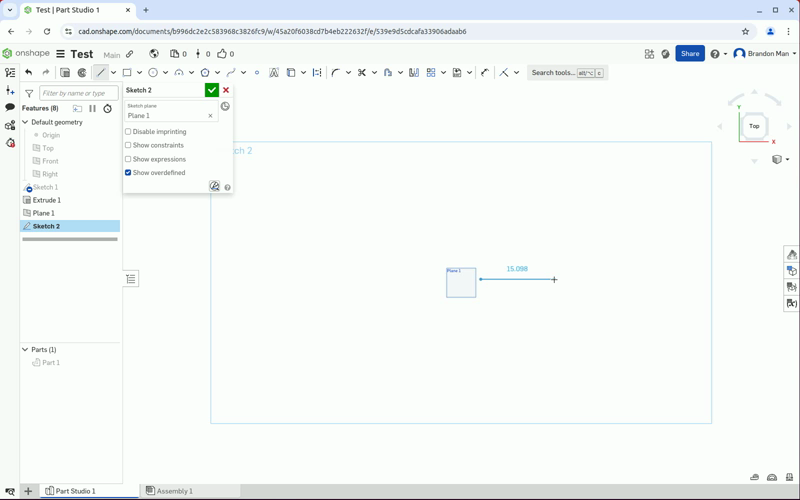
key_up(shift)
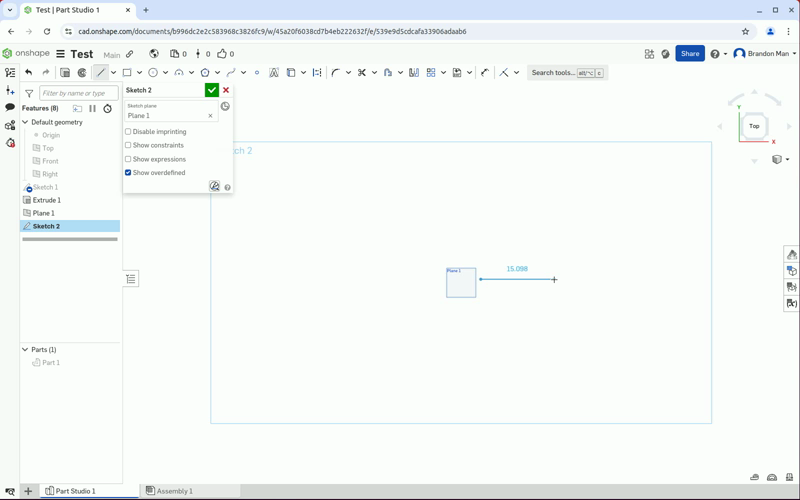
key(esc)
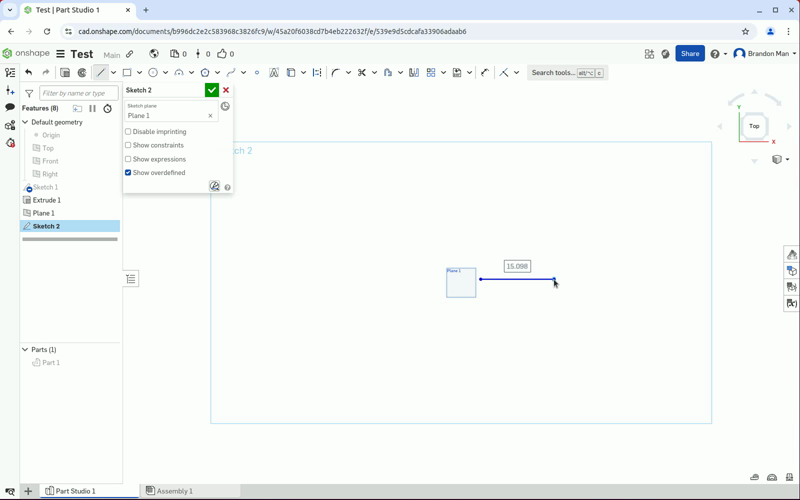
key(a)
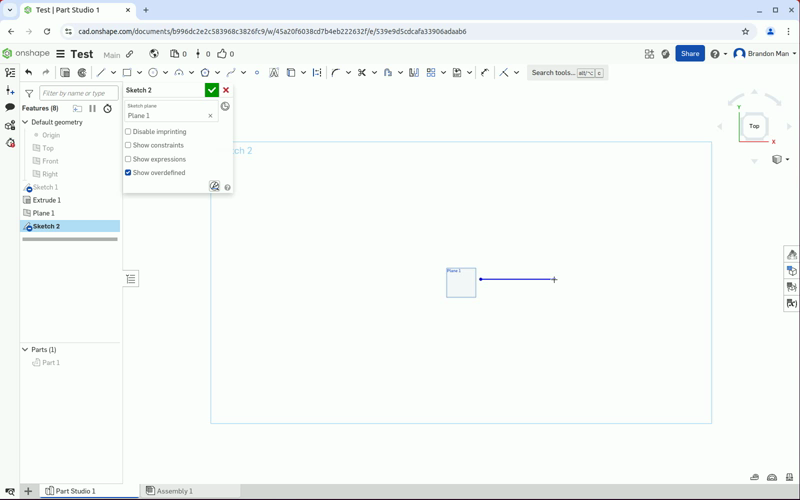
mouse_move(554, 279)
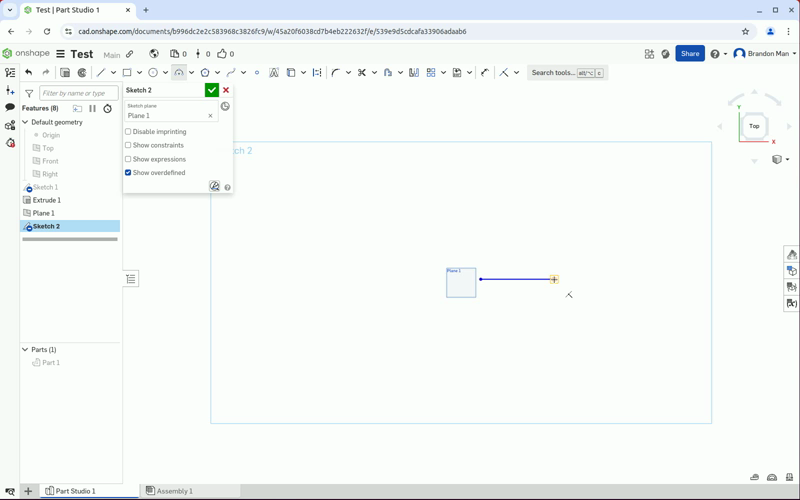
click(554, 279)
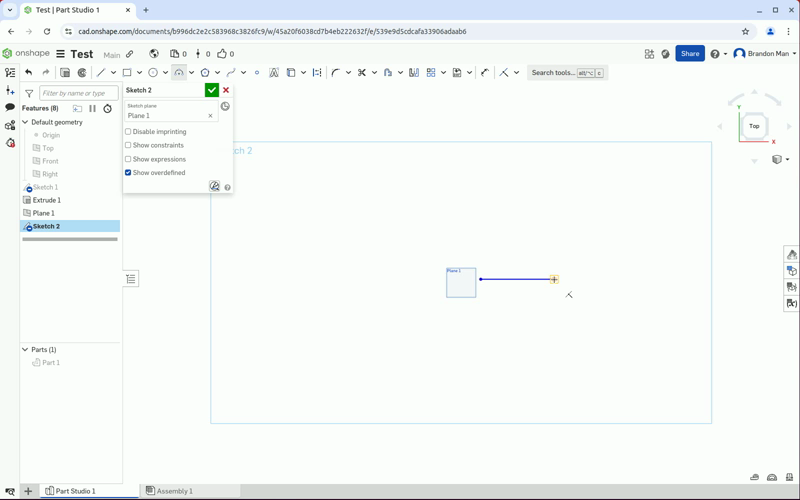
key_down(shift)
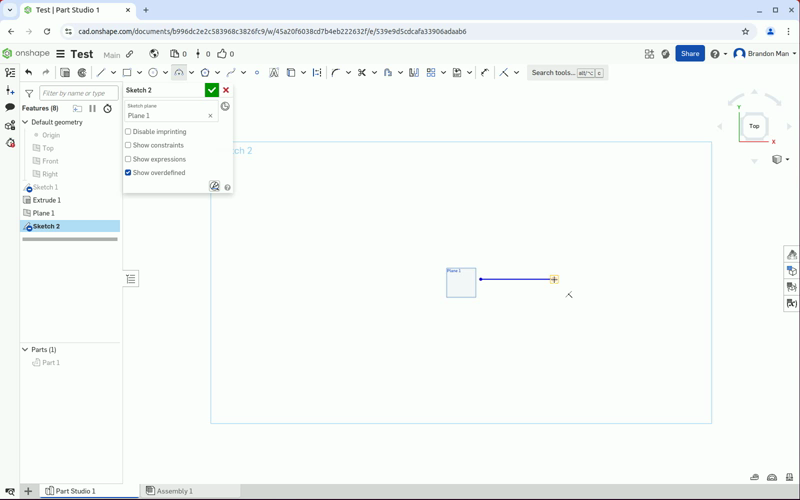
mouse_move(554, 248)
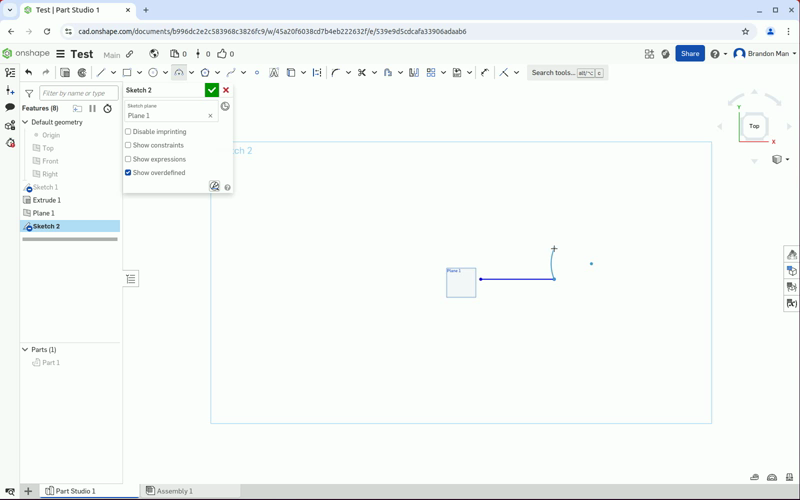
click(554, 248)
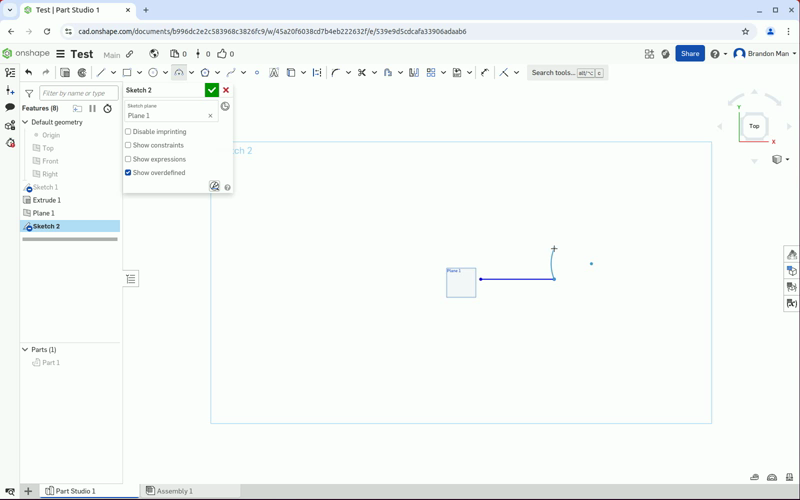
mouse_move(569, 264)
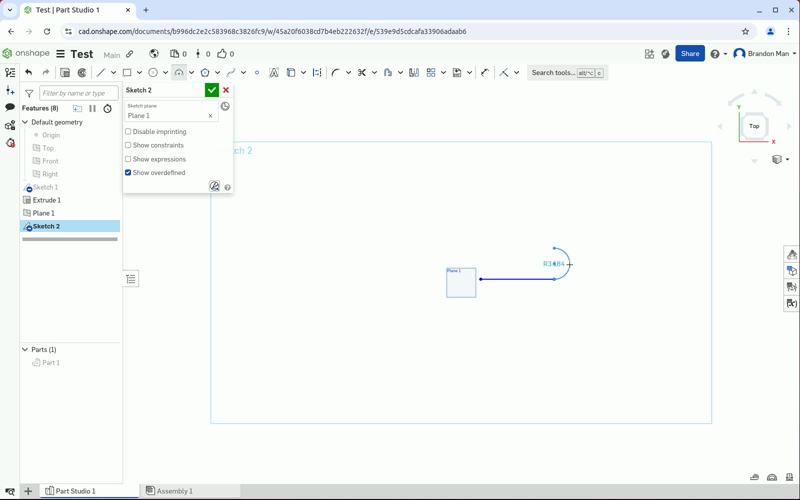
click(569, 264)
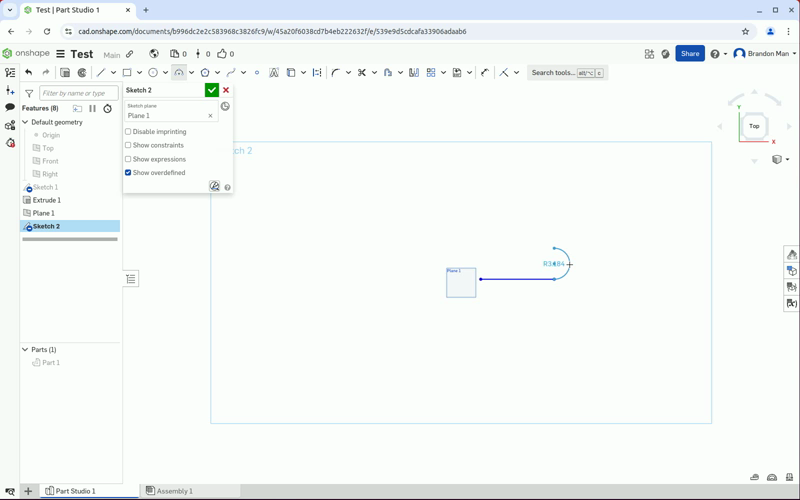
key_up(shift)
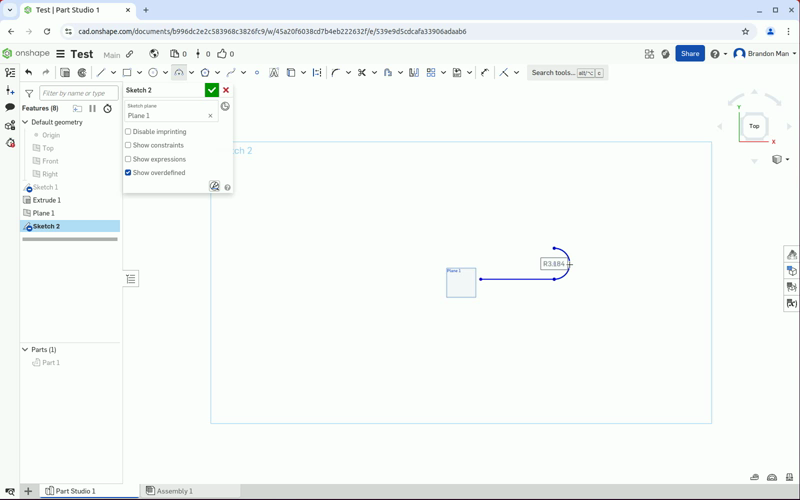
key(esc)
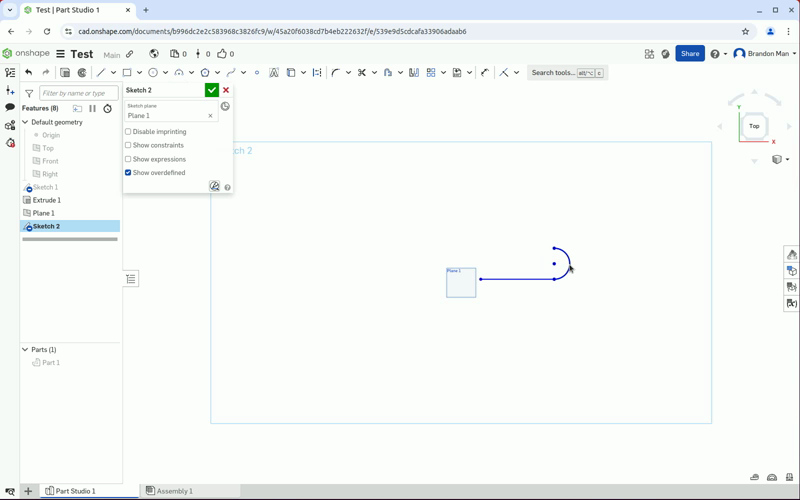
key(l)
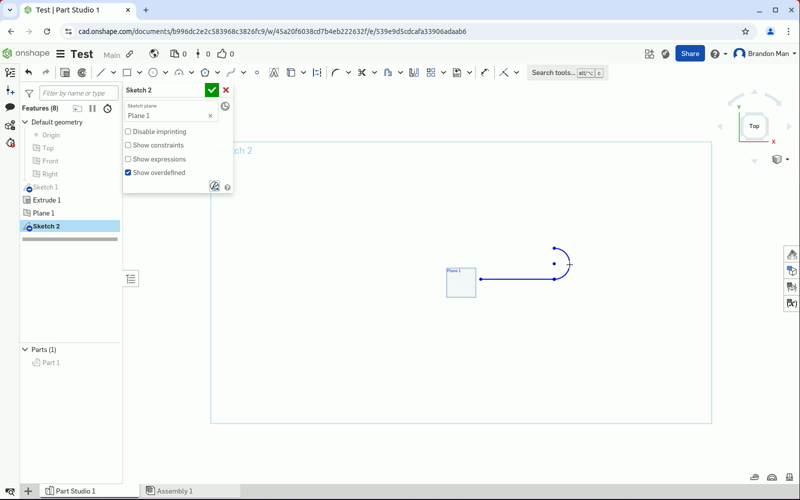
mouse_move(554, 248)
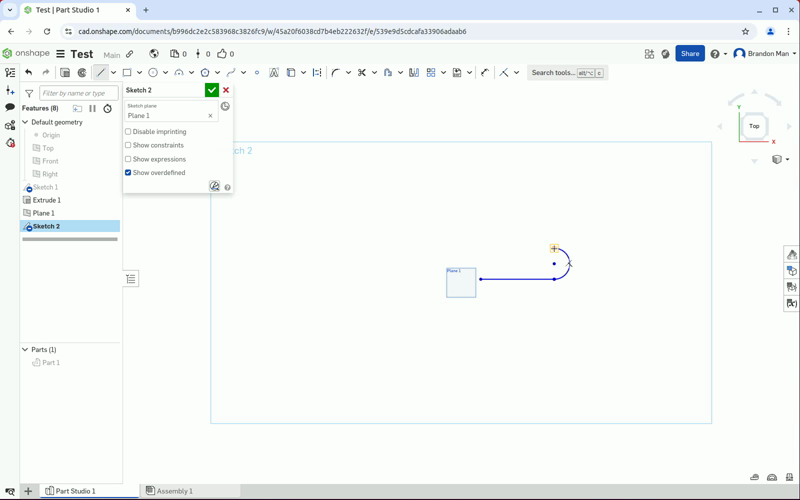
click(554, 248)
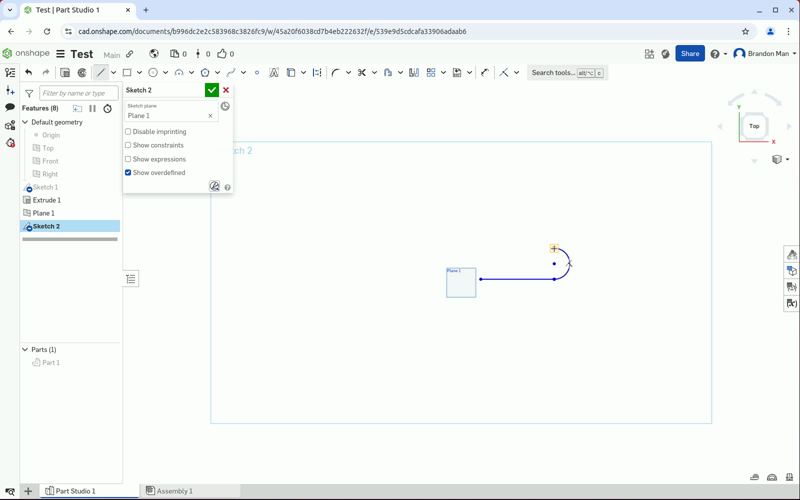
key_down(shift)
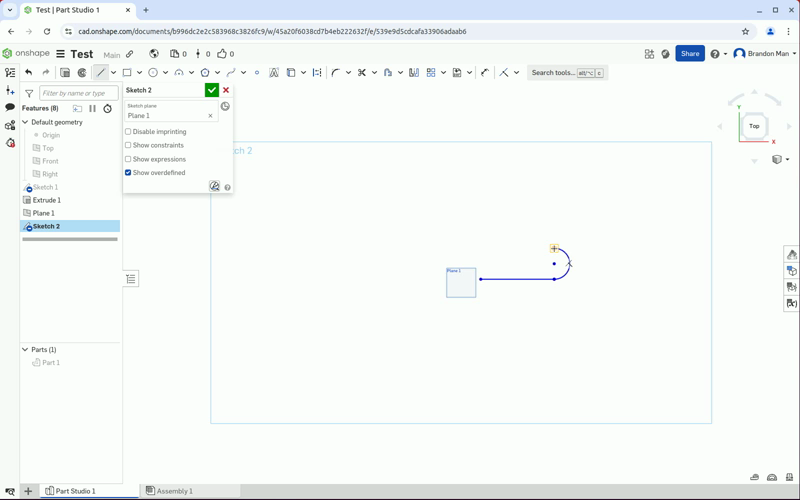
mouse_move(480, 248)
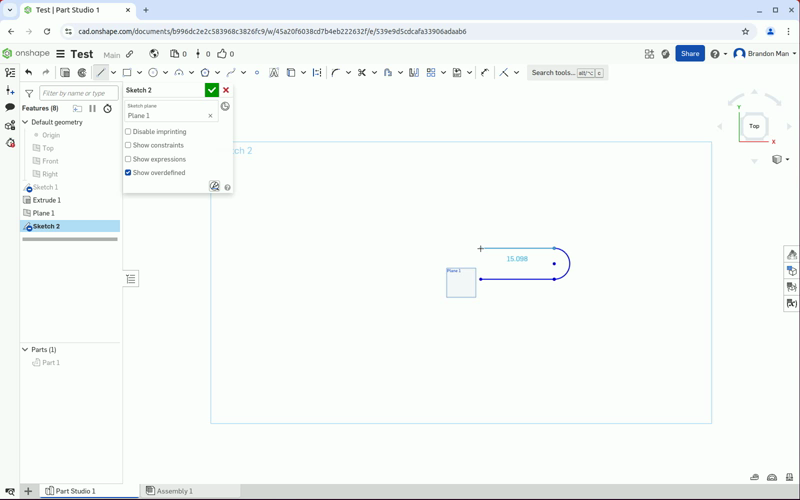
click(480, 248)
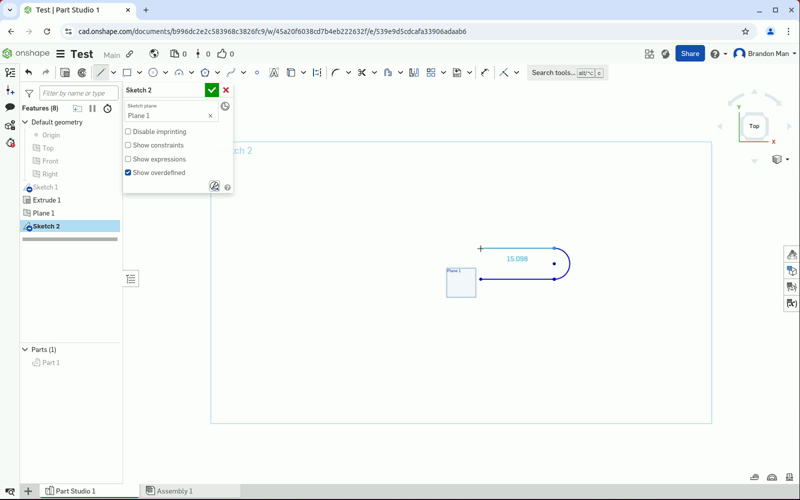
key_up(shift)
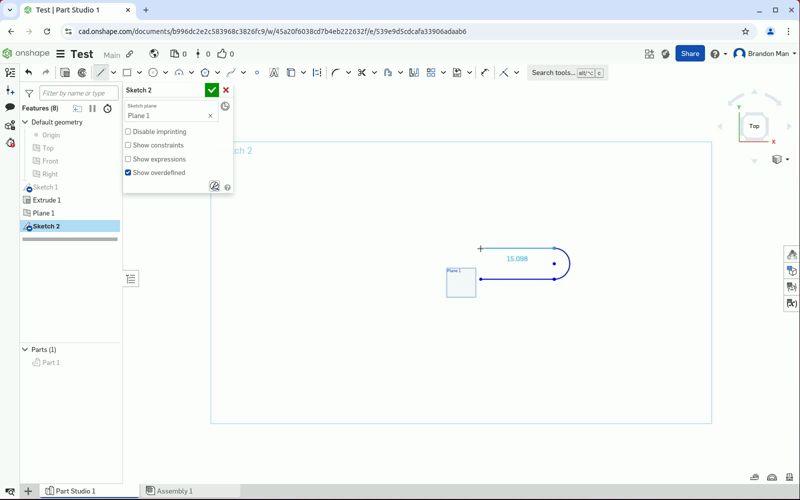
key(esc)
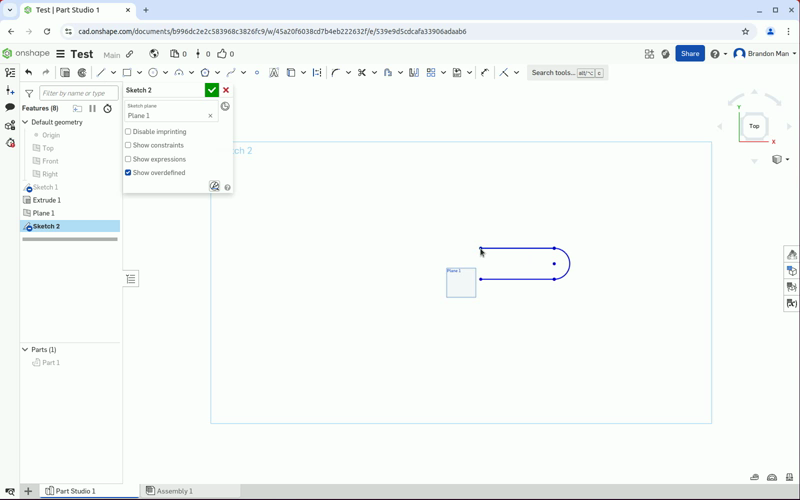
key(a)
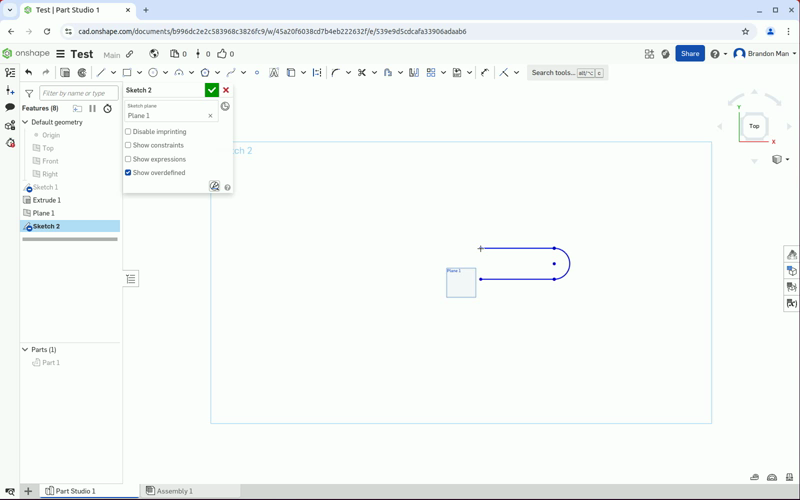
mouse_move(480, 248)
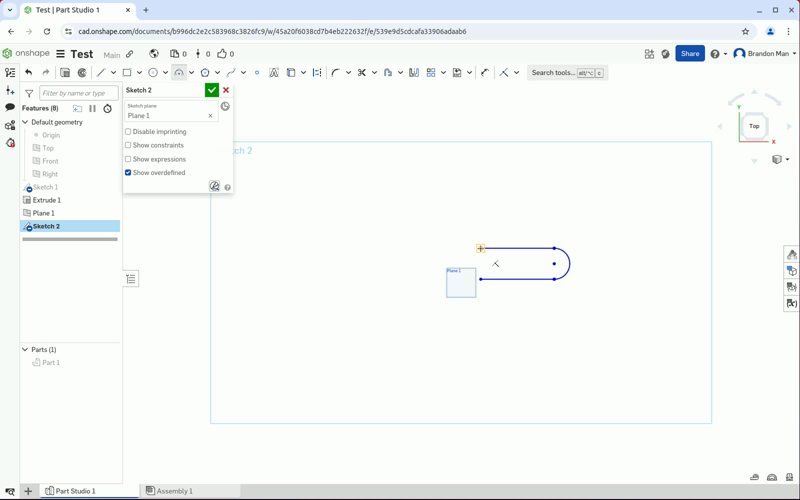
click(480, 248)
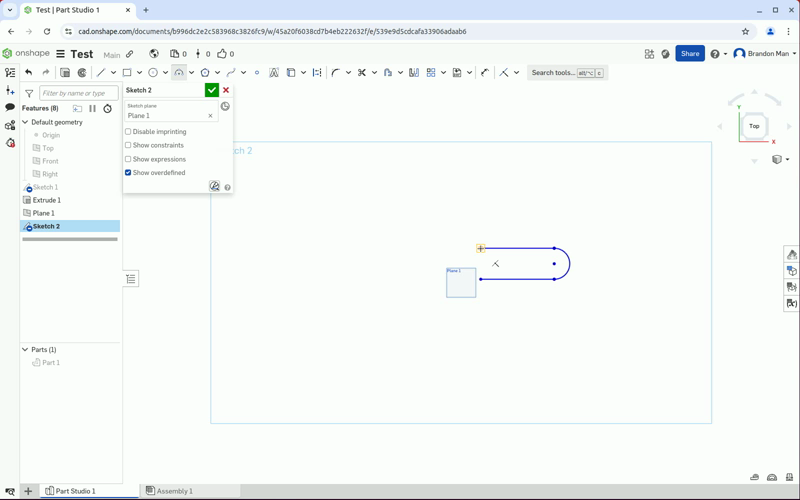
mouse_move(480, 279)
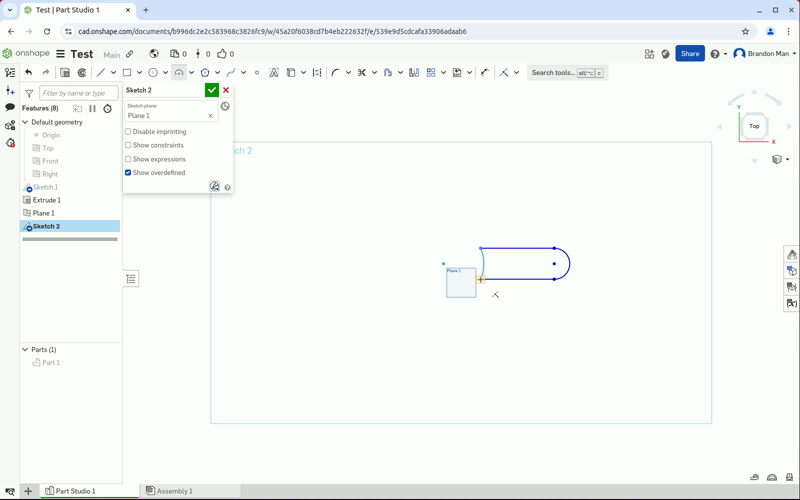
click(480, 279)
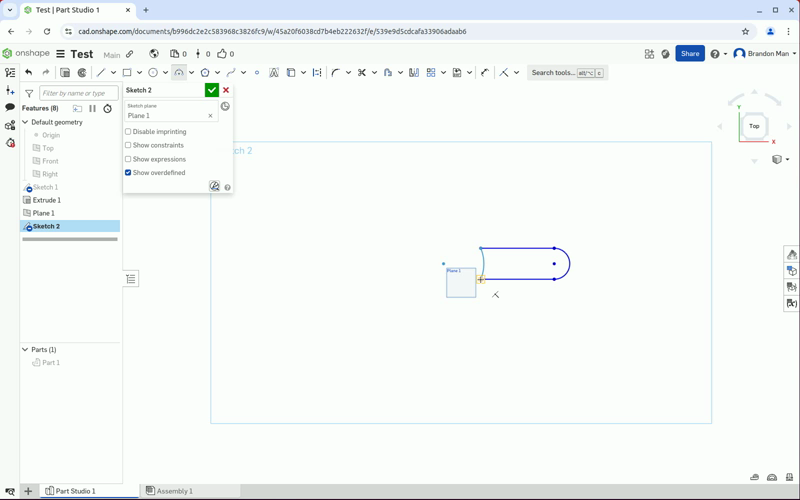
key_down(shift)
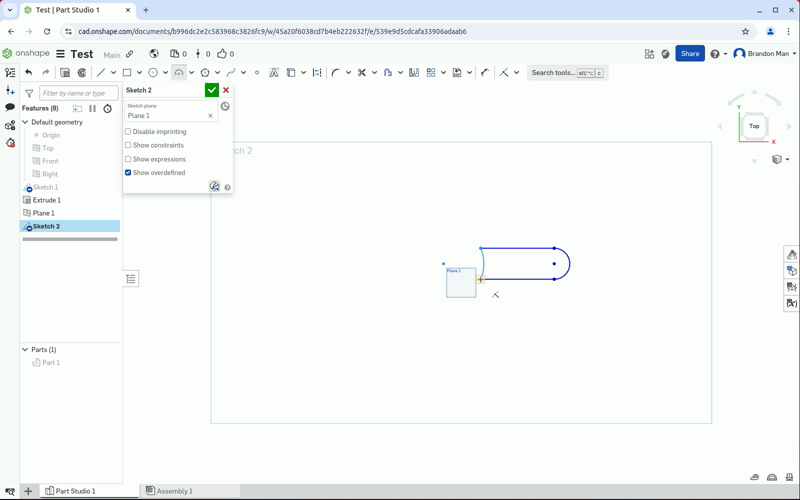
mouse_move(465, 264)
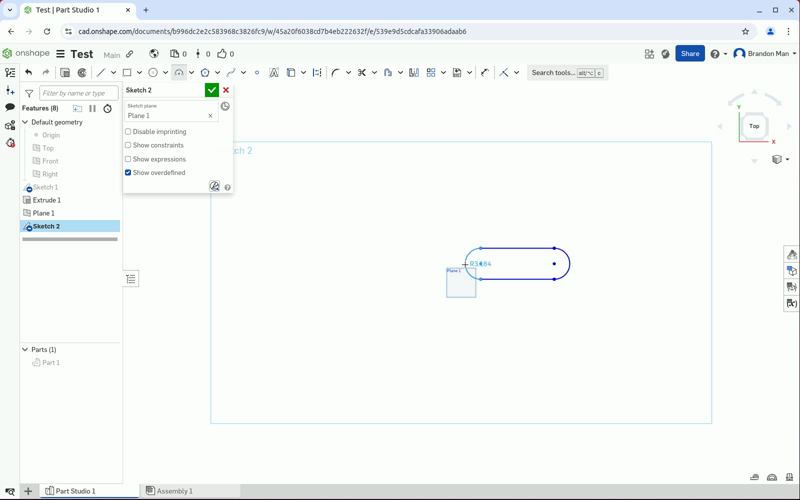
click(465, 264)
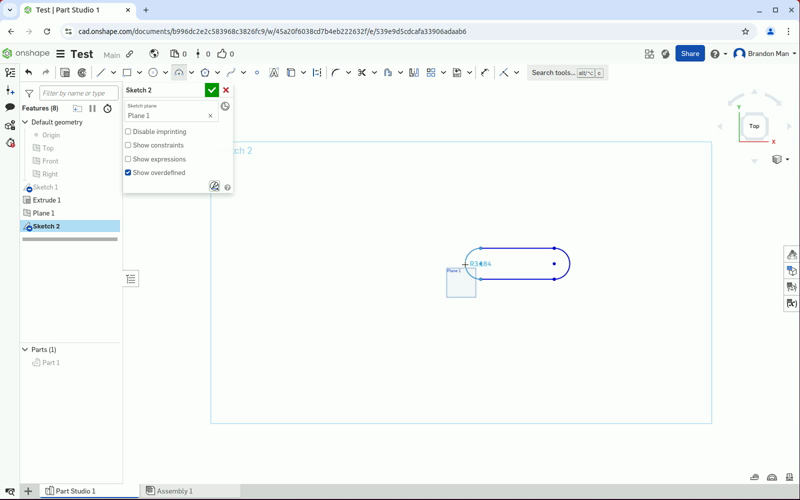
key_up(shift)
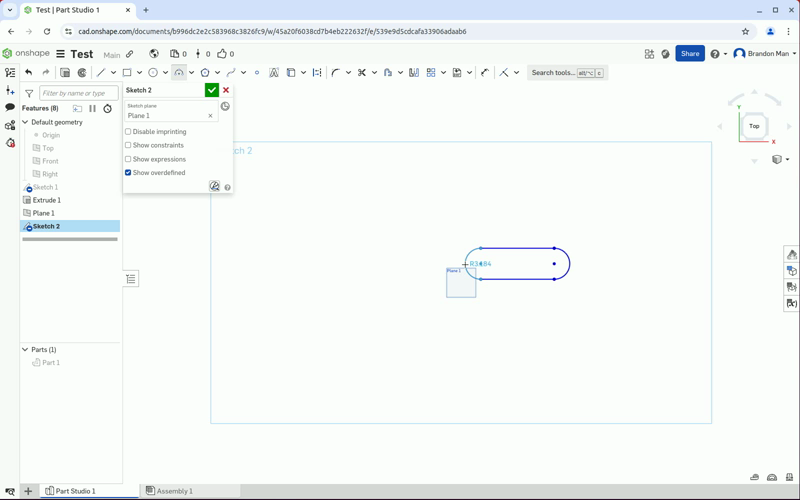
key(esc)
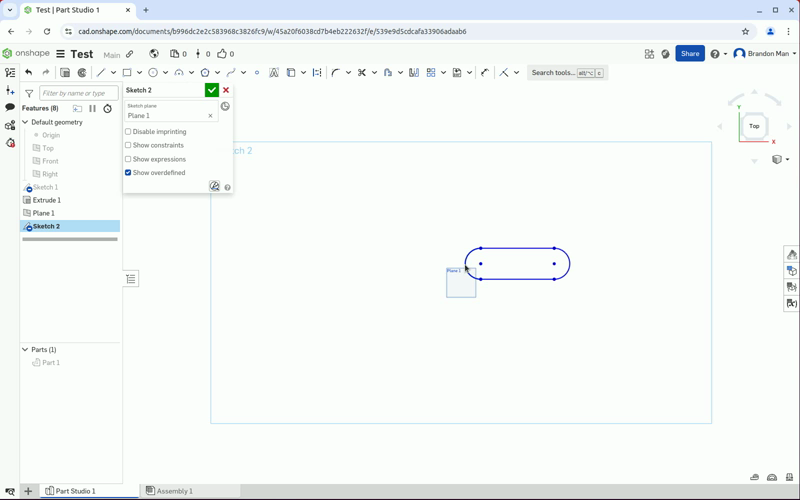
mouse_move(491, 252)
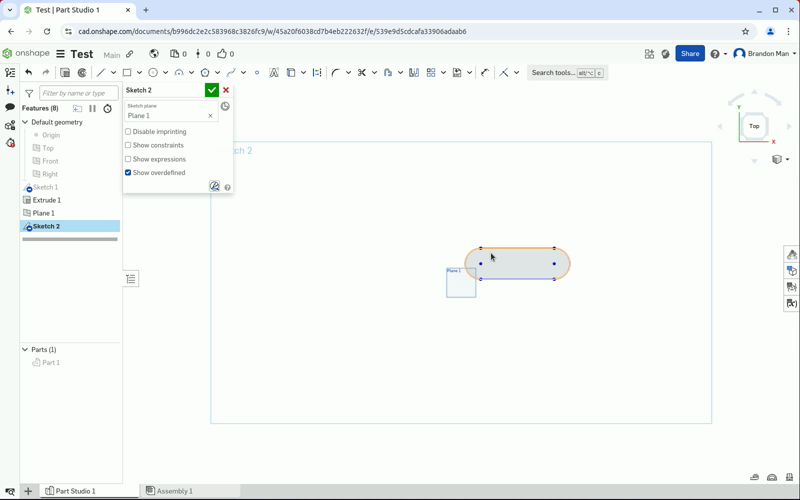
click(491, 252)
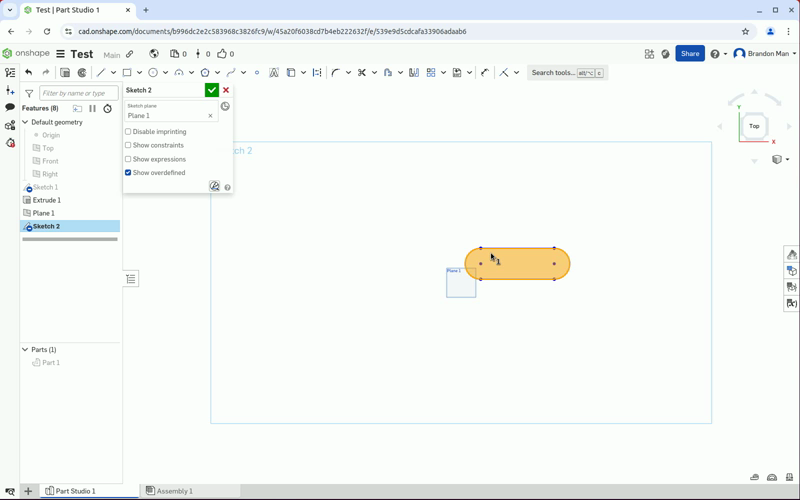
mouse_move(73, 352)
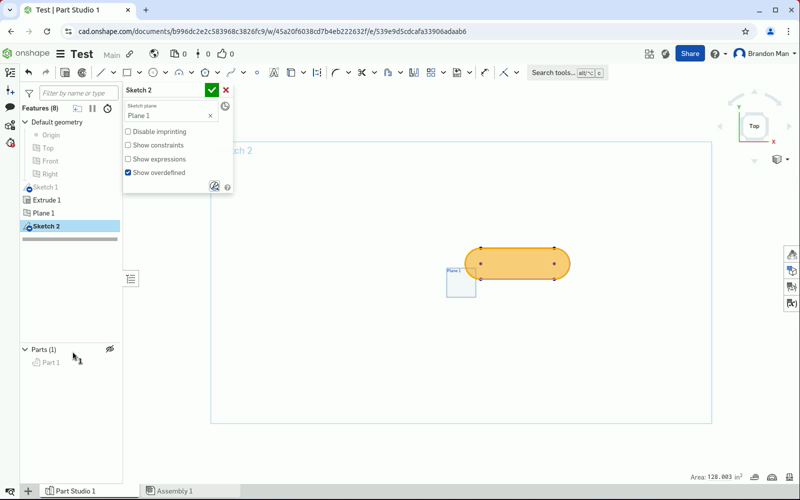
key(shift+y)
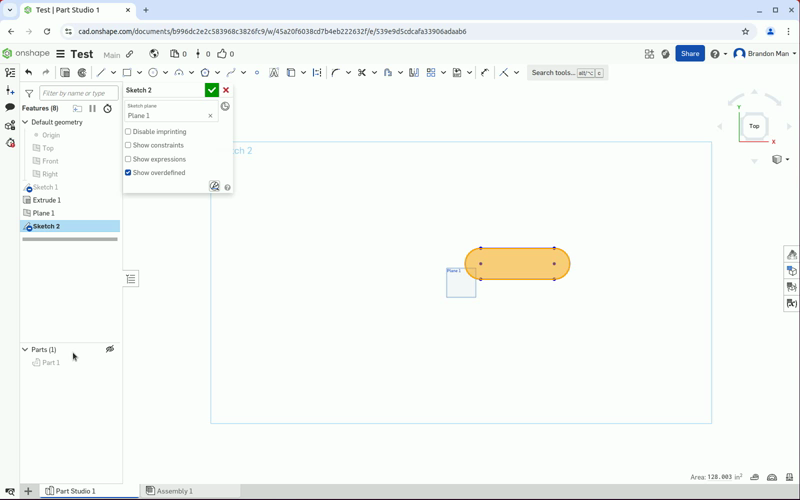
key(shift+e)
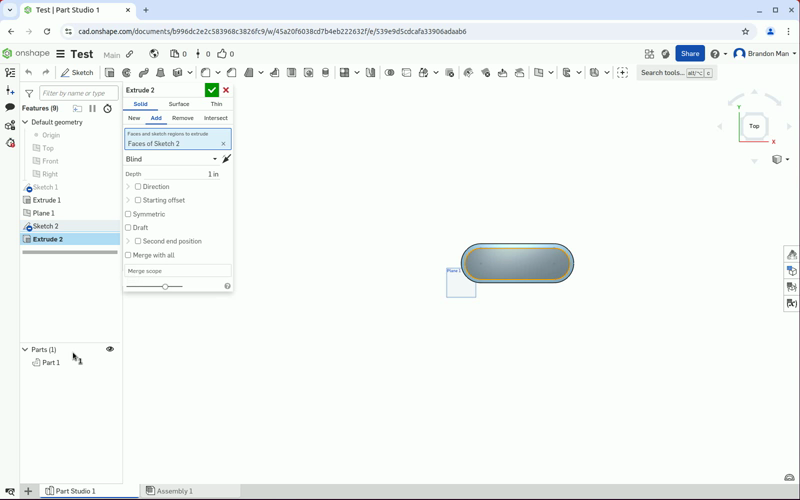
mouse_move(143, 106)
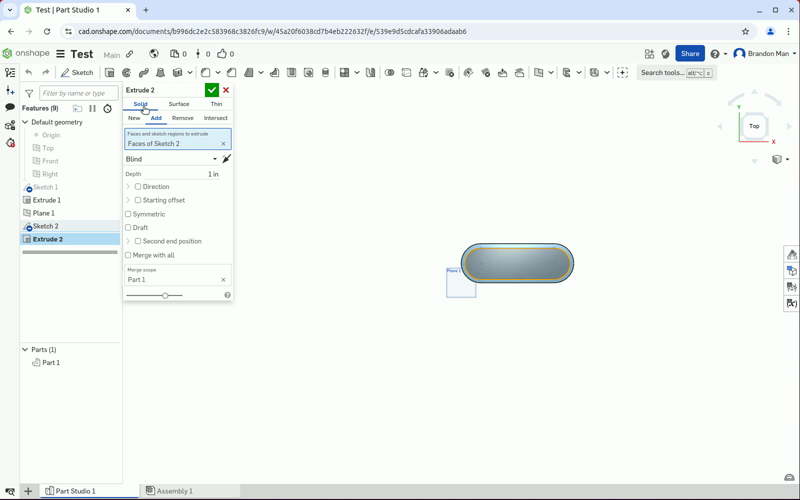
click(143, 106)
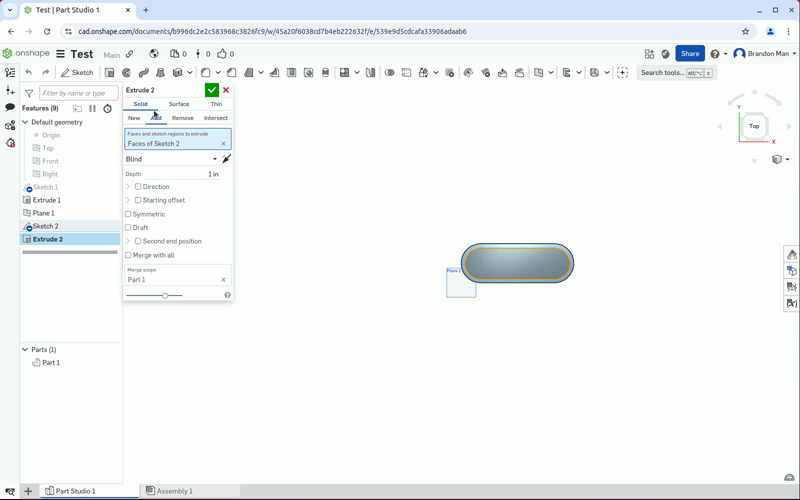
mouse_move(186, 120)
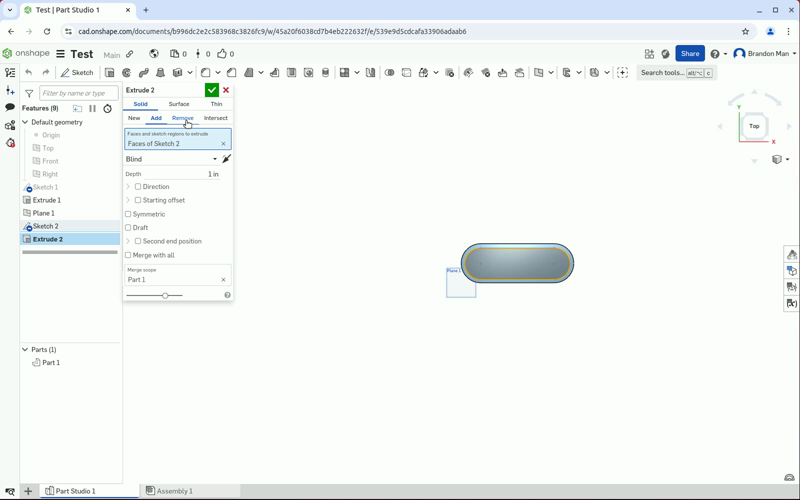
click(186, 120)
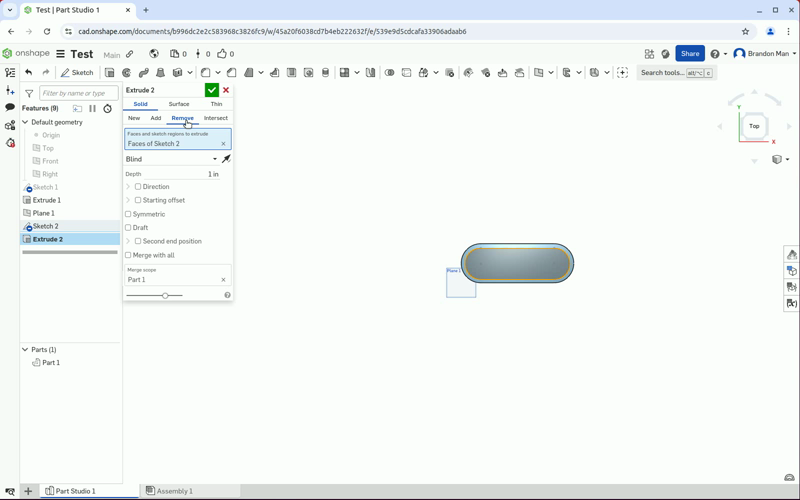
key(tab, 4)
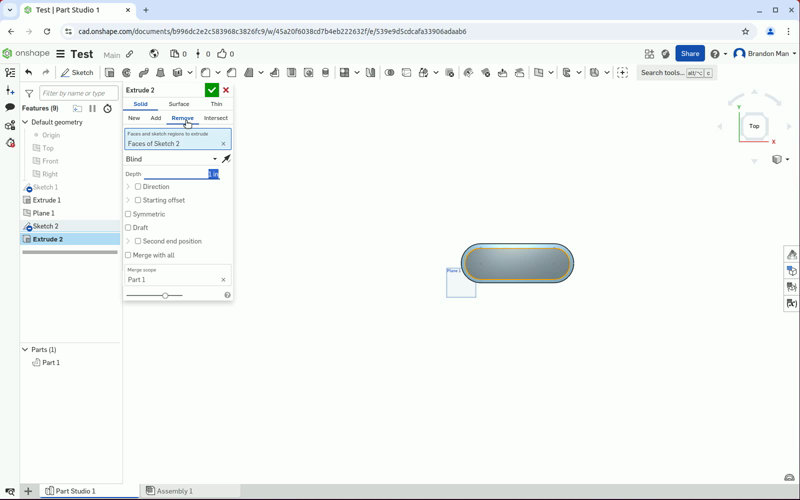
text(0.481)
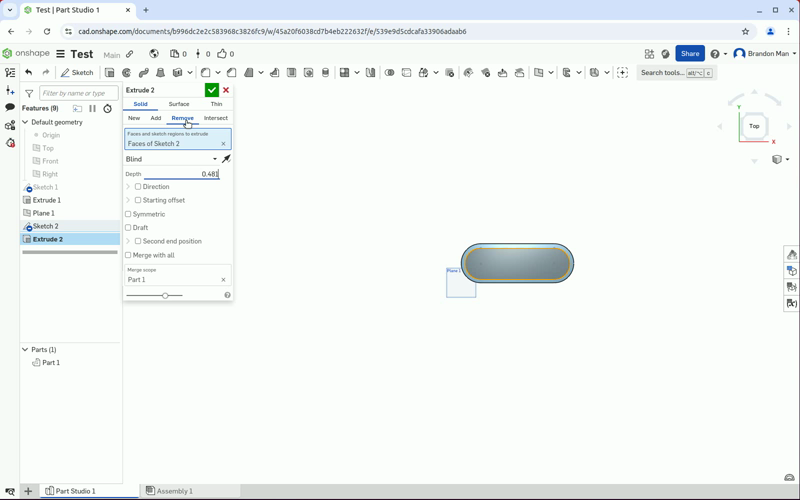
key(tab, 6)
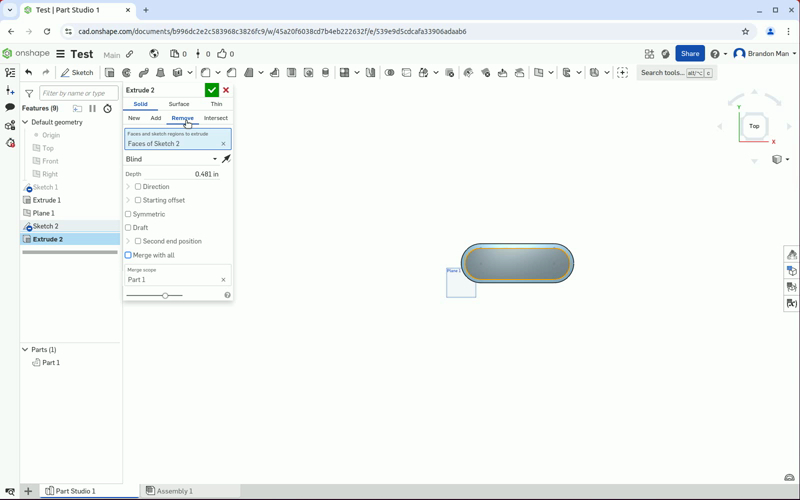
key(space)
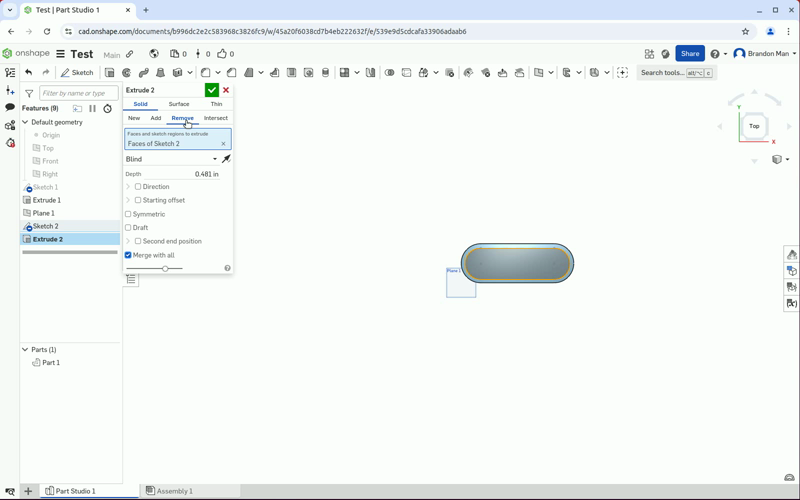
key(enter)
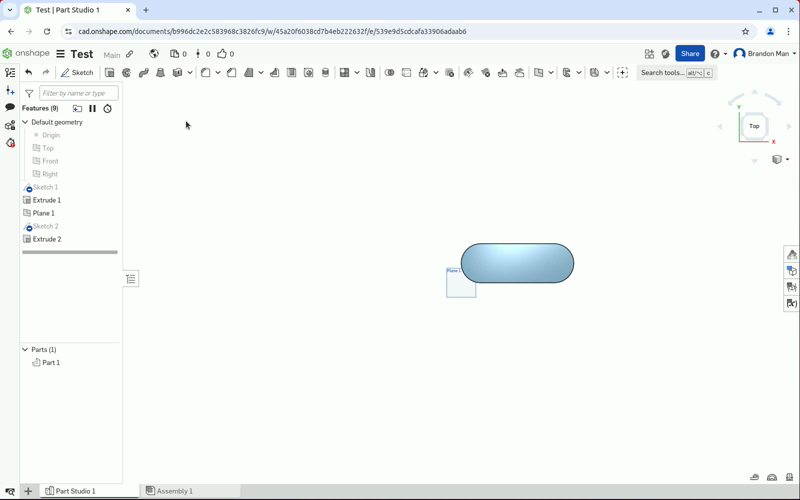
key(shift+h)
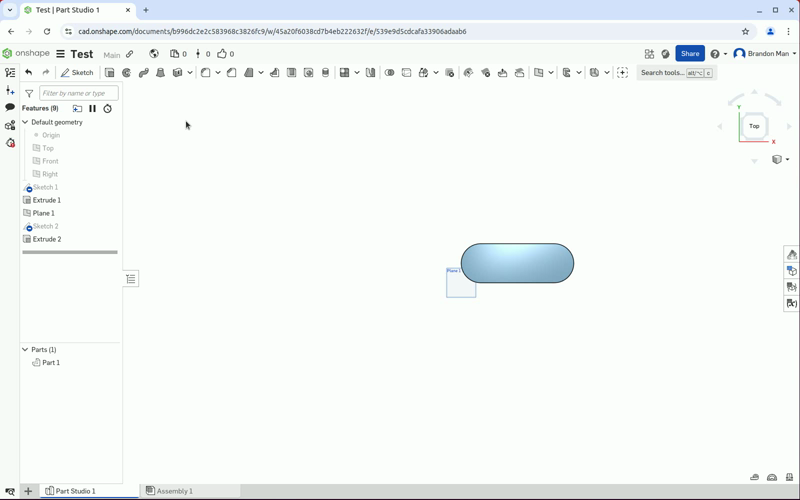
key(shift+h)
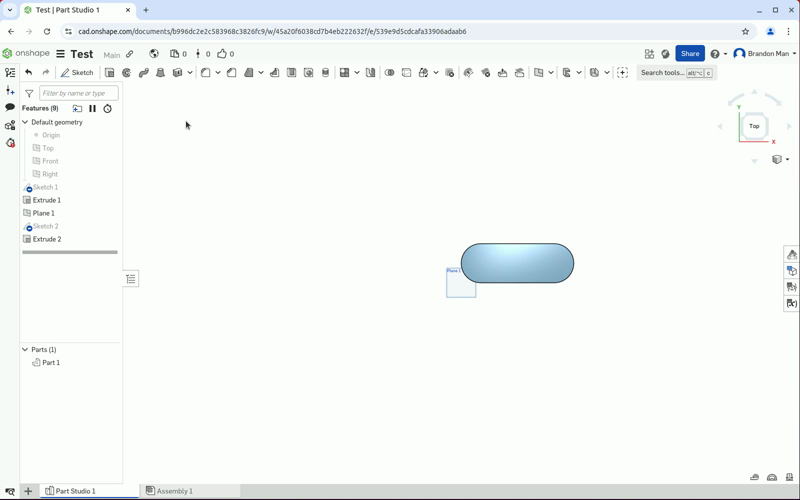
mouse_move(73, 189)
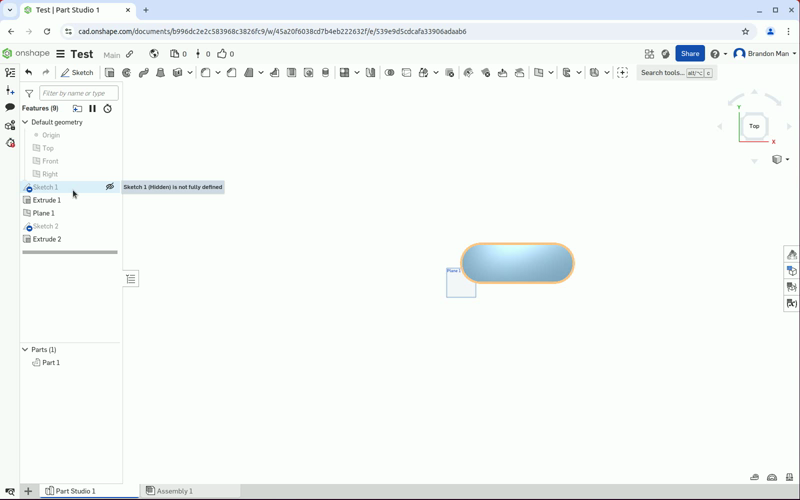
click(73, 189)
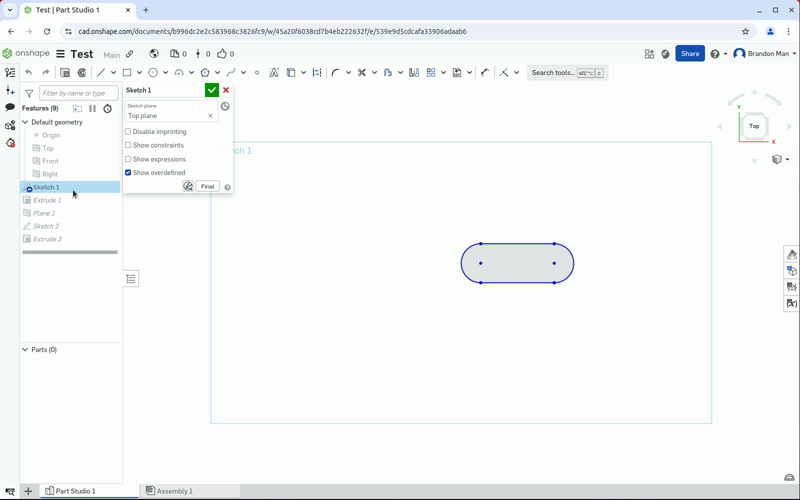
mouse_move(229, 92)
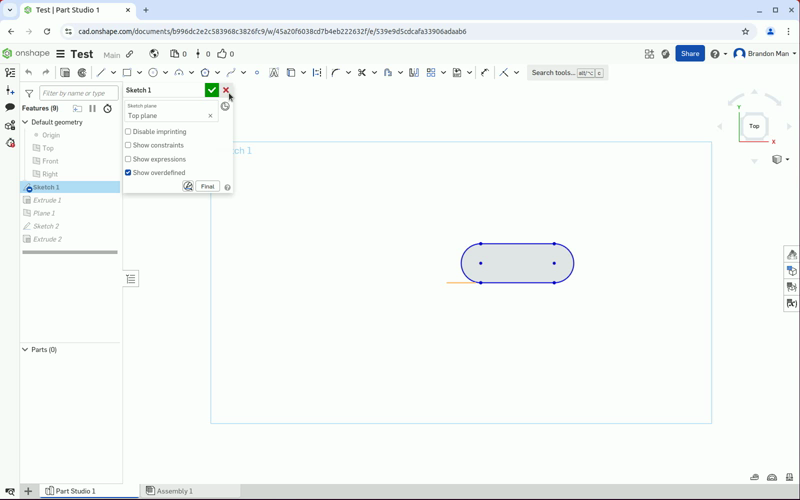
click(229, 92)
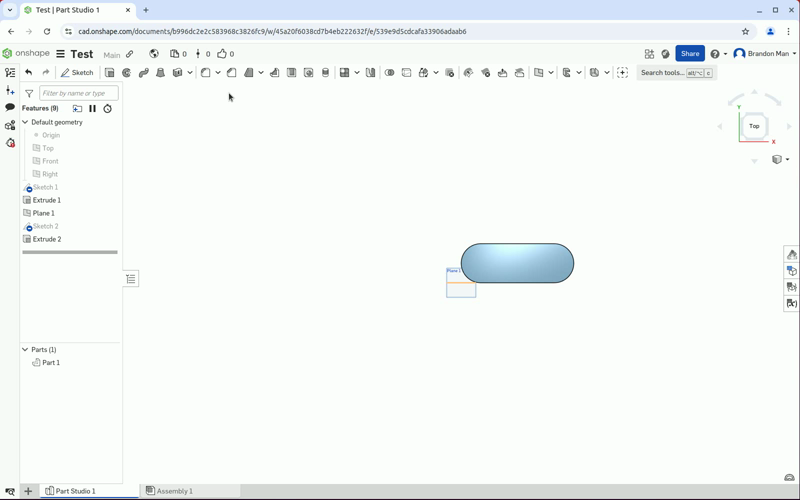
mouse_move(541, 75)
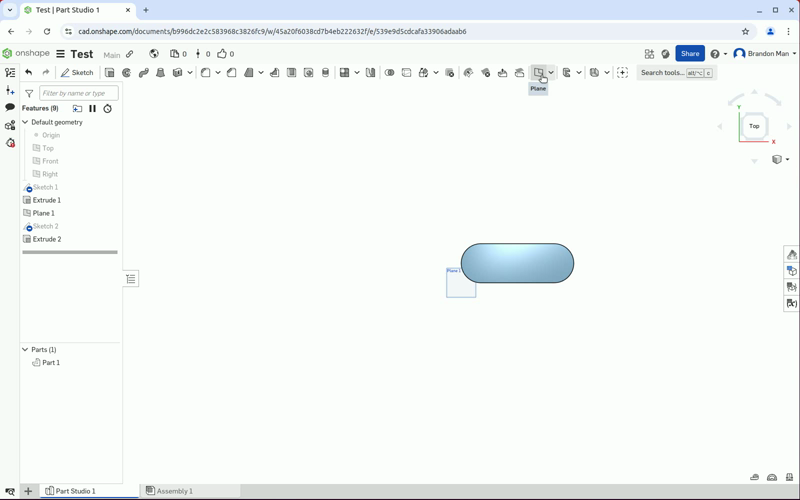
click(541, 75)
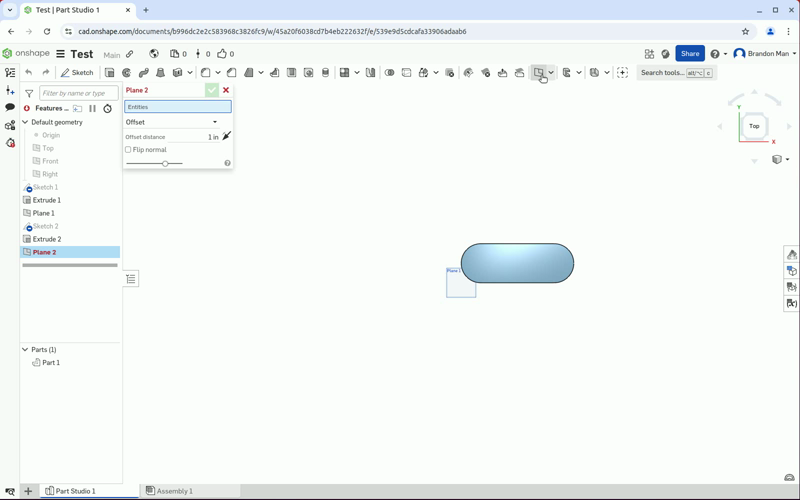
mouse_move(73, 150)
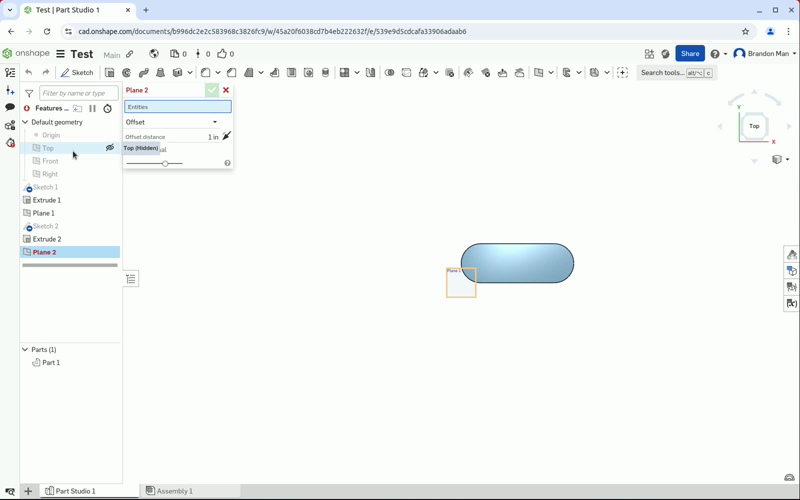
click(73, 150)
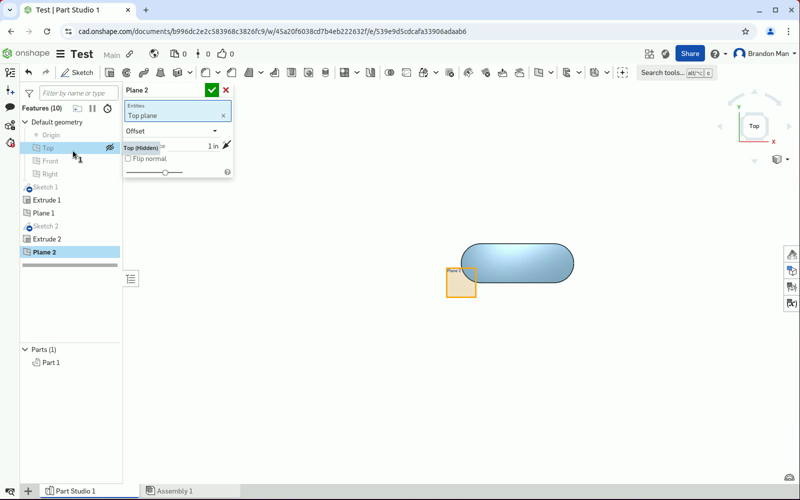
key(tab, 2)
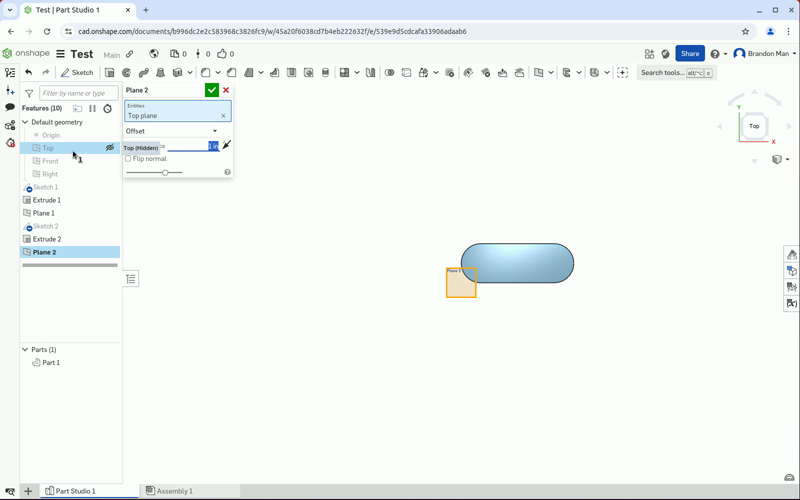
text(0.709)
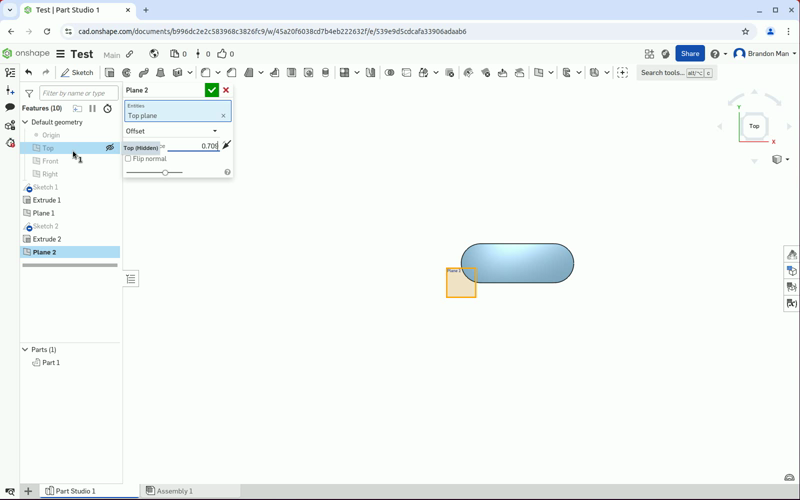
key(enter, 2)
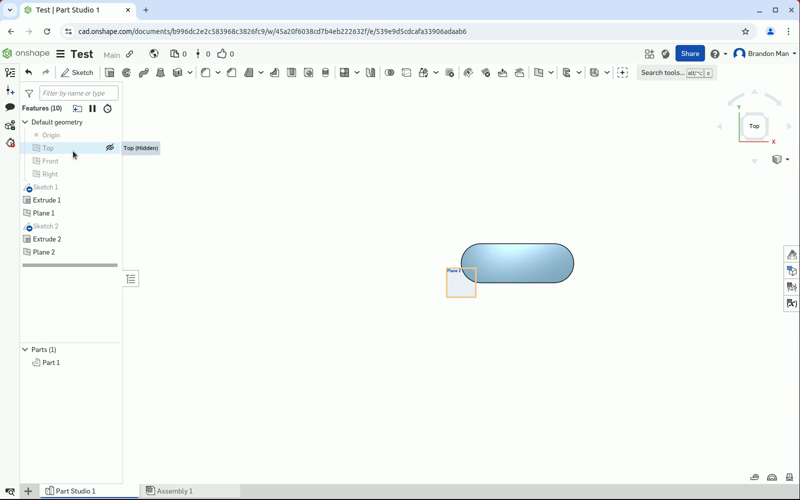
key(shift+s)
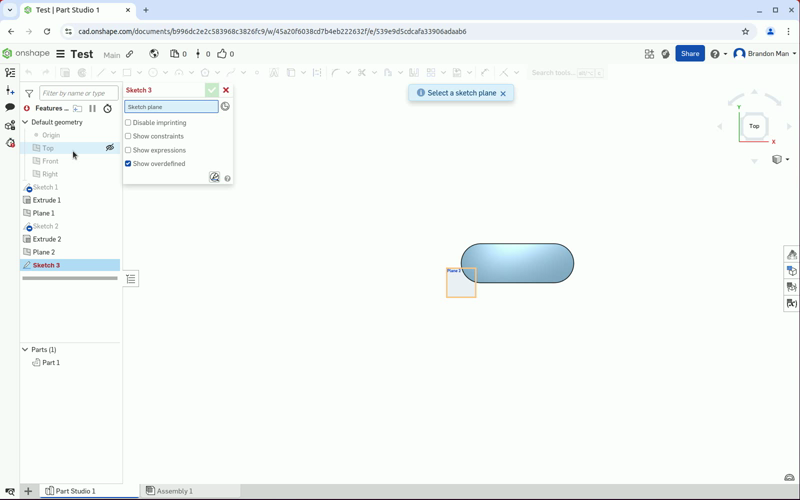
mouse_move(73, 254)
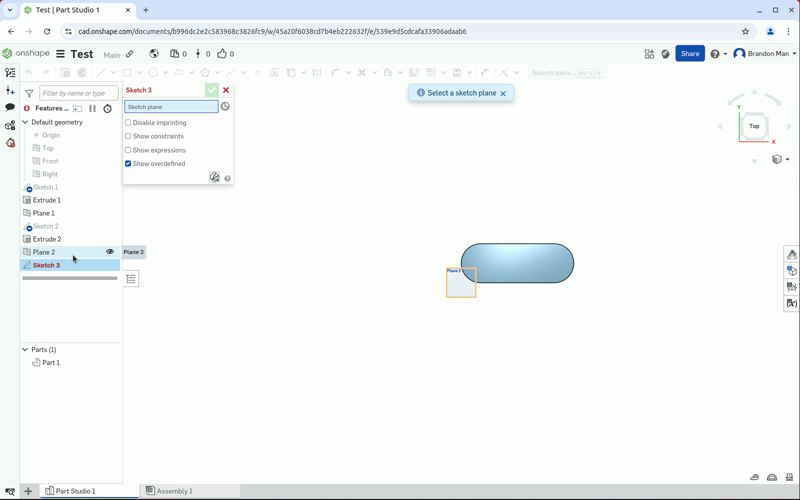
click(73, 254)
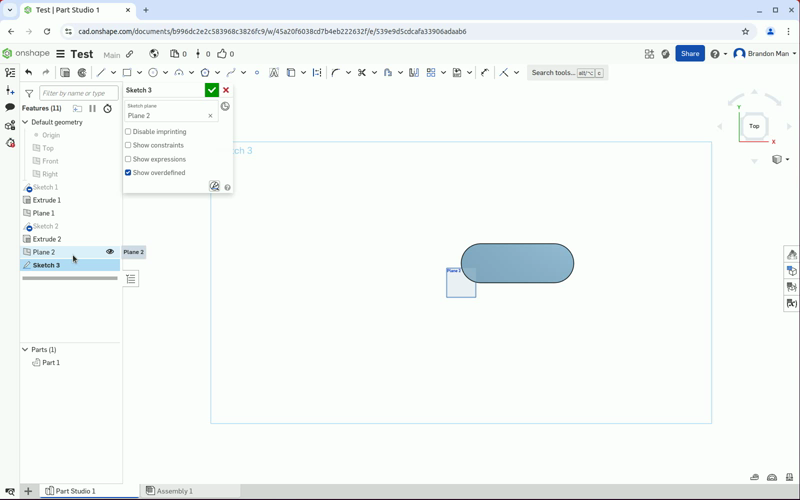
mouse_move(73, 352)
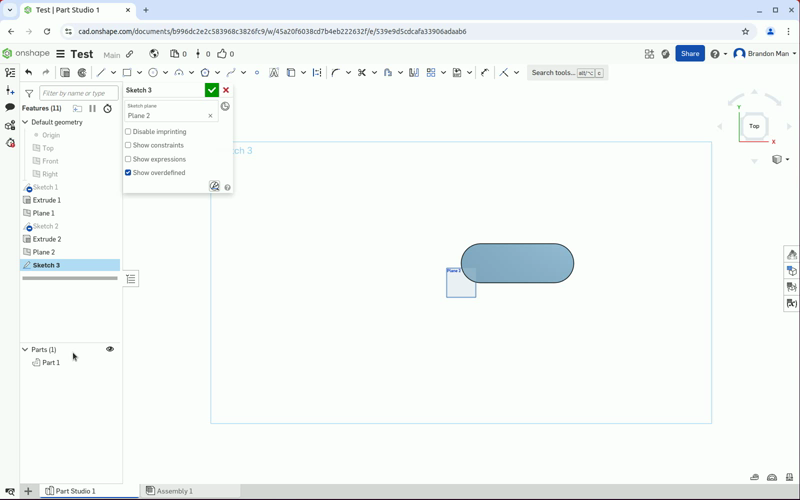
key(y)
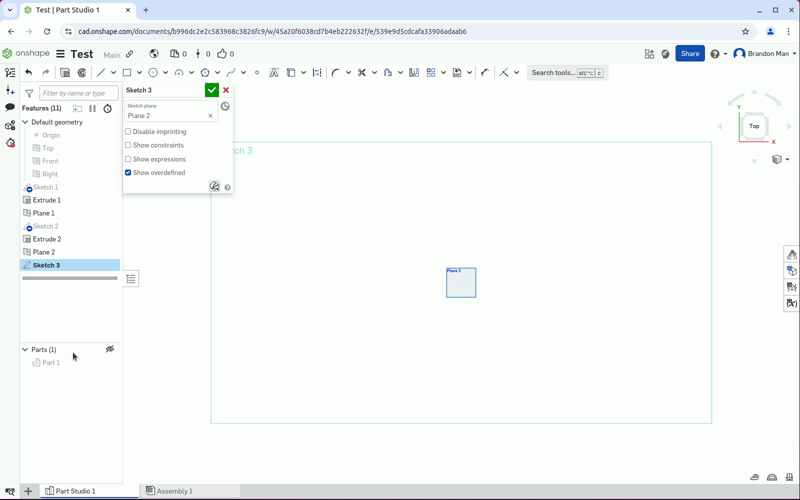
key(a)
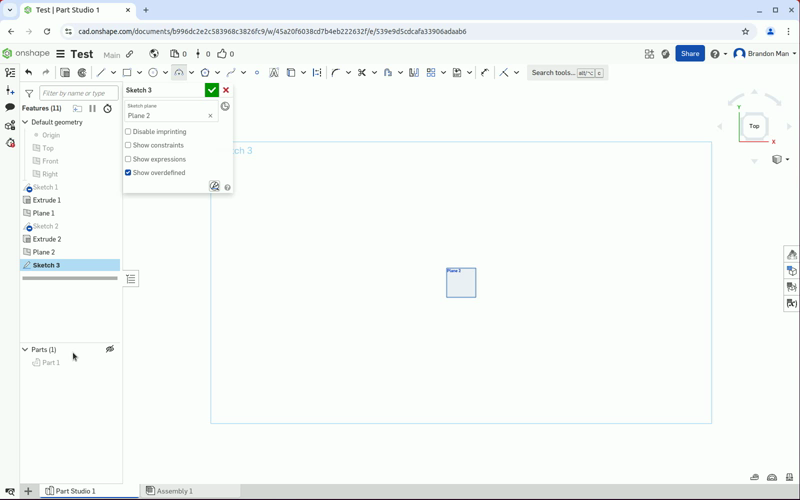
key_down(shift)
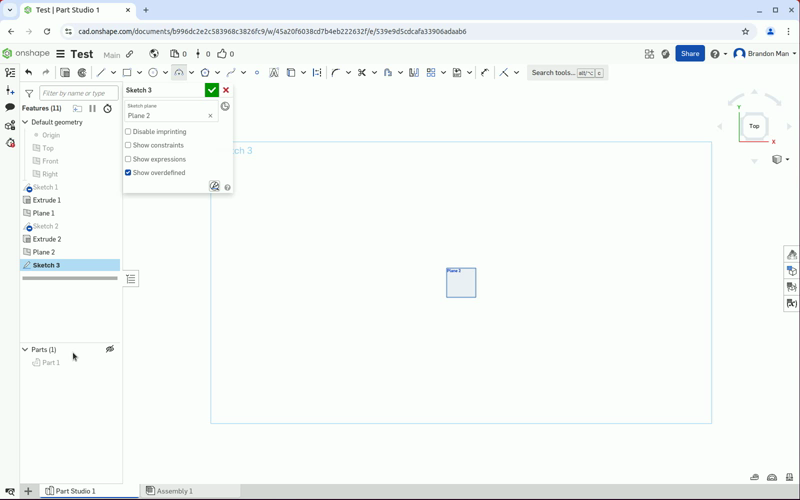
mouse_move(466, 270)
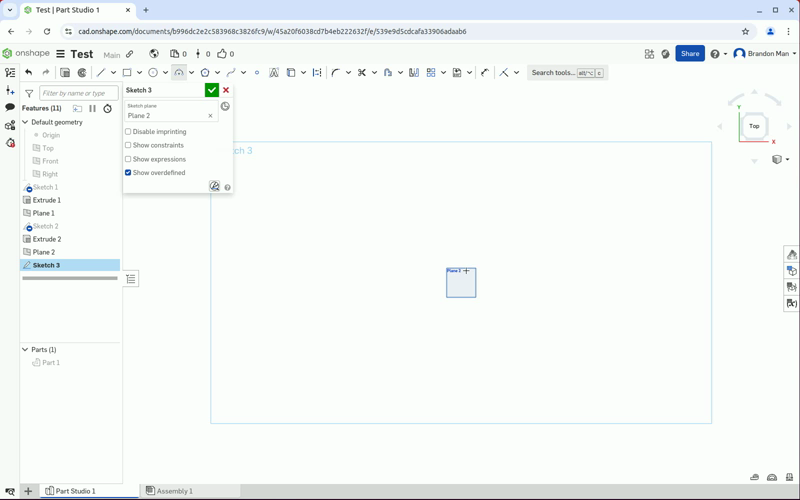
click(466, 270)
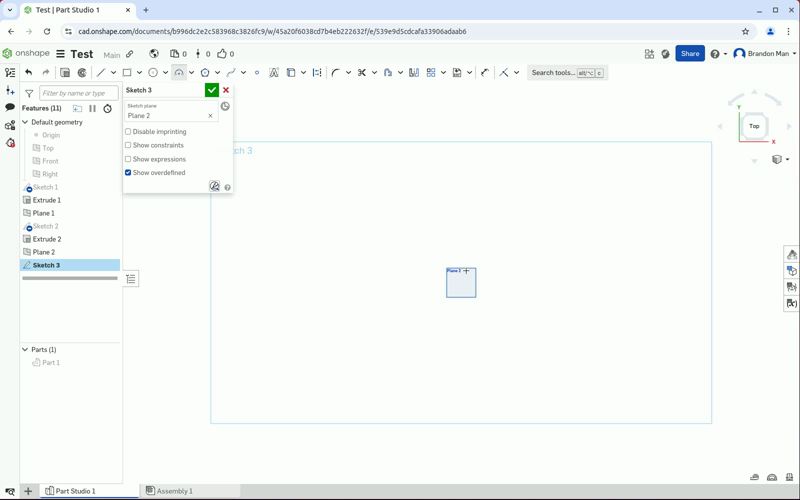
key_up(shift)
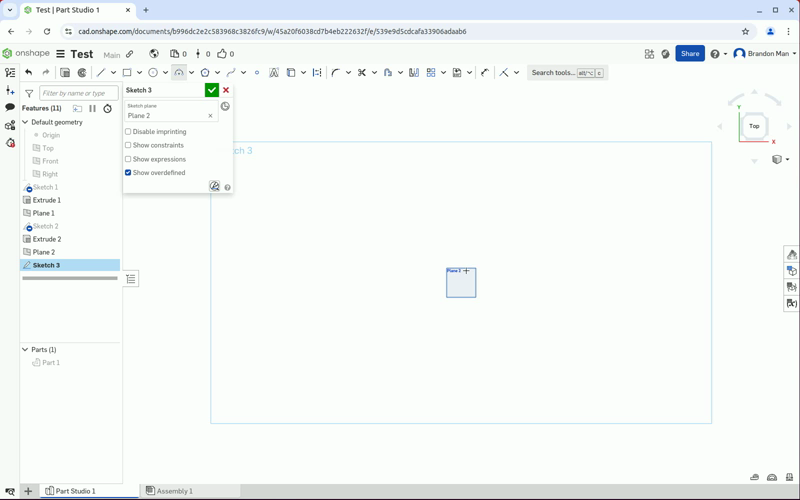
key_down(shift)
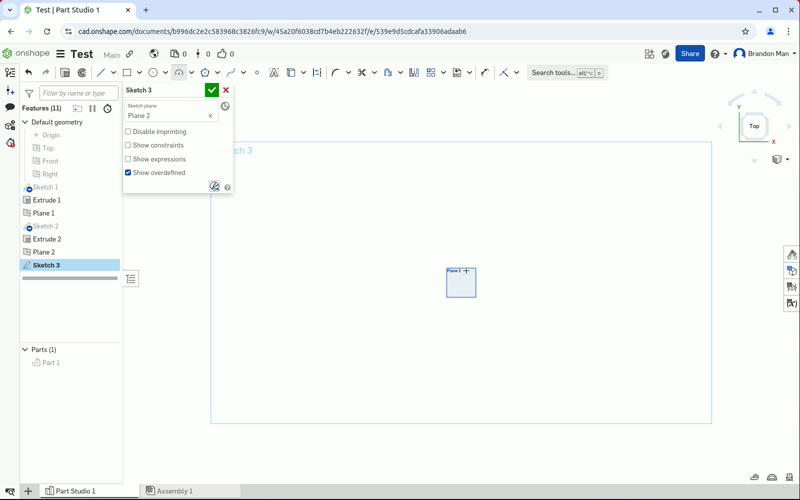
mouse_move(466, 255)
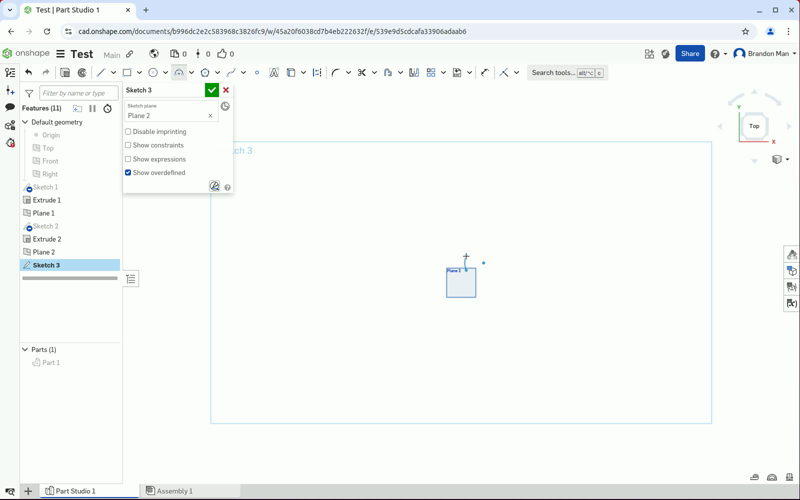
click(466, 255)
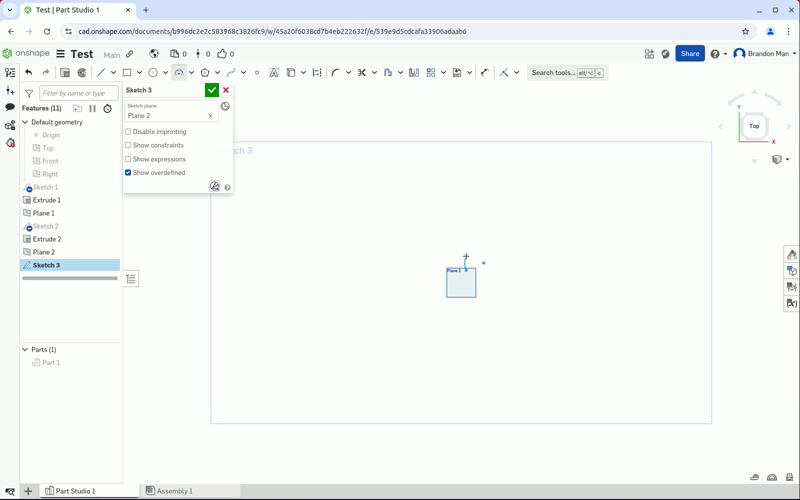
mouse_move(478, 263)
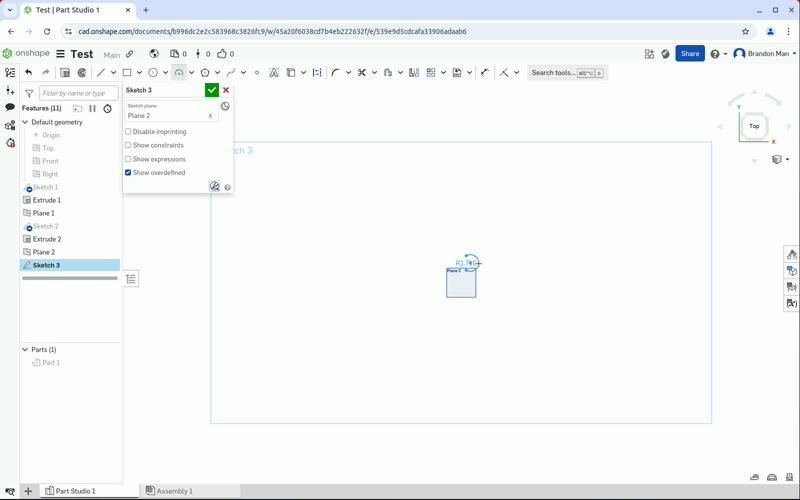
click(478, 263)
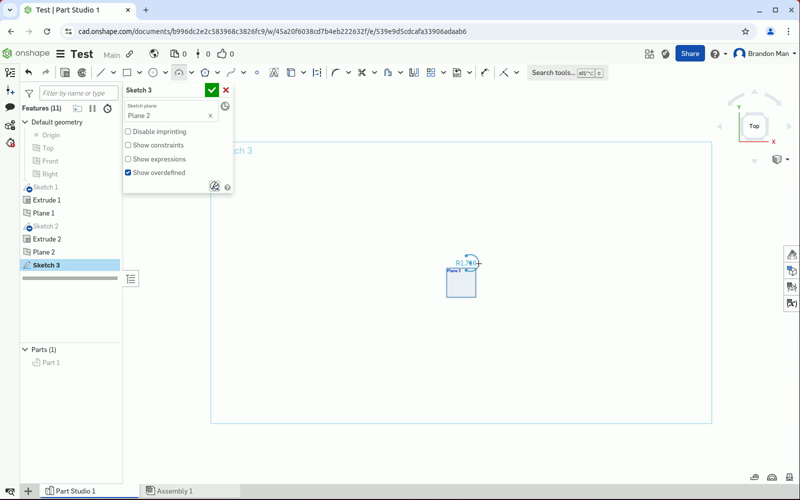
key_up(shift)
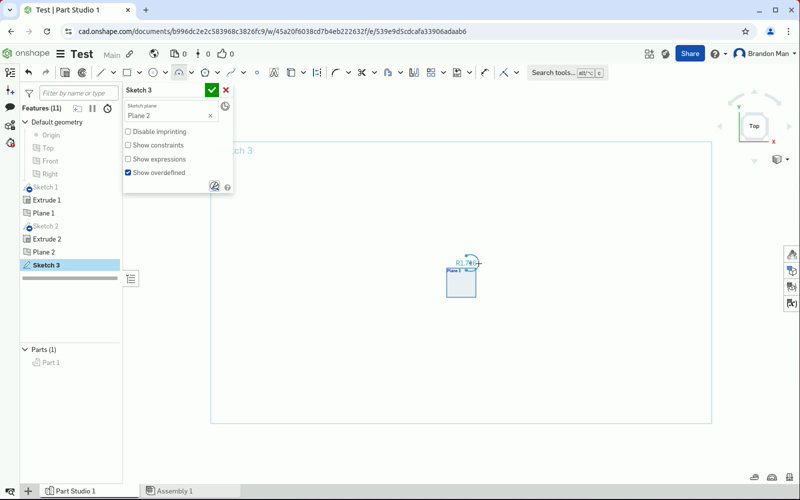
mouse_move(466, 255)
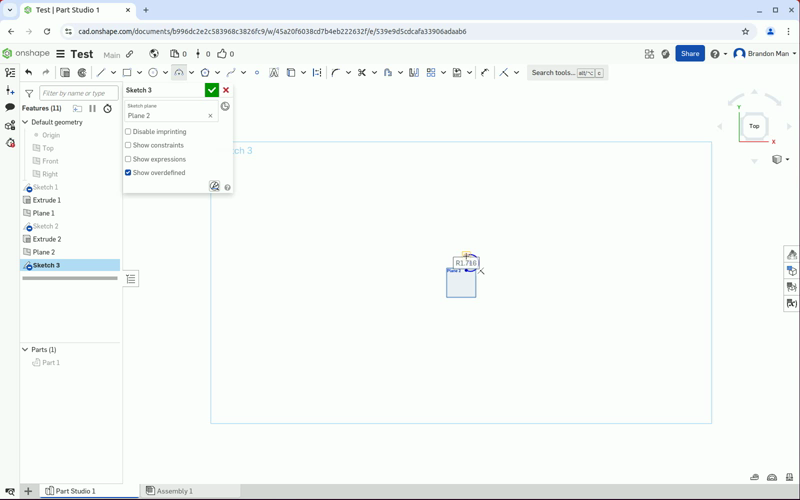
click(466, 255)
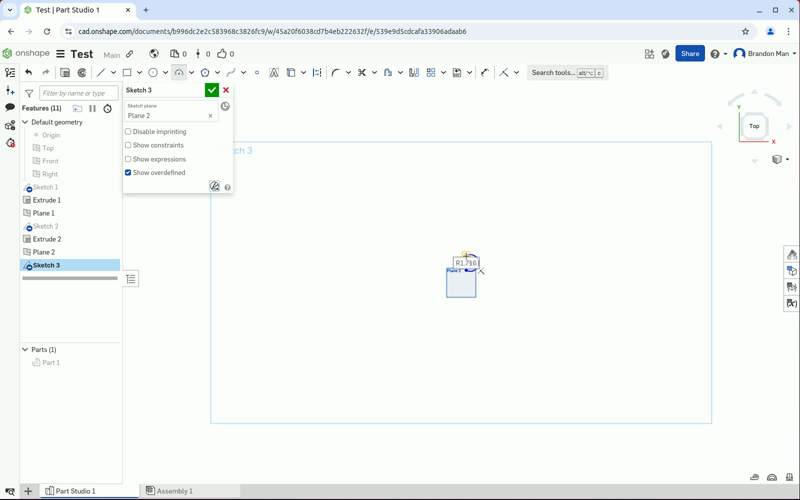
mouse_move(466, 270)
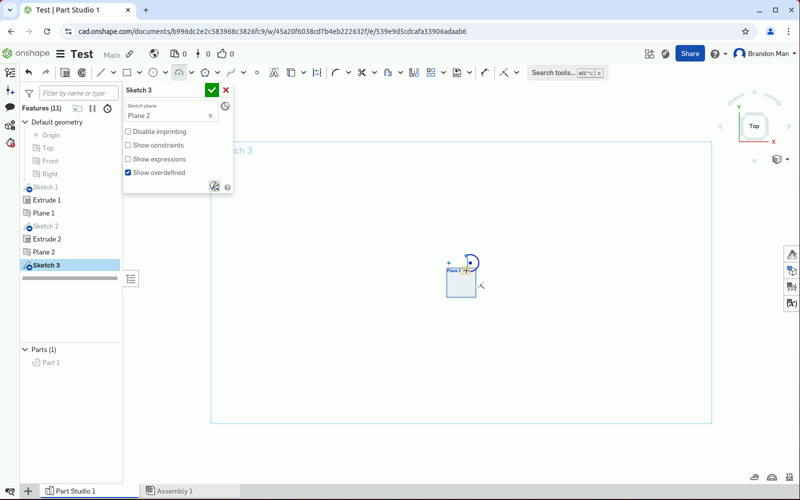
click(466, 270)
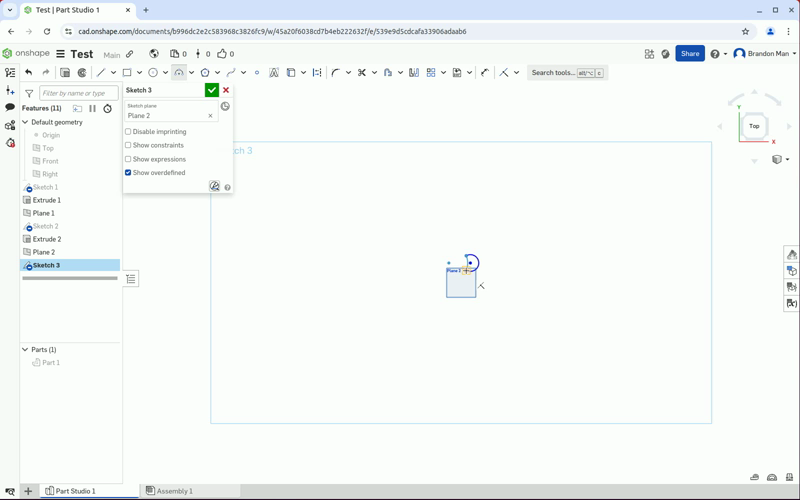
key_down(shift)
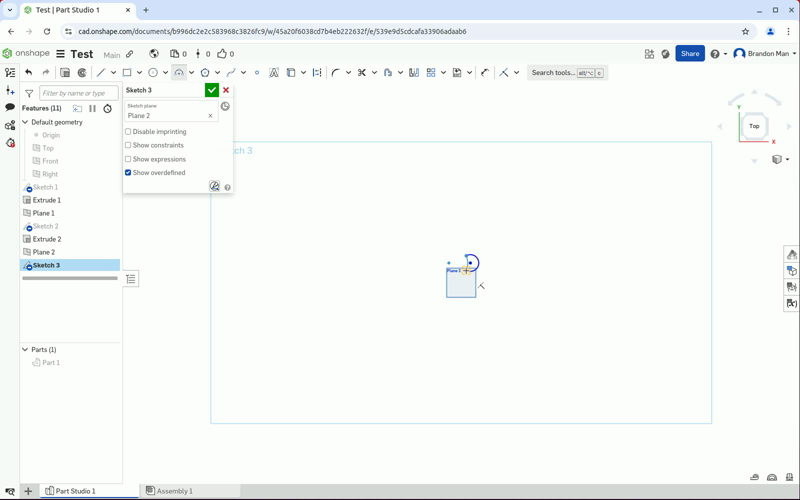
mouse_move(464, 263)
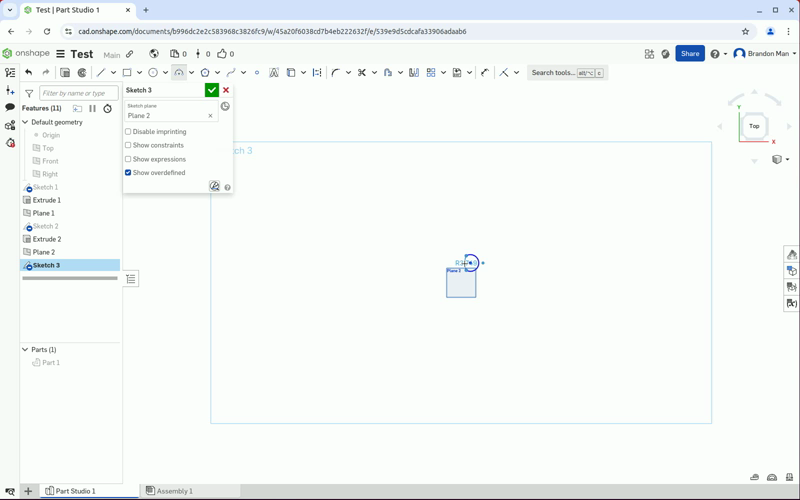
click(464, 263)
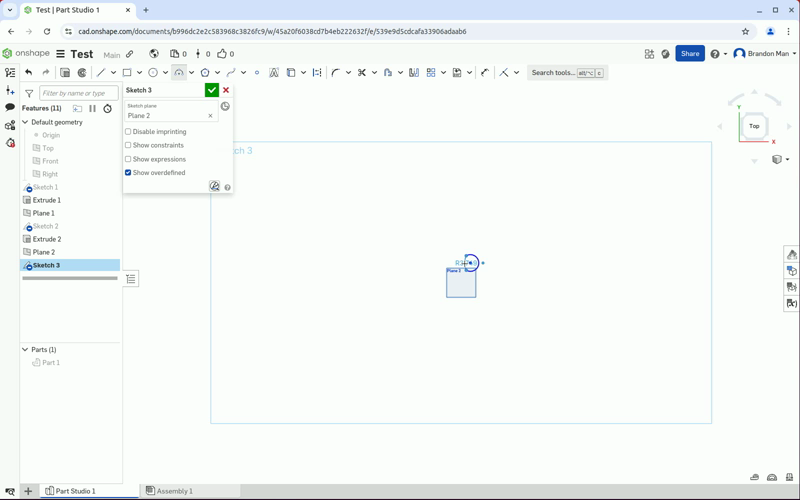
key_up(shift)
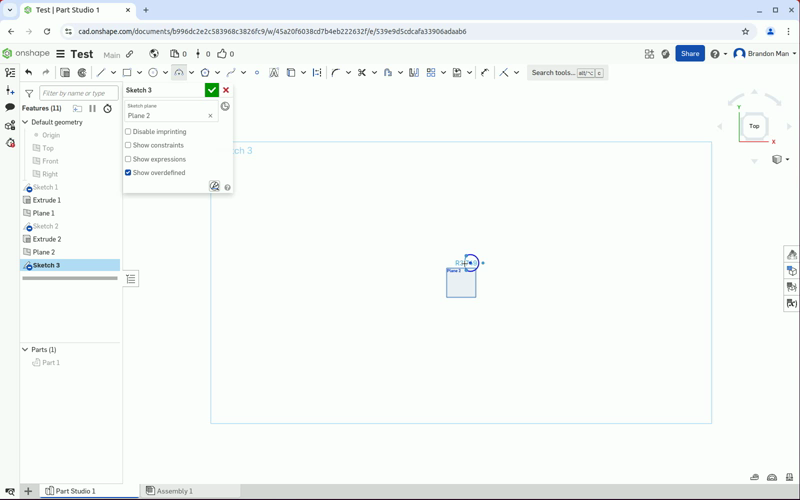
key(esc)
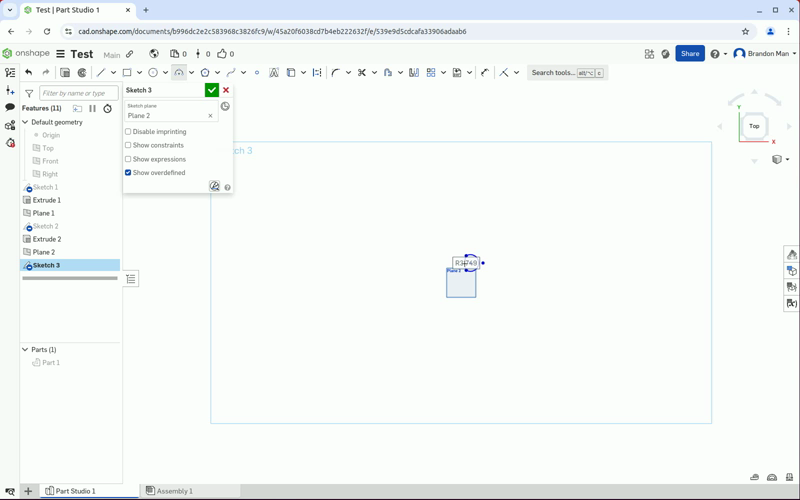
mouse_move(470, 257)
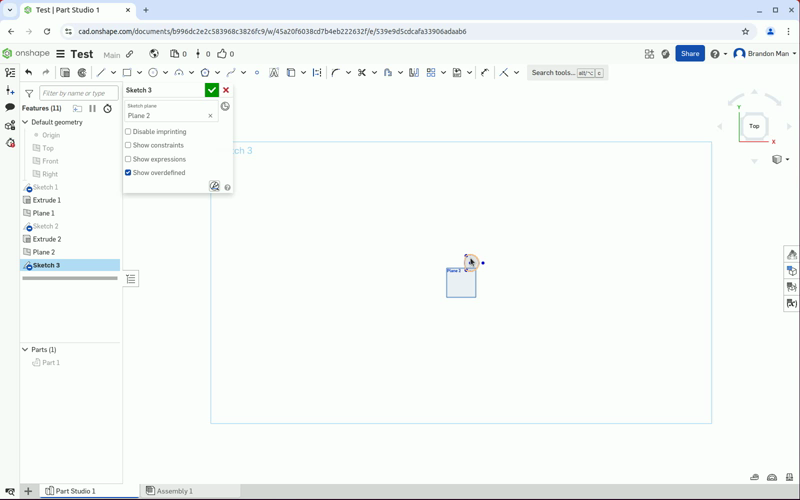
scroll(6)
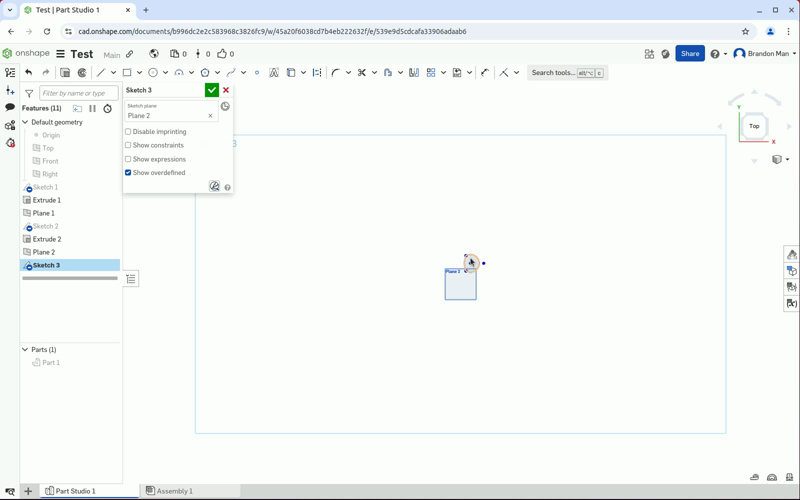
scroll(6)
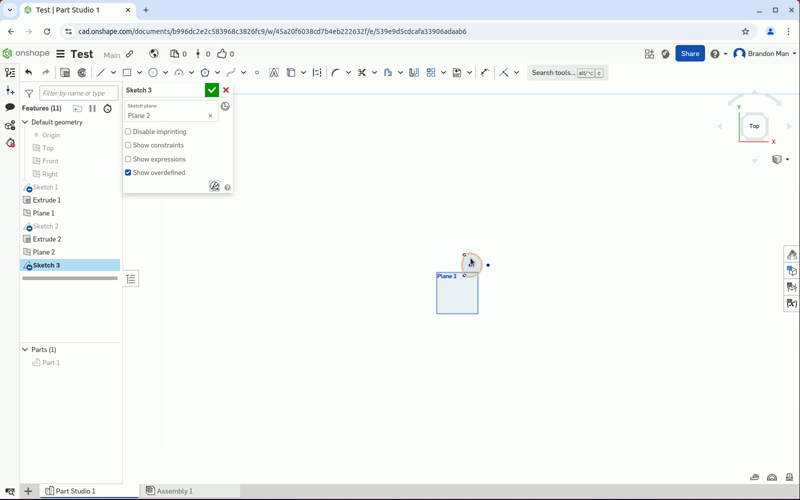
scroll(6)
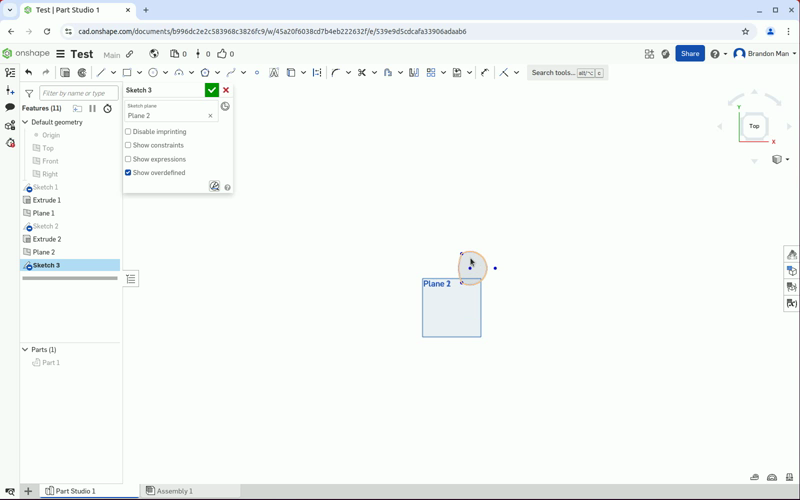
scroll(6)
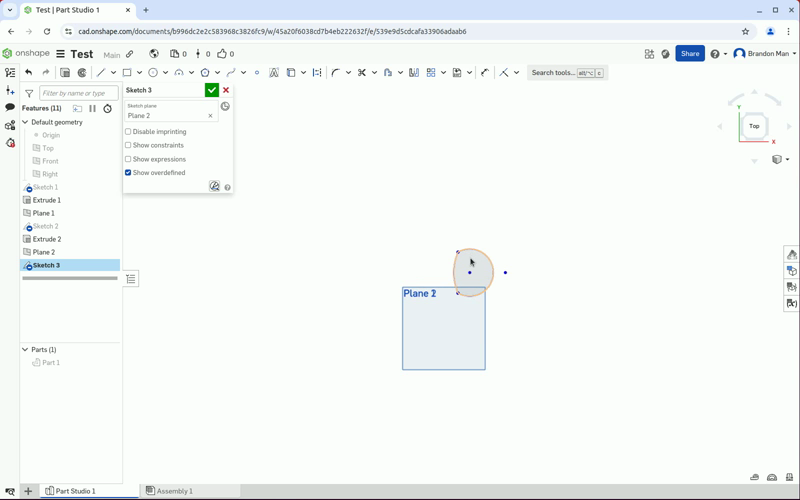
scroll(6)
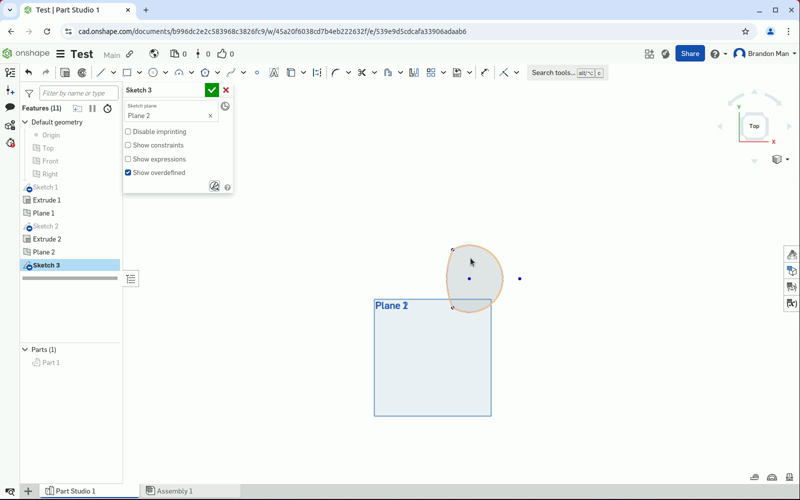
scroll(6)
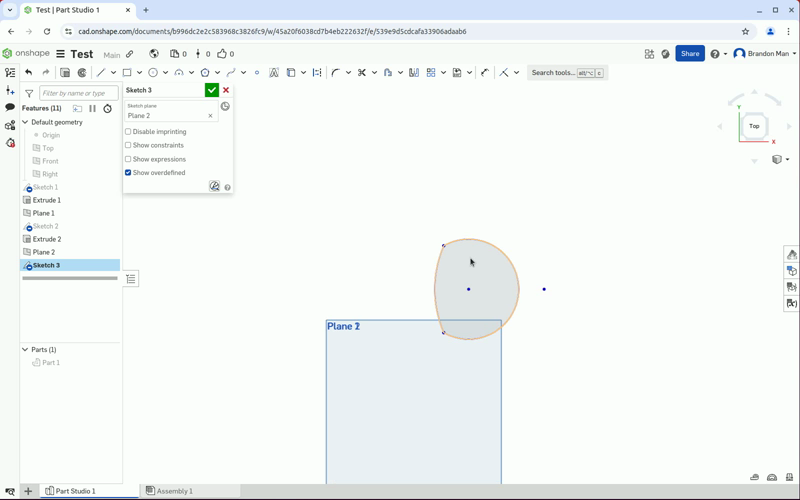
scroll(6)
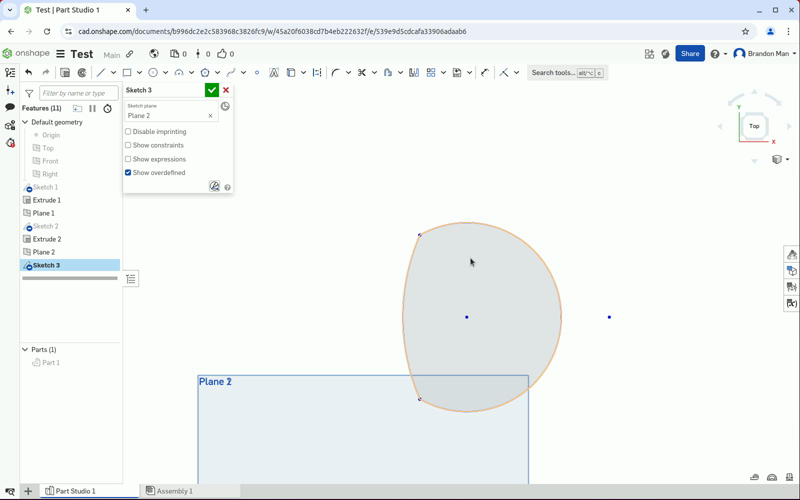
click(470, 257)
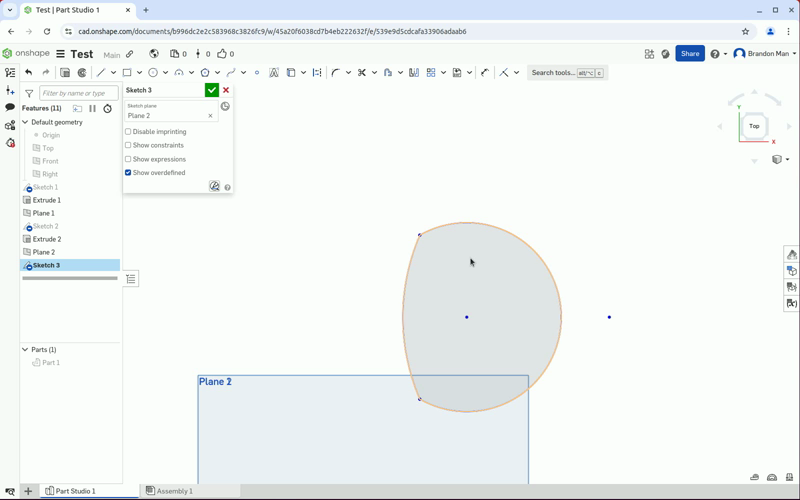
scroll(-6)
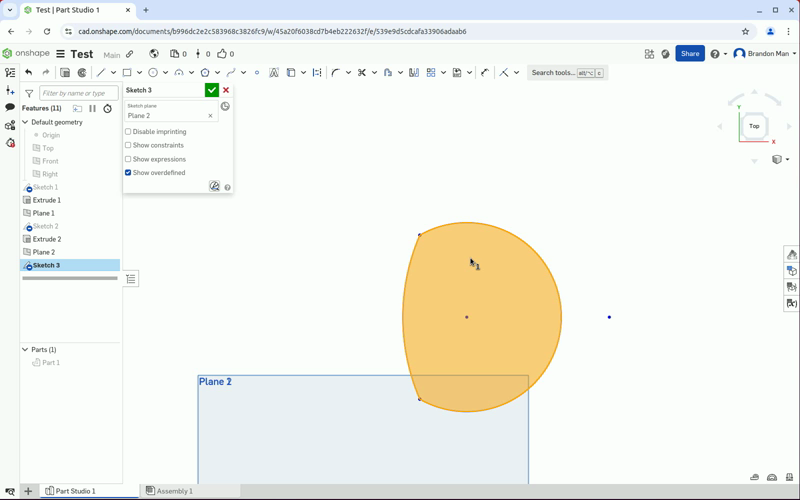
scroll(-6)
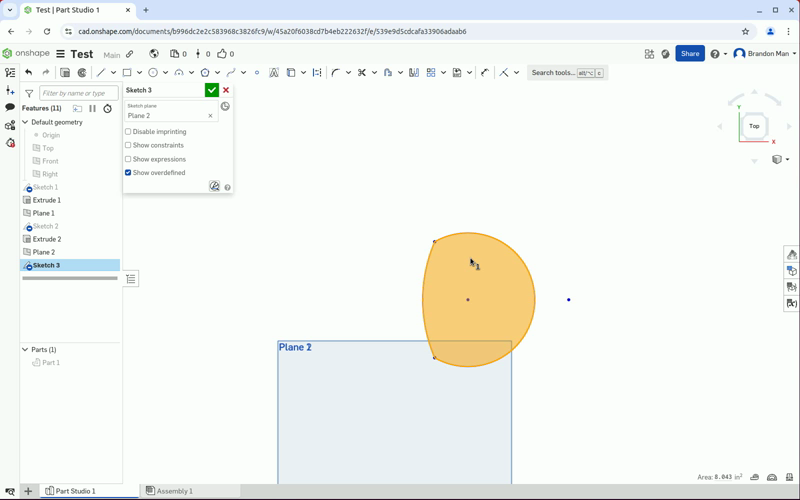
scroll(-6)
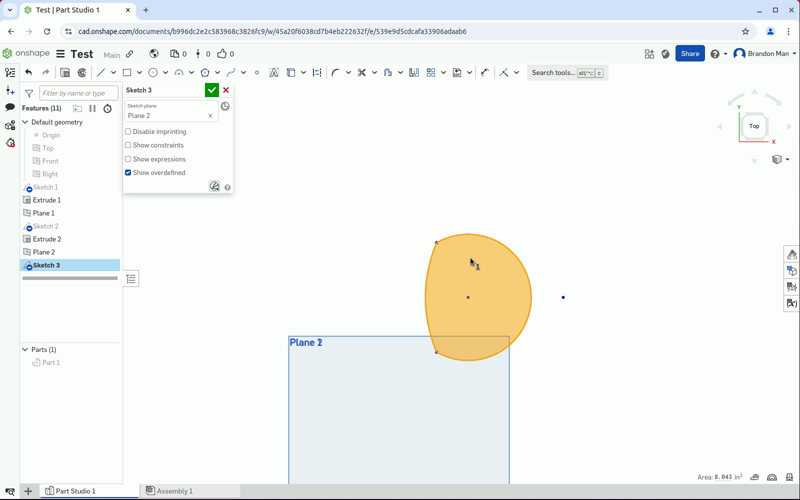
scroll(-6)
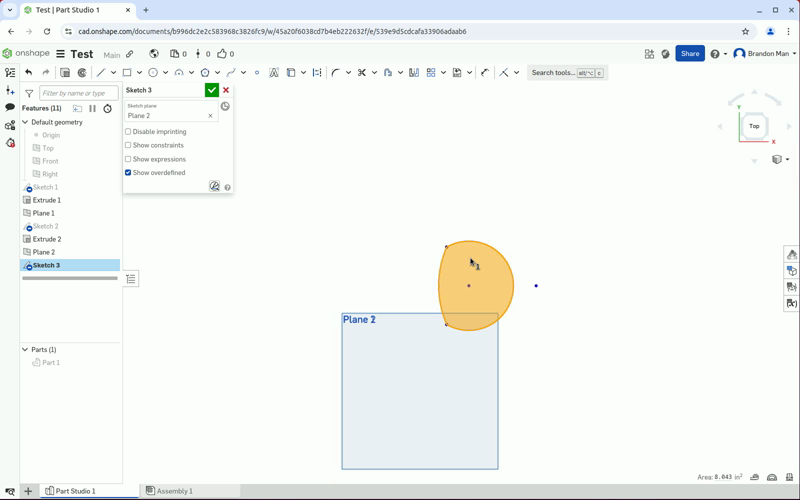
scroll(-6)
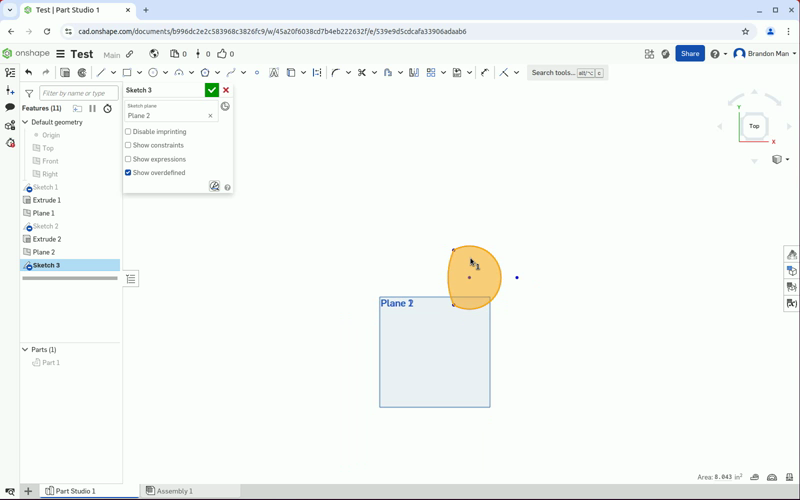
scroll(-6)
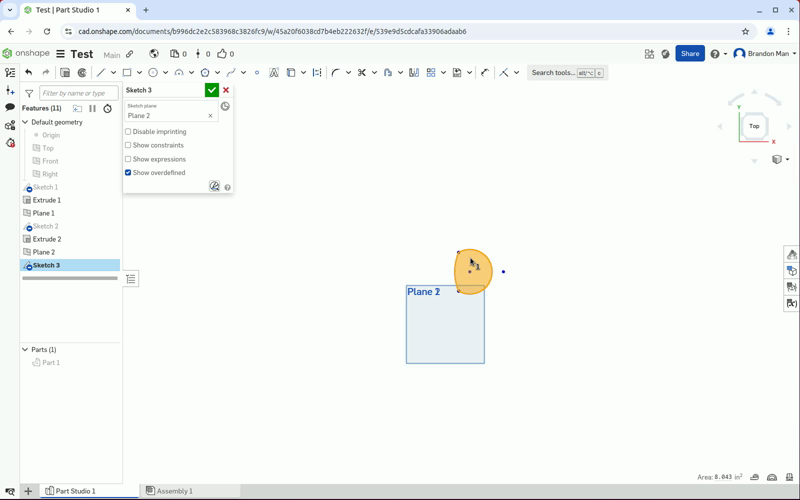
scroll(-6)
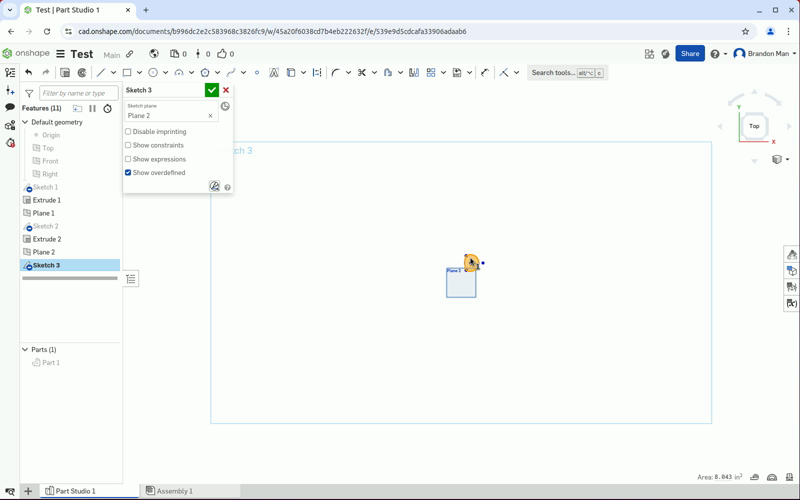
mouse_move(73, 352)
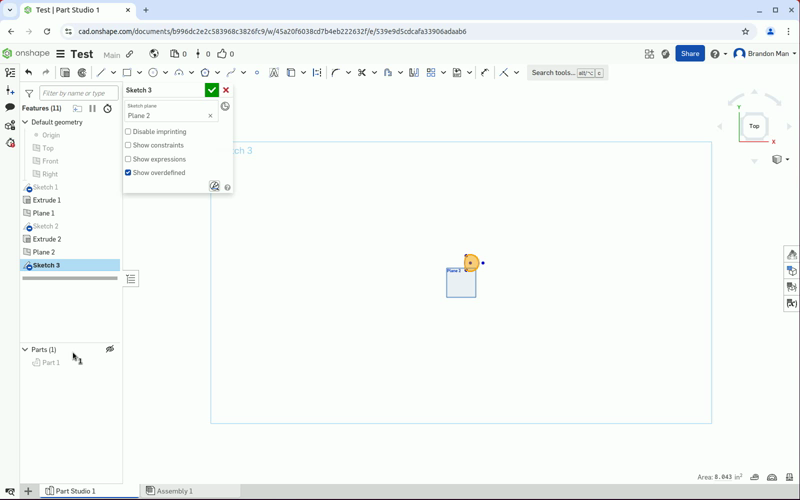
key(shift+y)
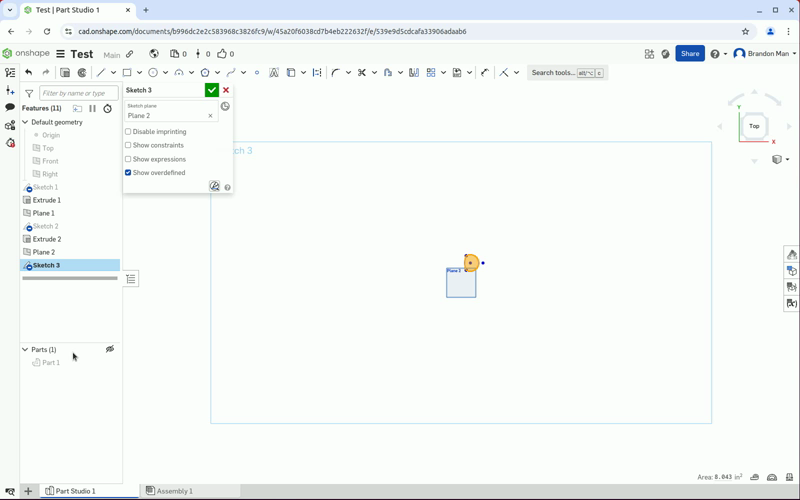
key(shift+e)
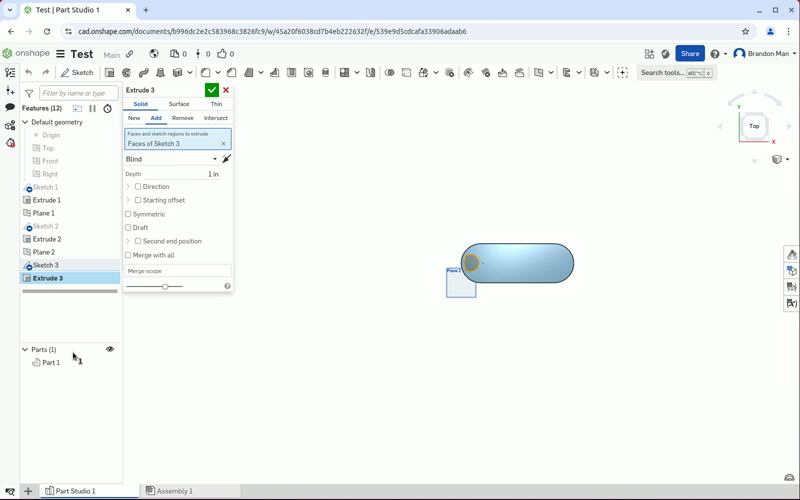
mouse_move(143, 106)
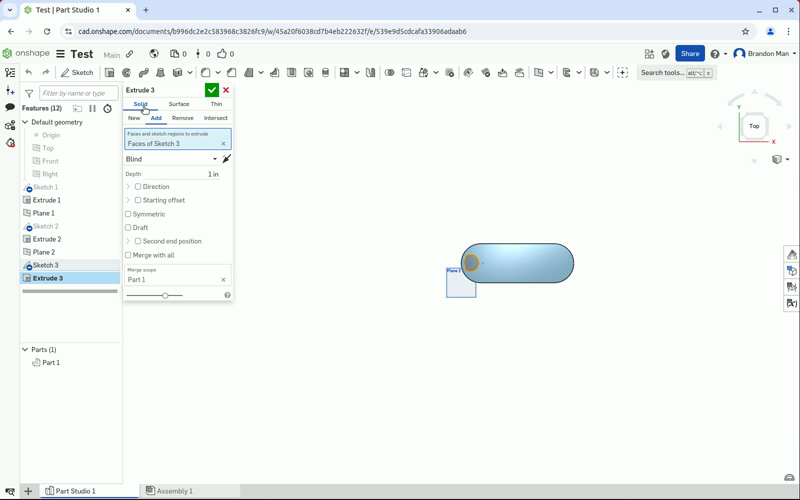
click(143, 106)
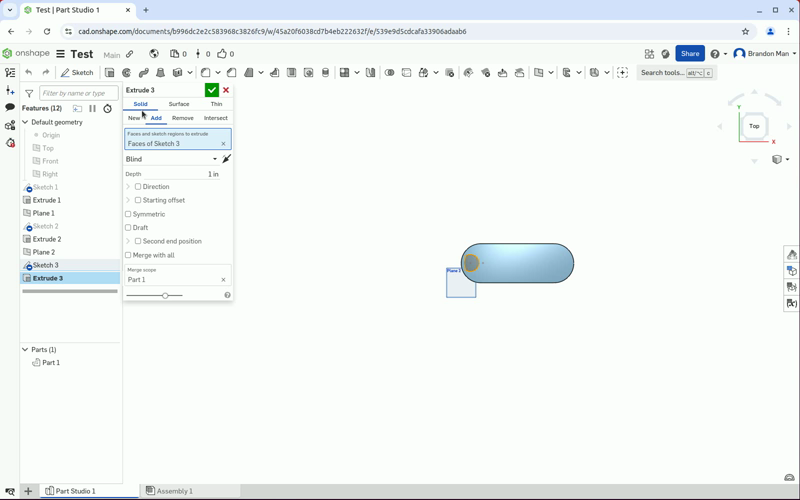
mouse_move(137, 120)
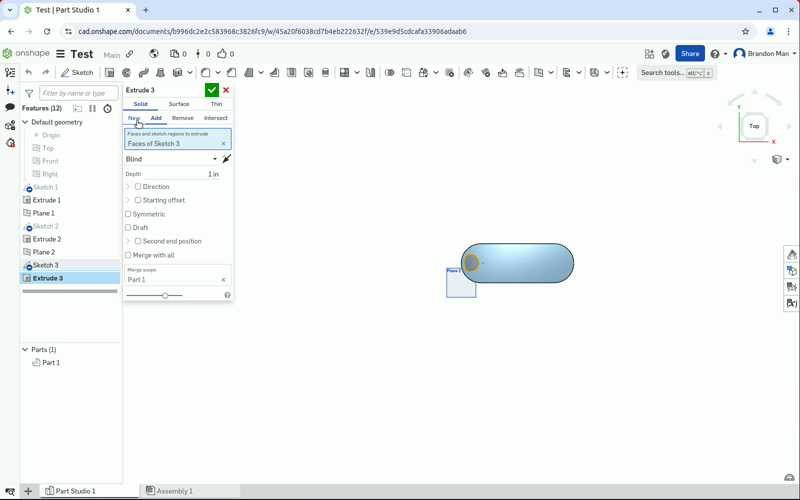
click(137, 120)
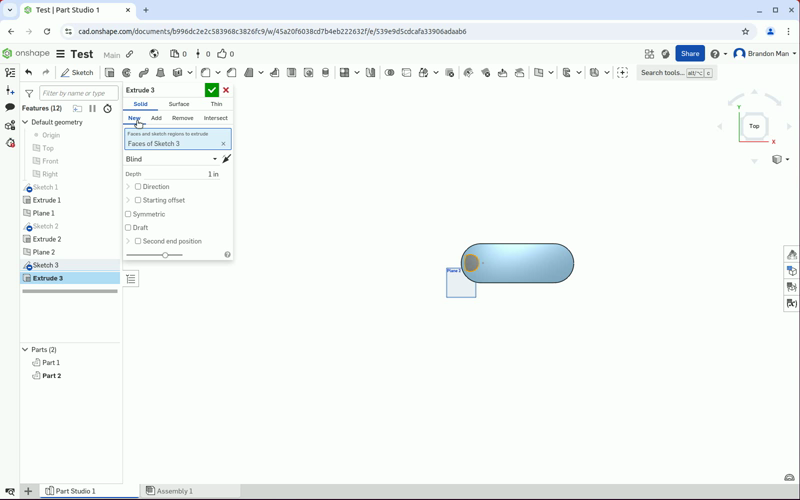
key(tab, 4)
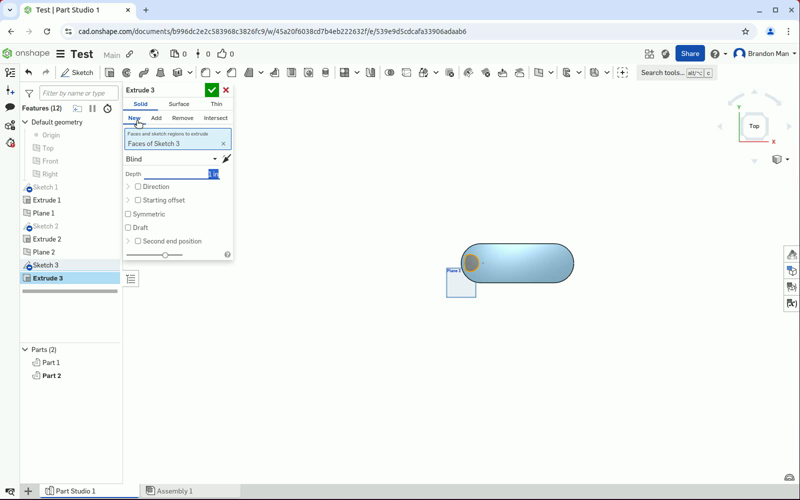
text(0.481)
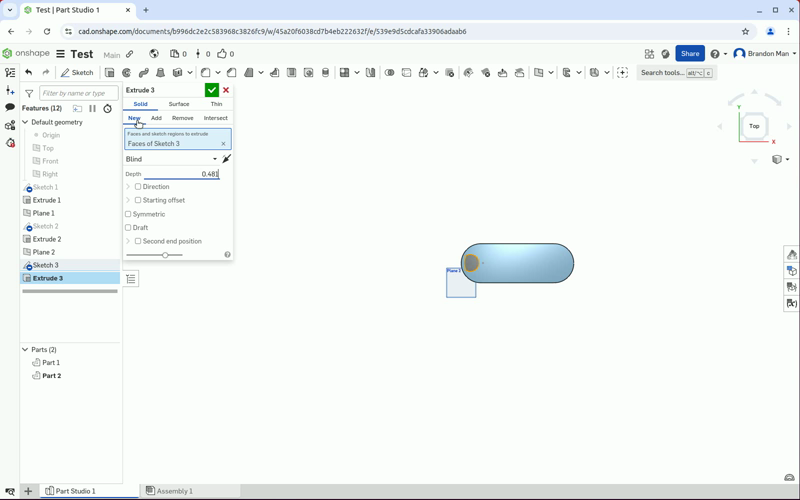
key(enter)
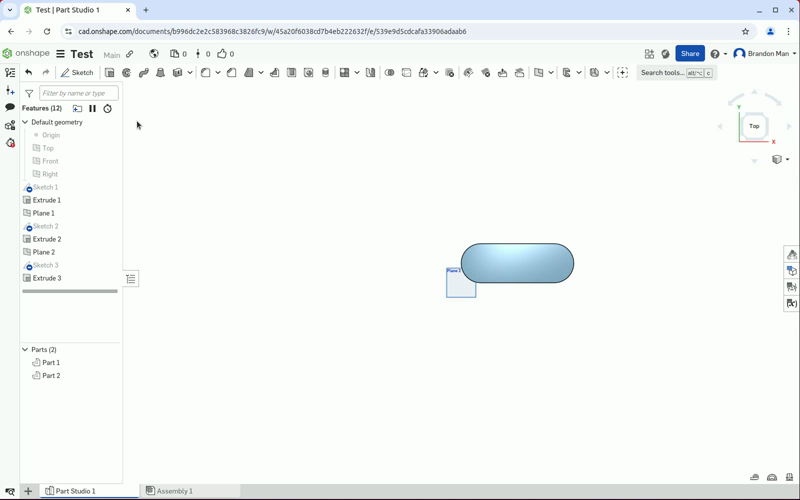
key(shift+h)
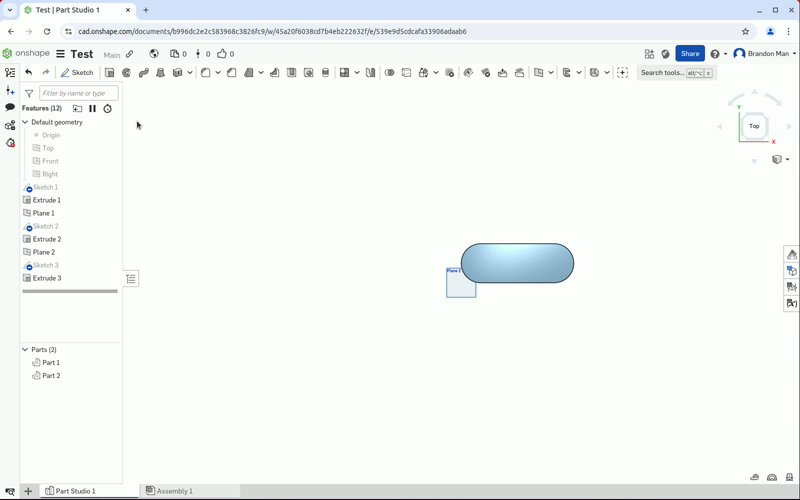
key(shift+h)
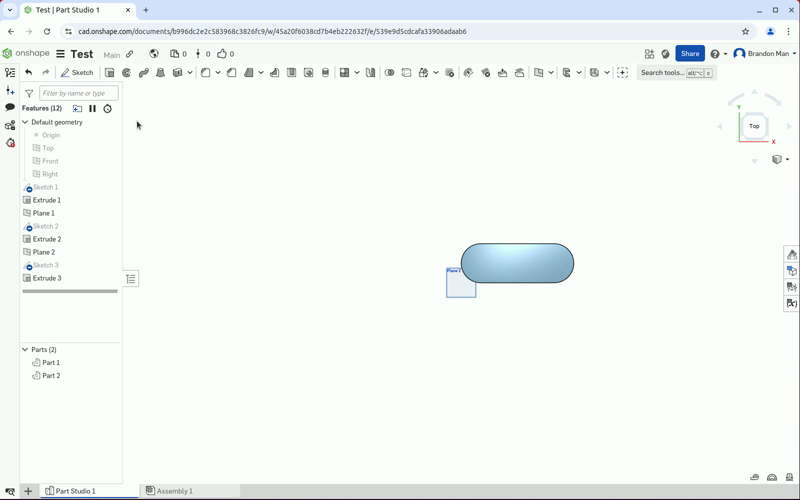
mouse_move(73, 189)
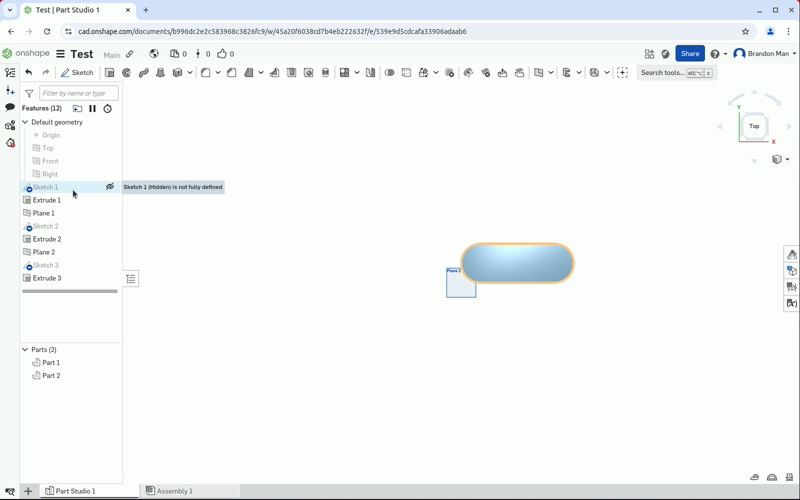
click(73, 189)
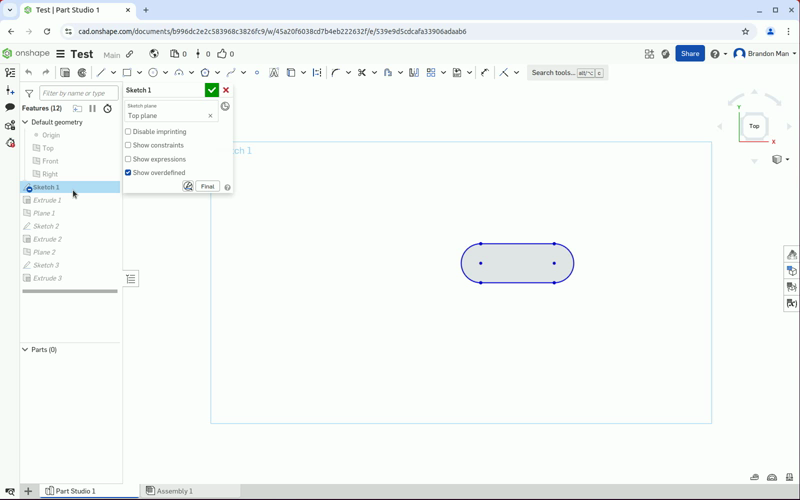
mouse_move(229, 92)
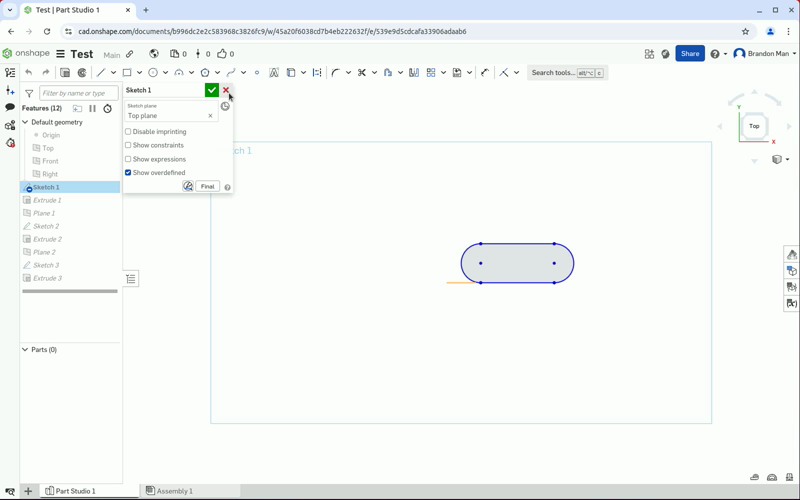
click(229, 92)
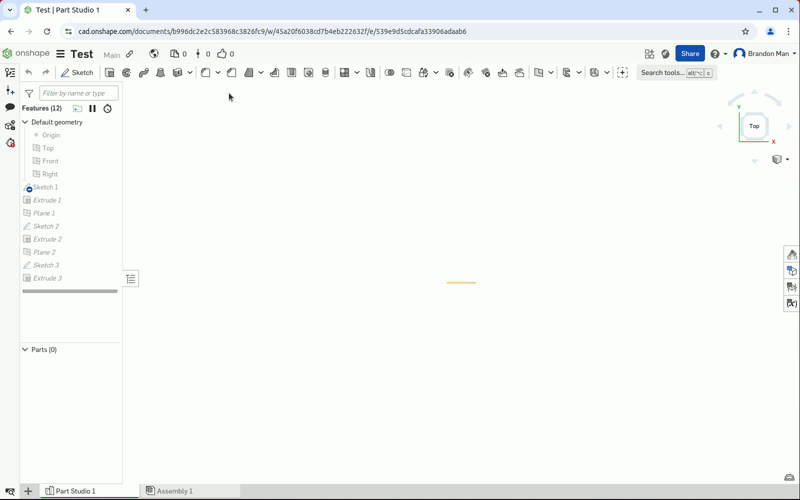
key(shift+s)
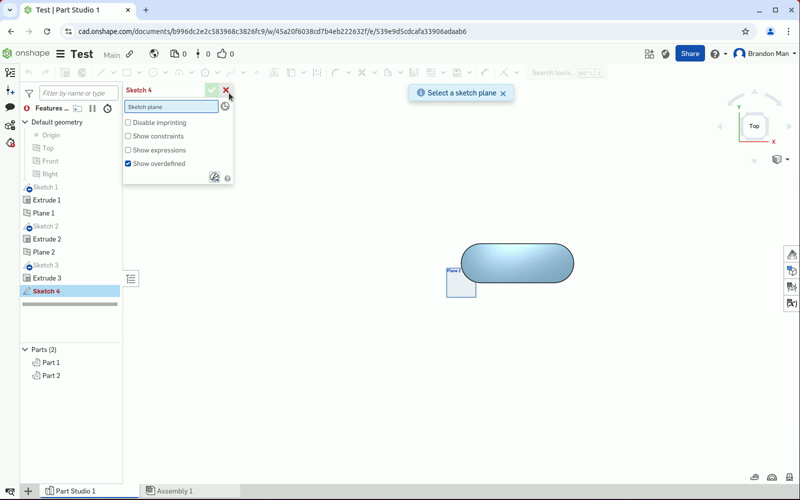
mouse_move(73, 215)
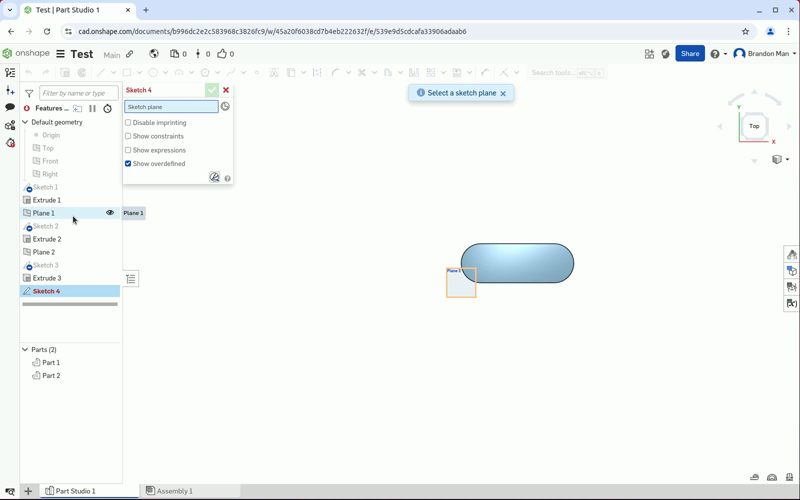
click(73, 215)
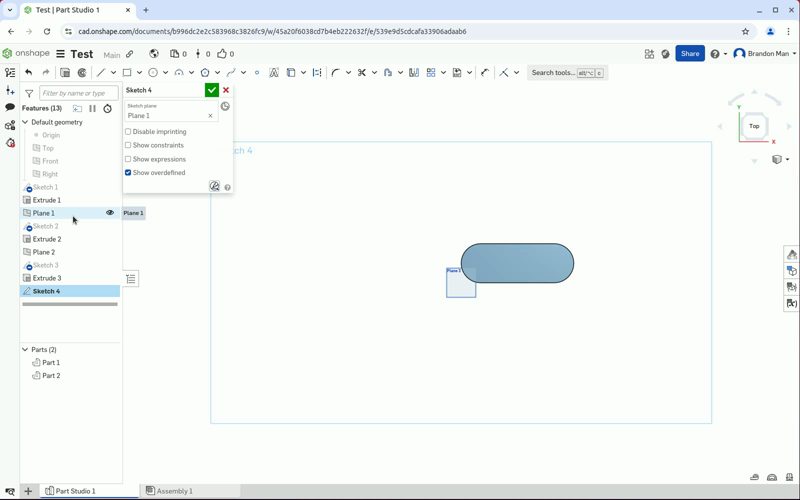
mouse_move(73, 352)
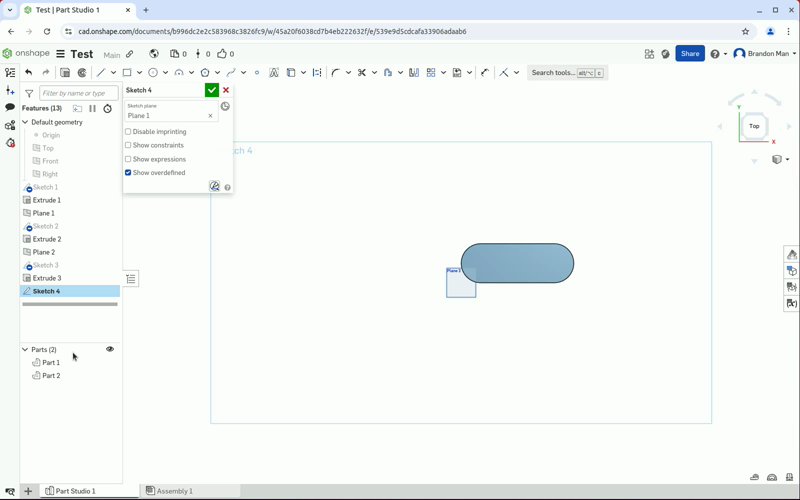
key(y)
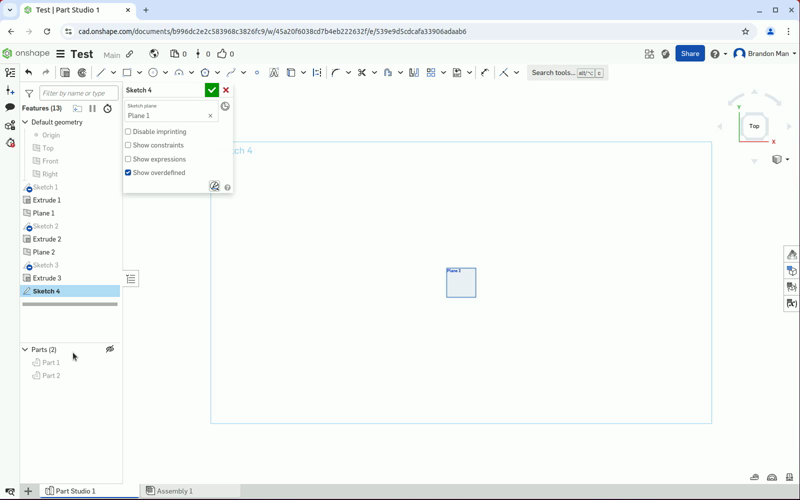
key(c)
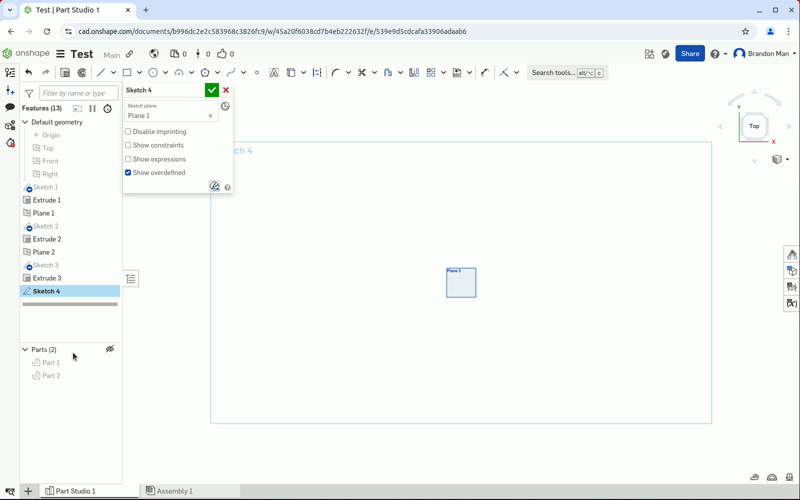
key_down(shift)
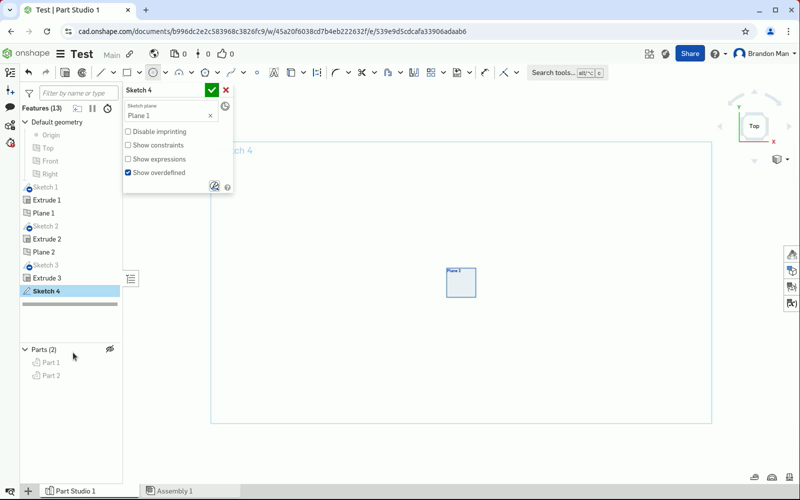
mouse_move(471, 262)
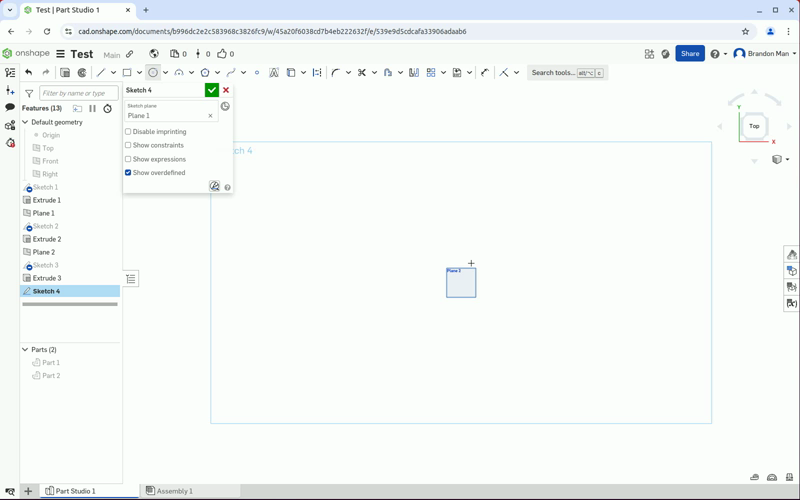
click(471, 262)
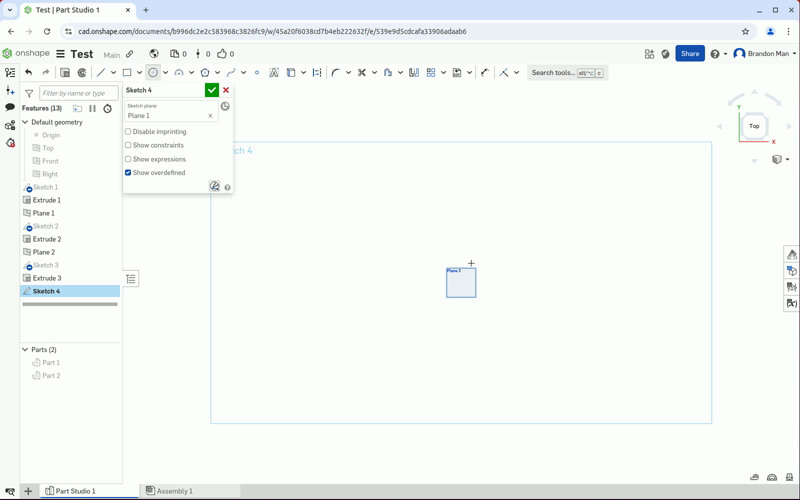
key_up(shift)
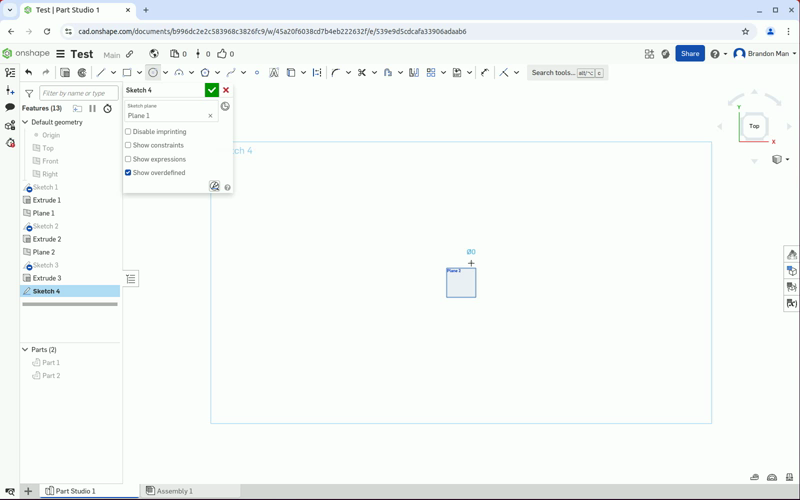
mouse_move(475, 262)
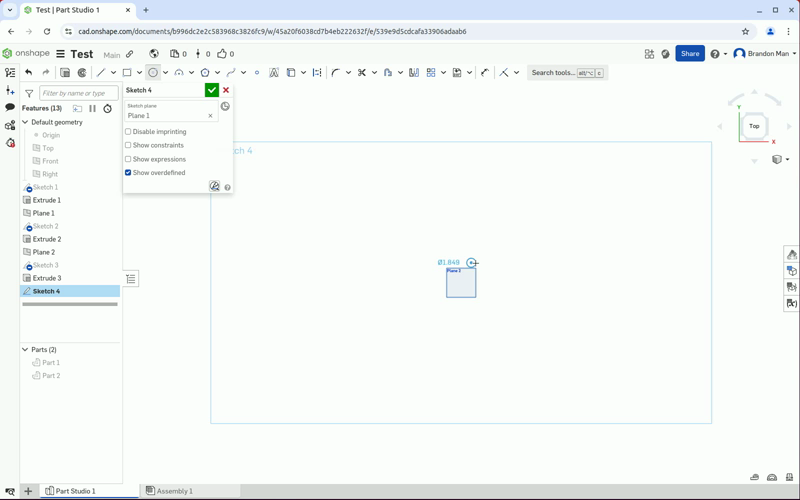
click(475, 262)
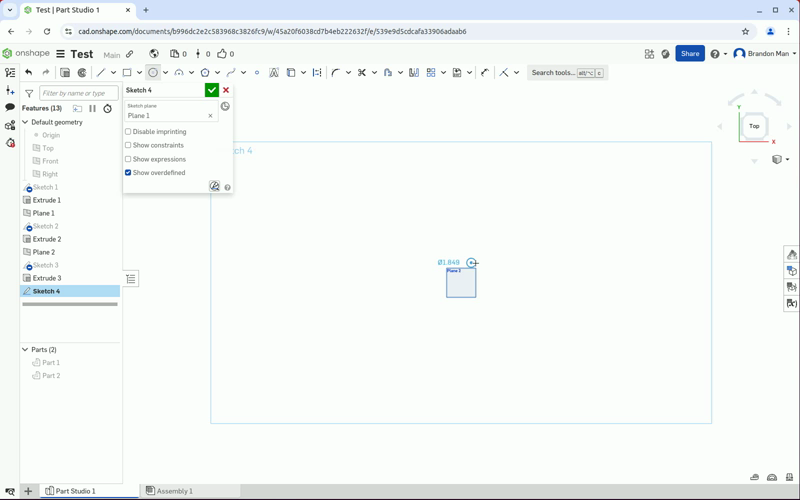
key(esc)
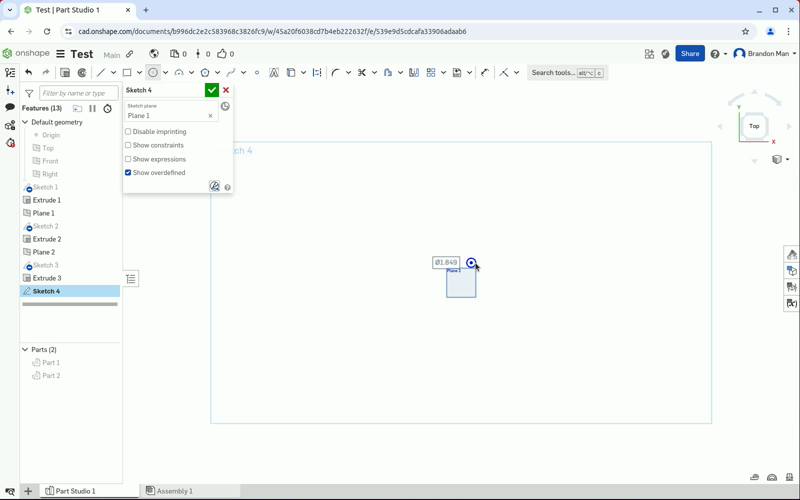
mouse_move(467, 265)
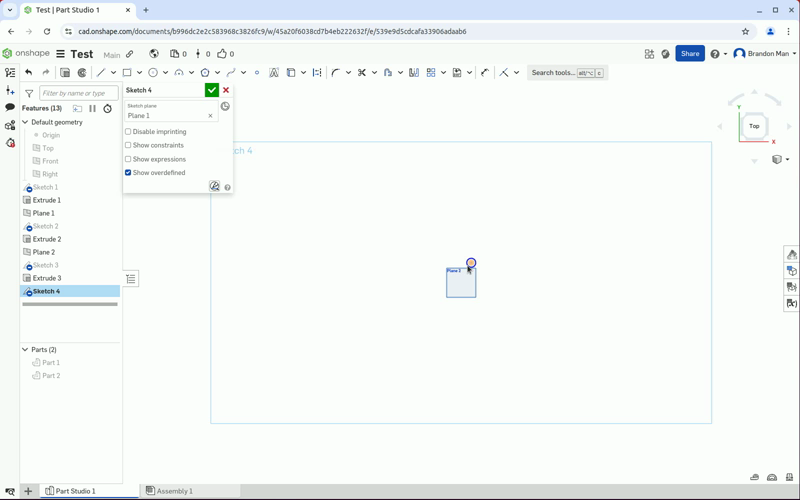
scroll(6)
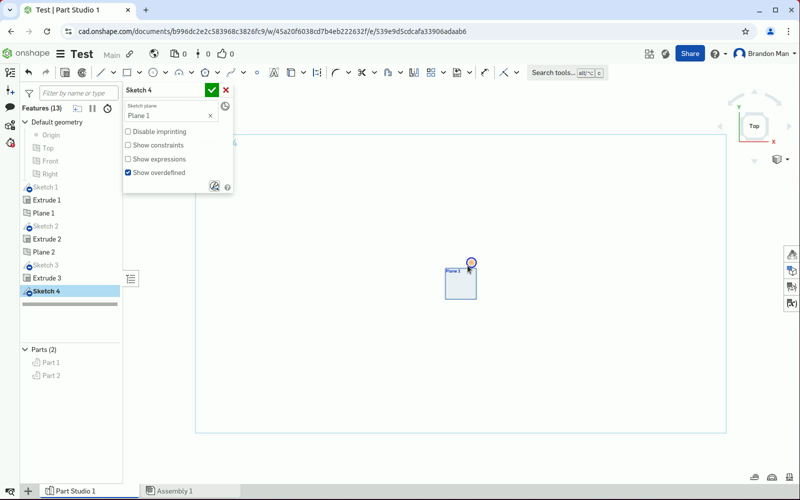
scroll(6)
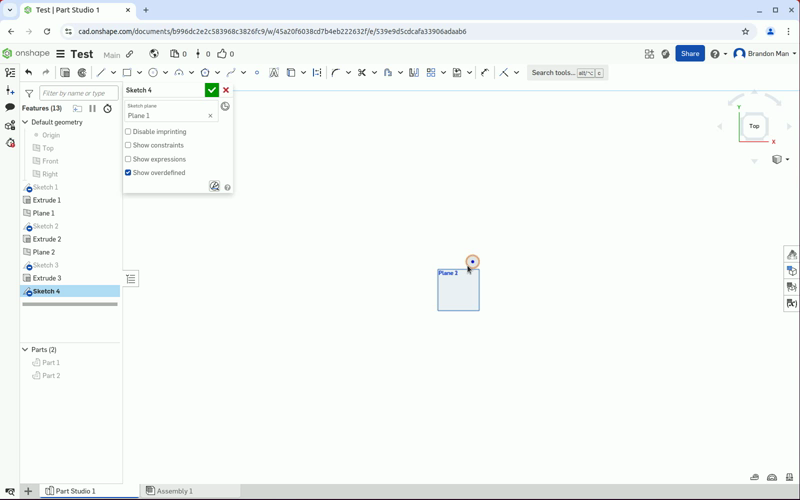
scroll(6)
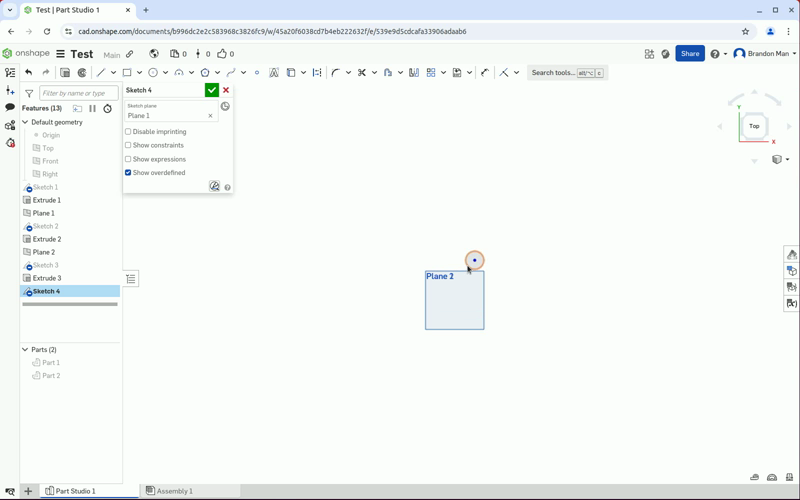
scroll(6)
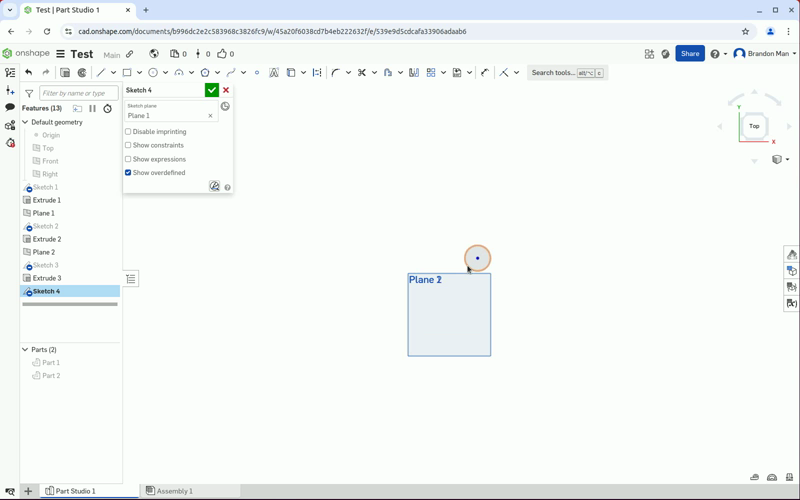
scroll(6)
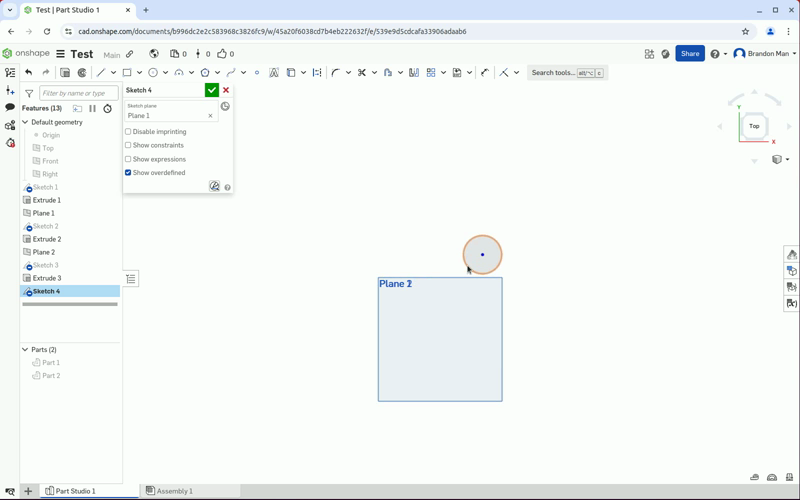
scroll(6)
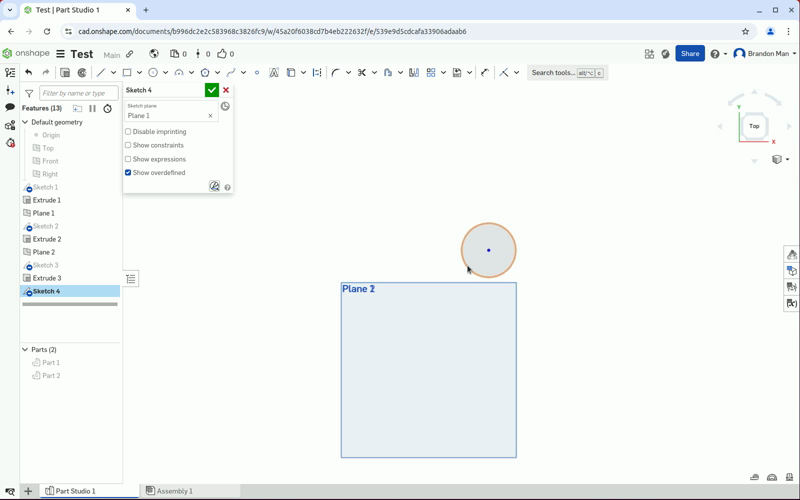
scroll(6)
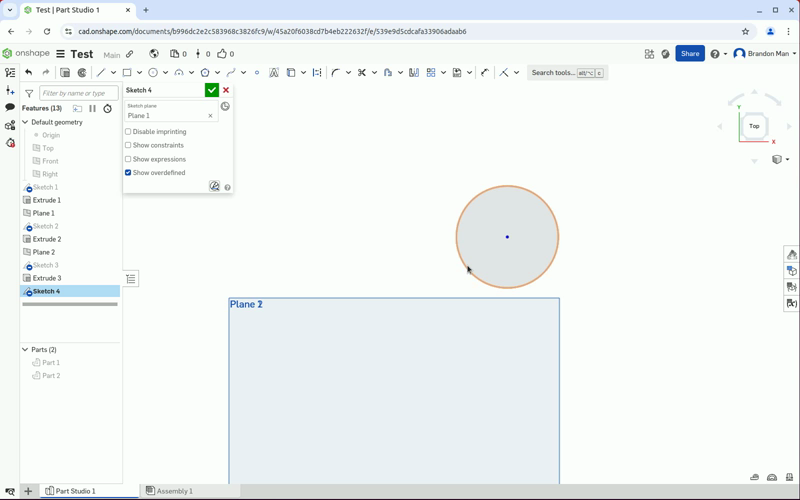
click(467, 265)
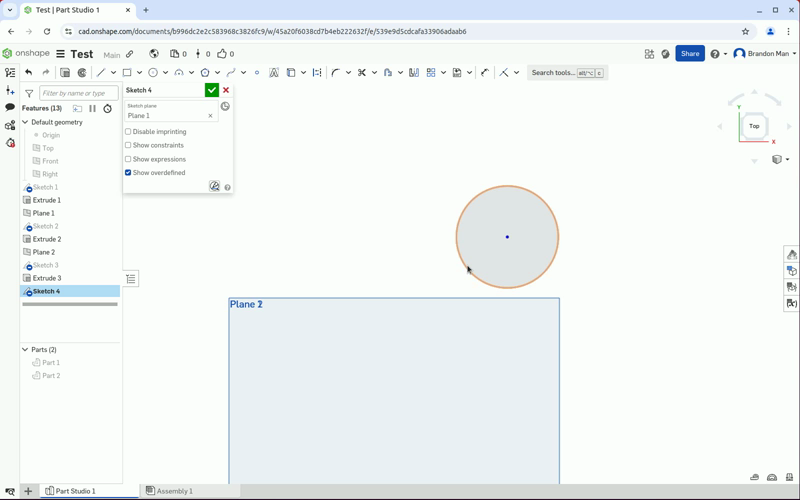
scroll(-6)
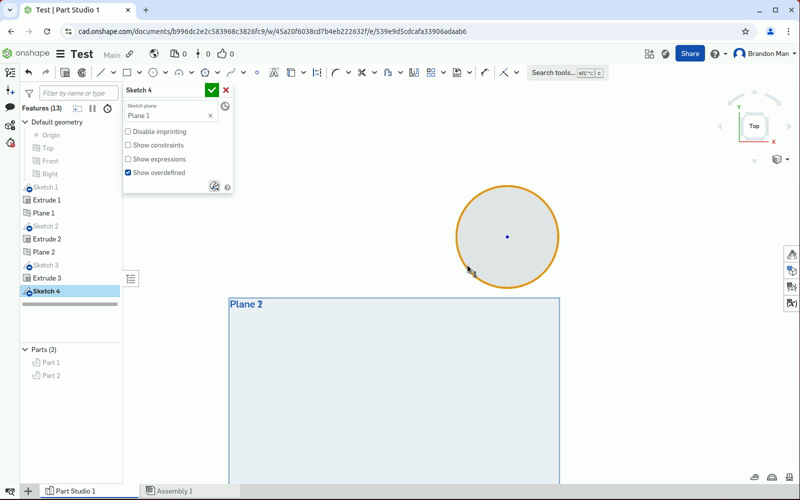
scroll(-6)
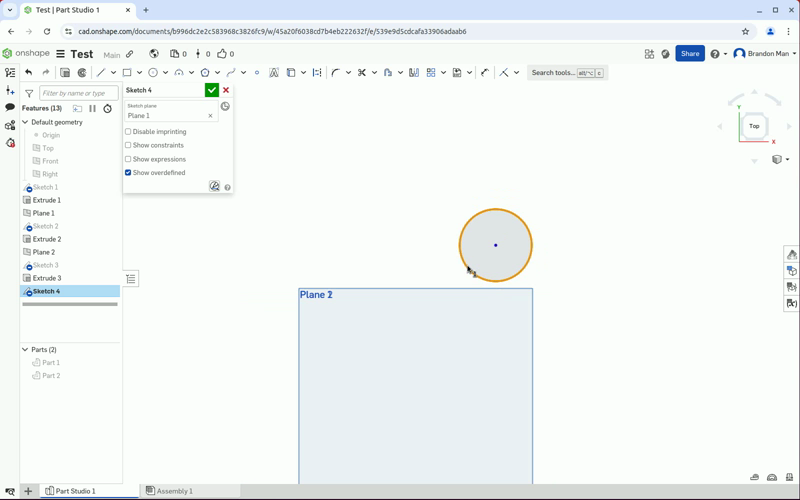
scroll(-6)
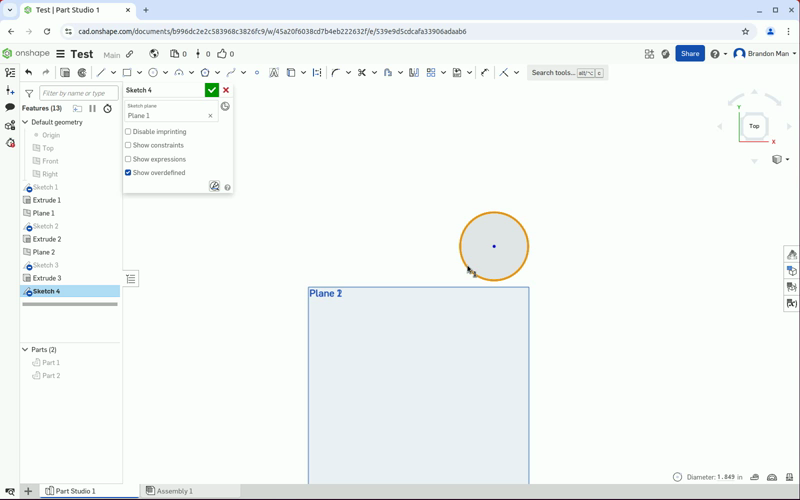
scroll(-6)
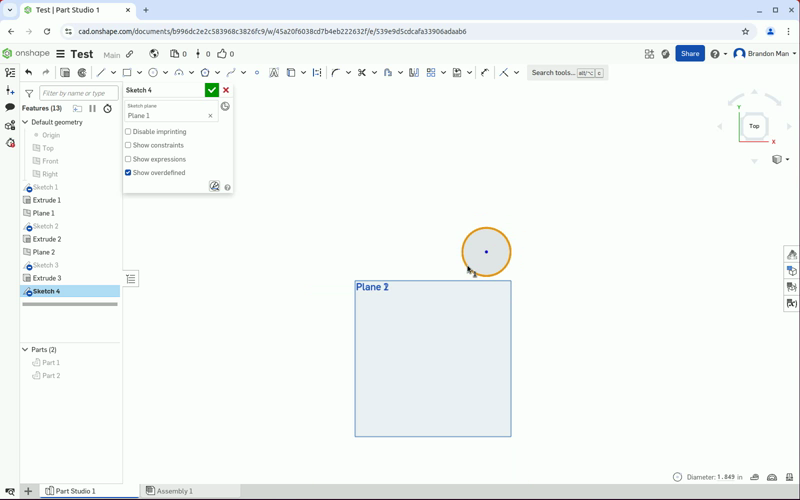
scroll(-6)
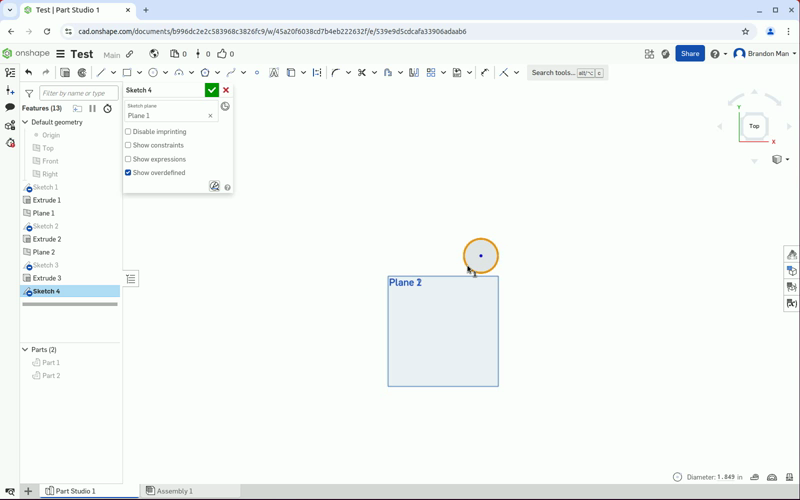
scroll(-6)
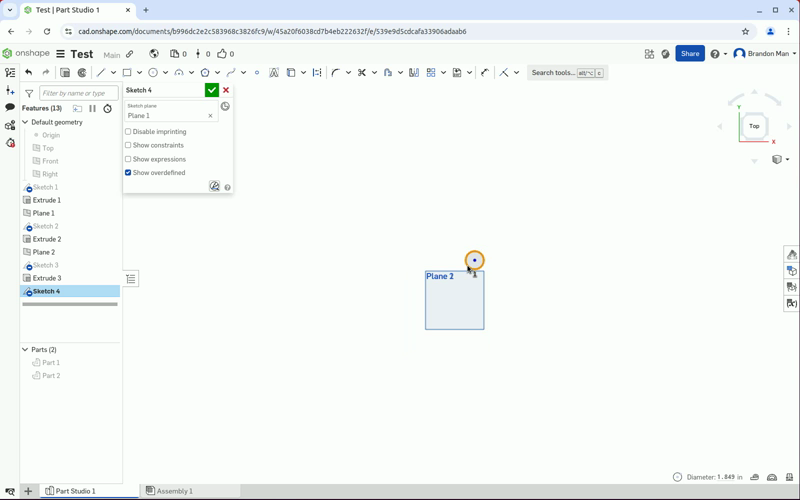
scroll(-6)
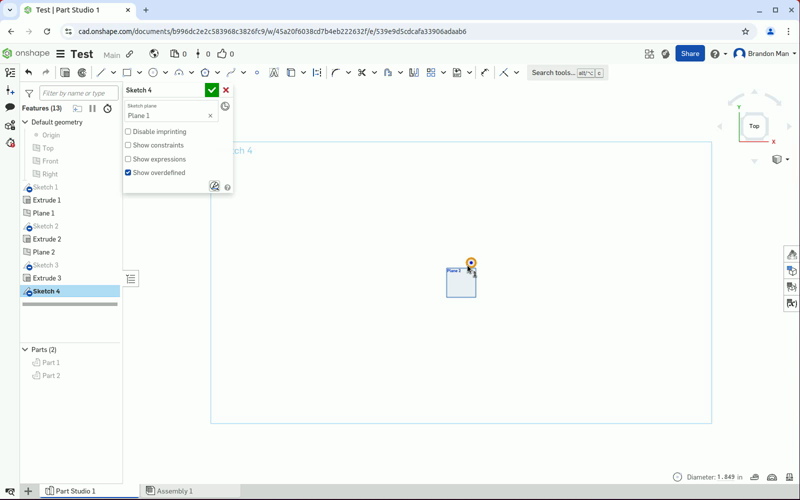
mouse_move(73, 352)
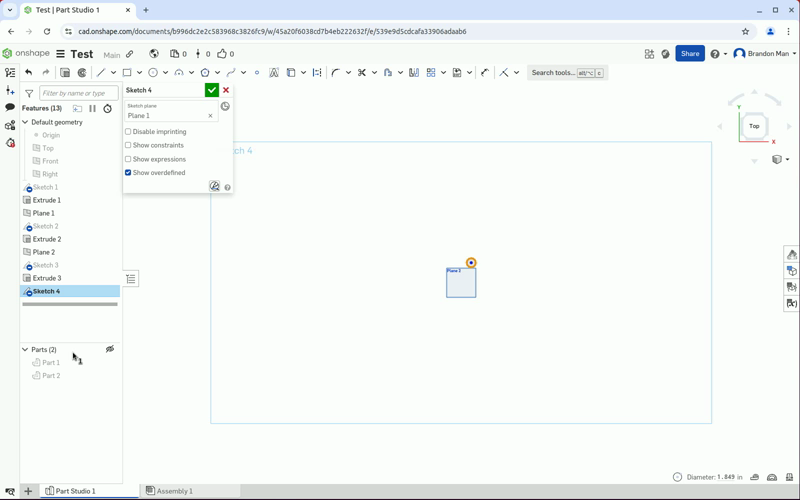
key(shift+y)
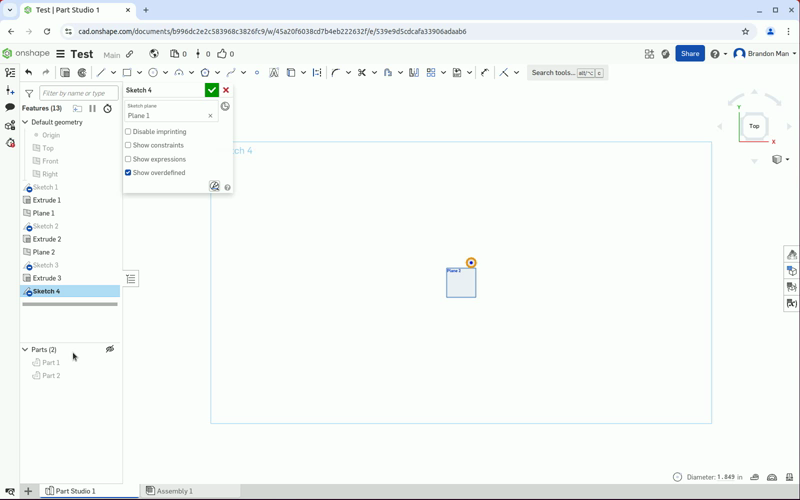
key(shift+e)
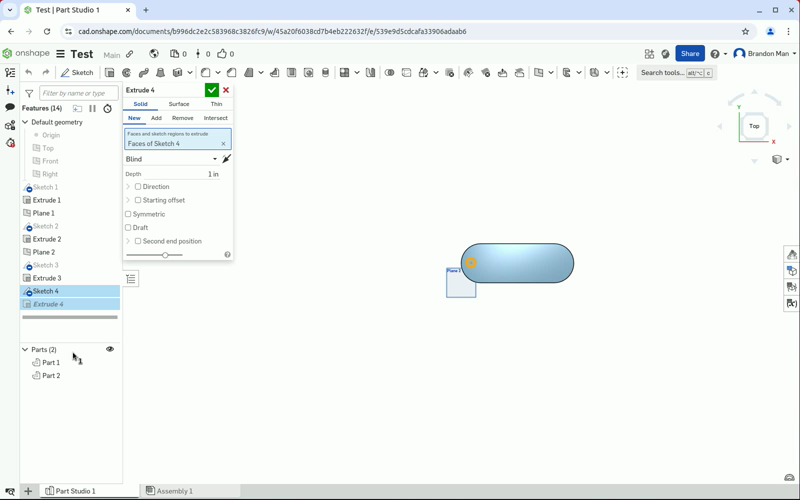
mouse_move(143, 106)
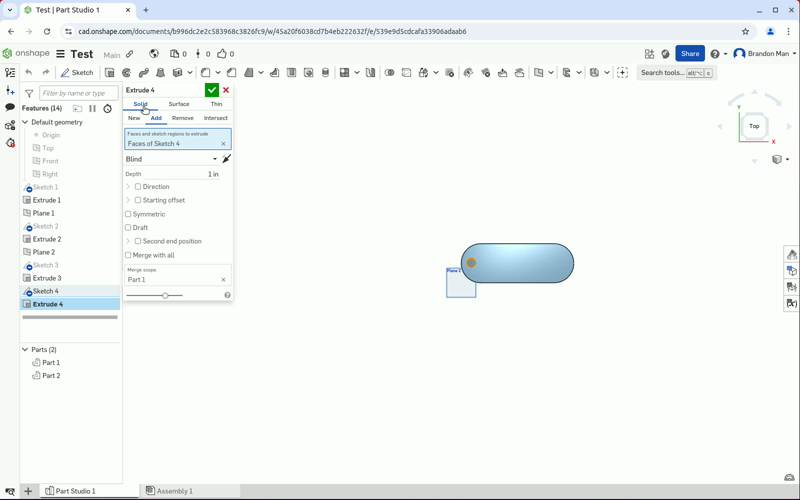
click(143, 106)
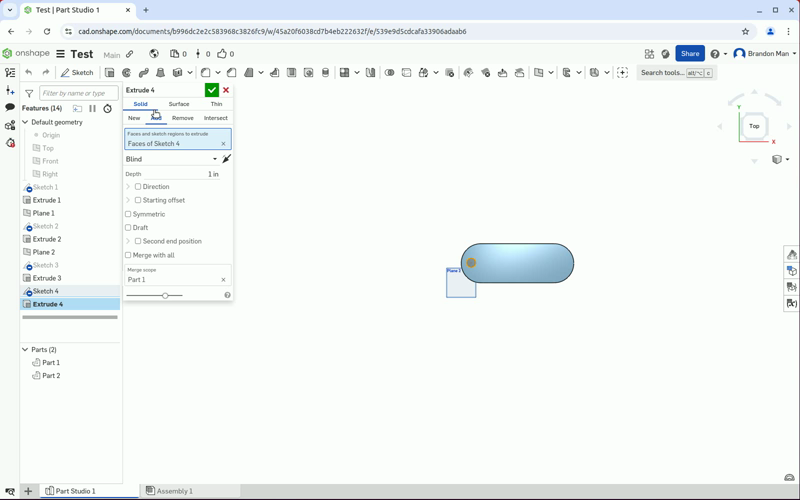
mouse_move(186, 120)
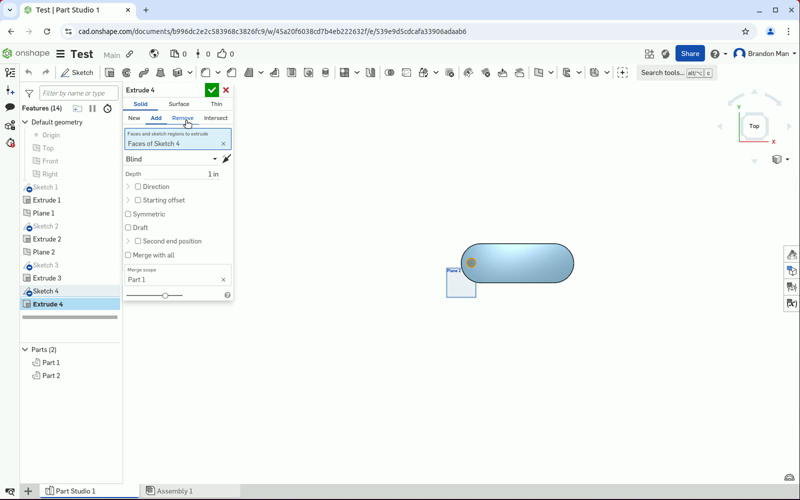
click(186, 120)
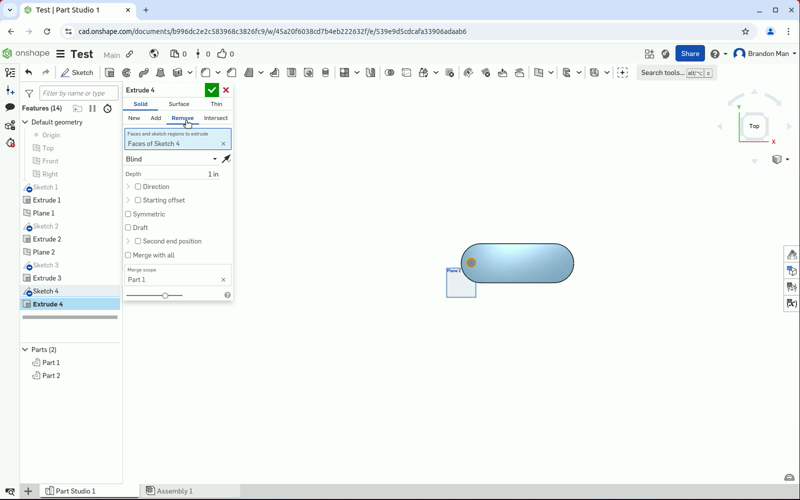
key(tab, 4)
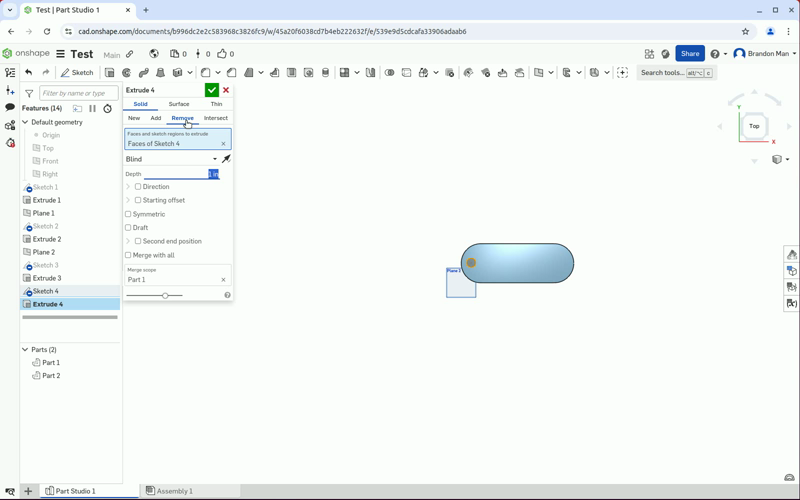
text(7.943)
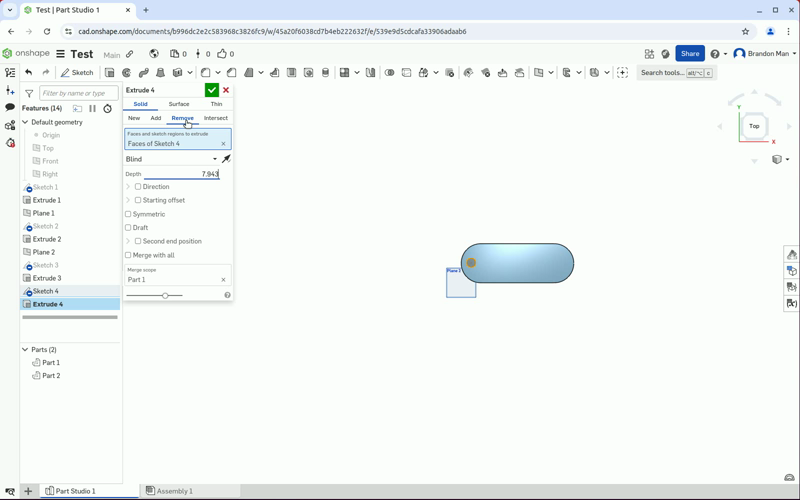
key(tab, 6)
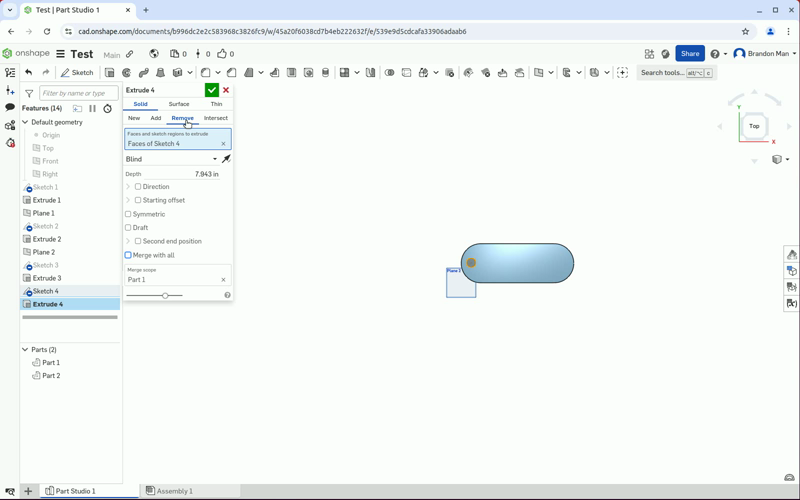
key(space)
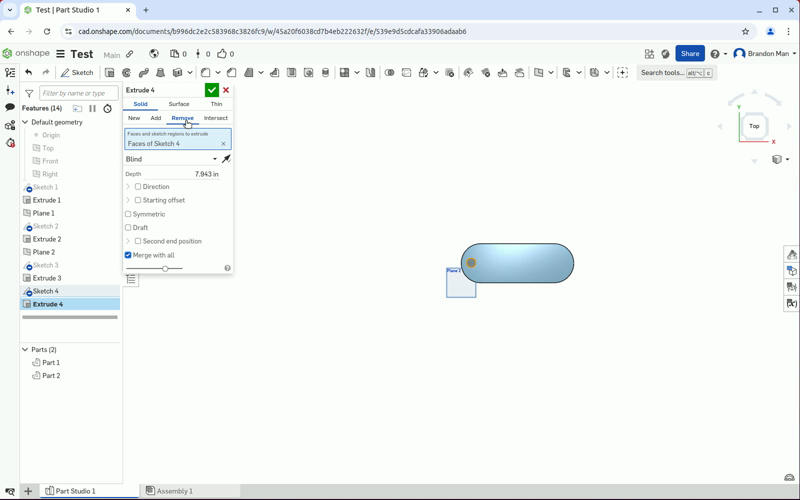
key(enter)
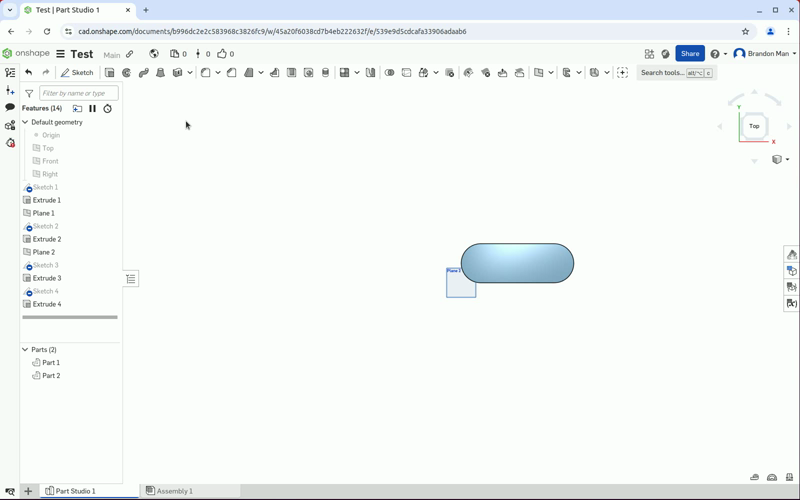
key(shift+h)
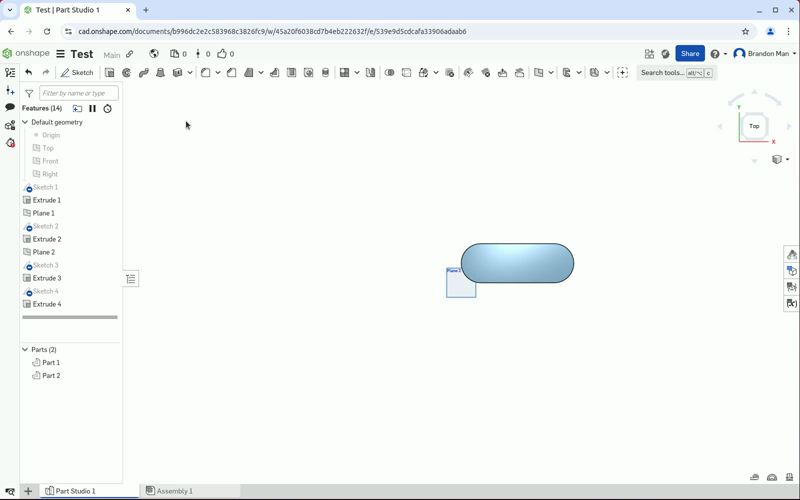
key(shift+h)
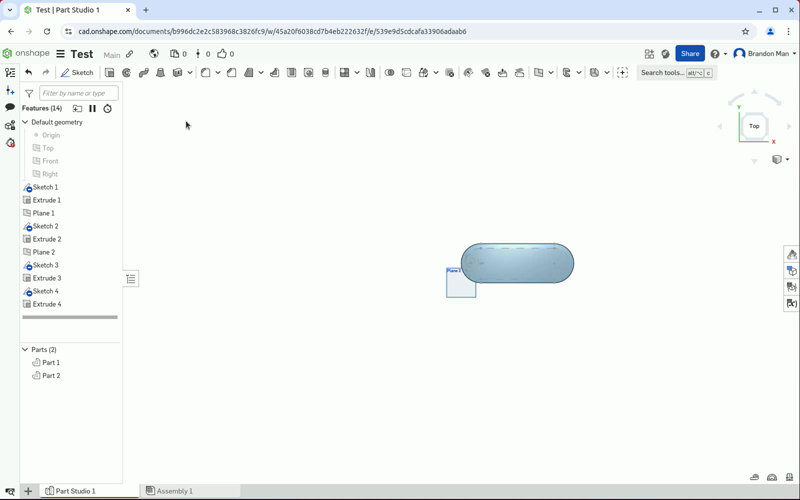
key(shift+7)
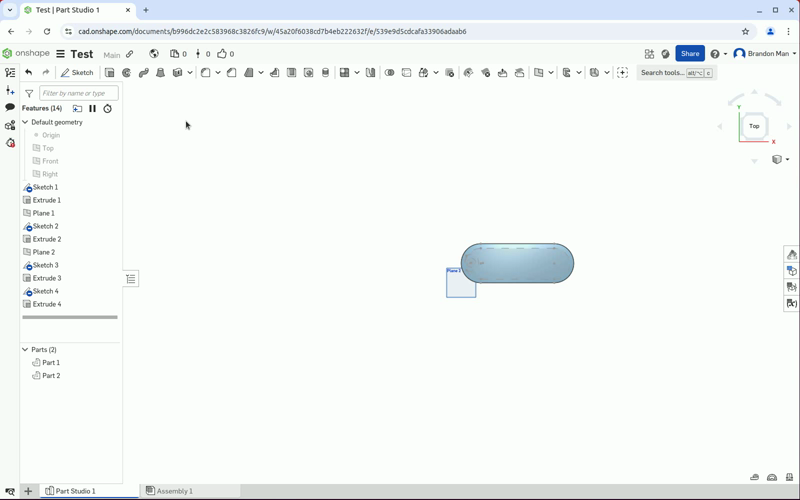
key(up, 3)
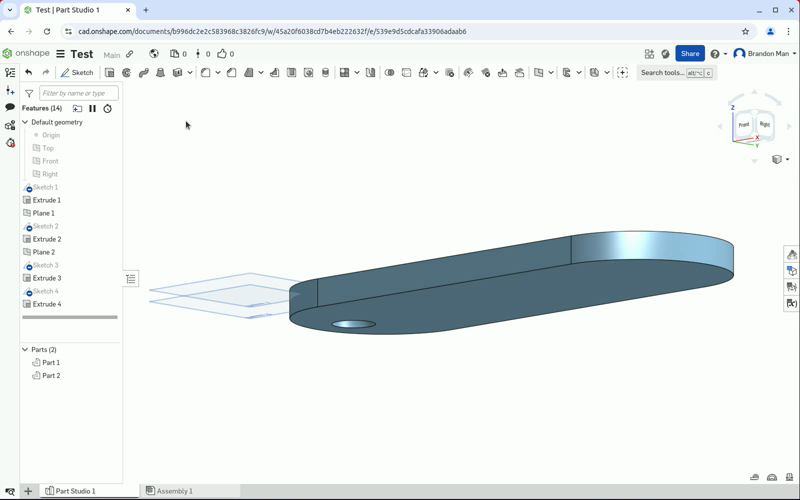
key(left, 3)
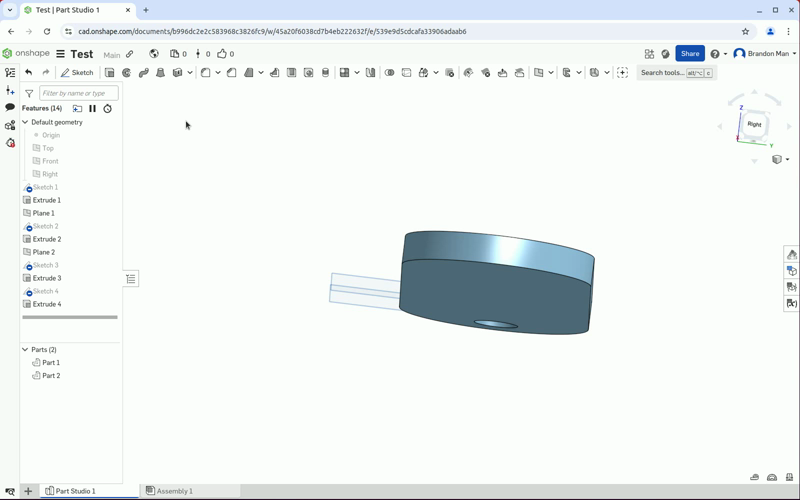
key(right, 3)
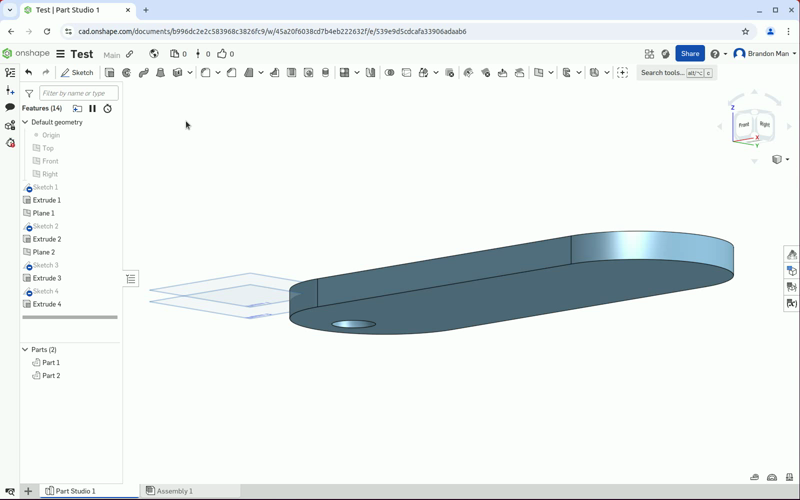
key(down, 3)
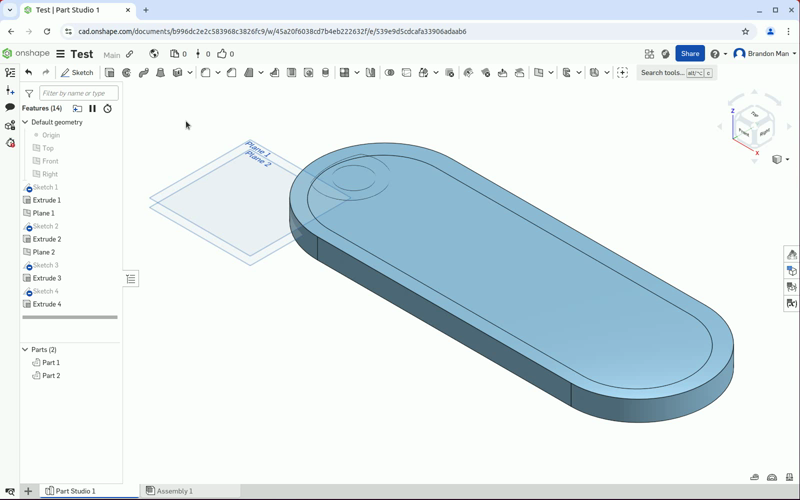
mouse_move(73, 189)
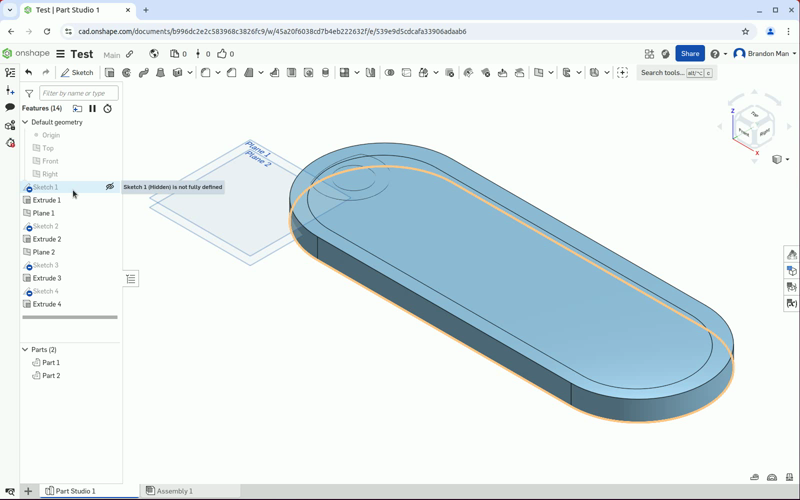
click(73, 189)